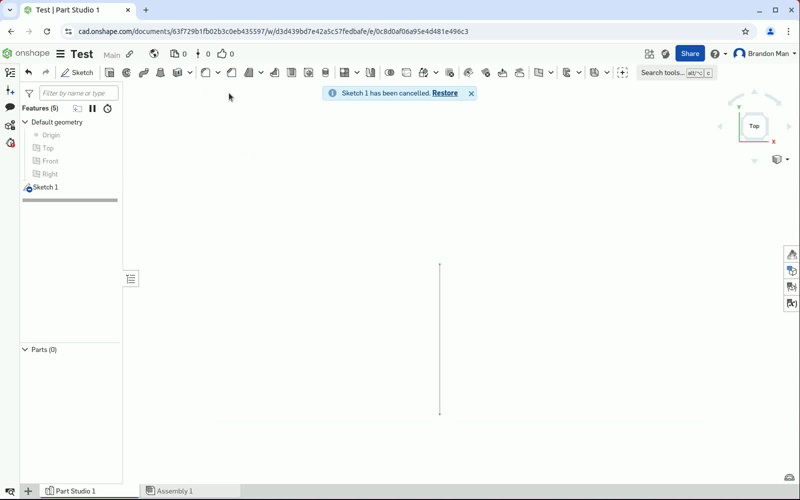
key(shift+h)
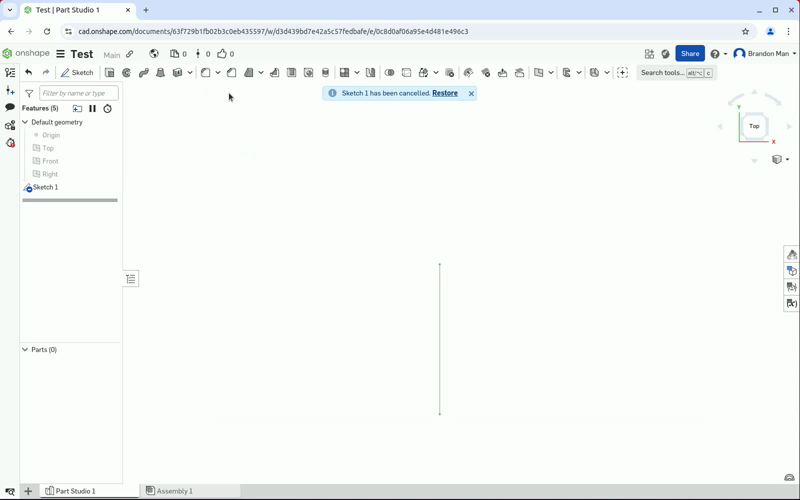
key(shift+s)
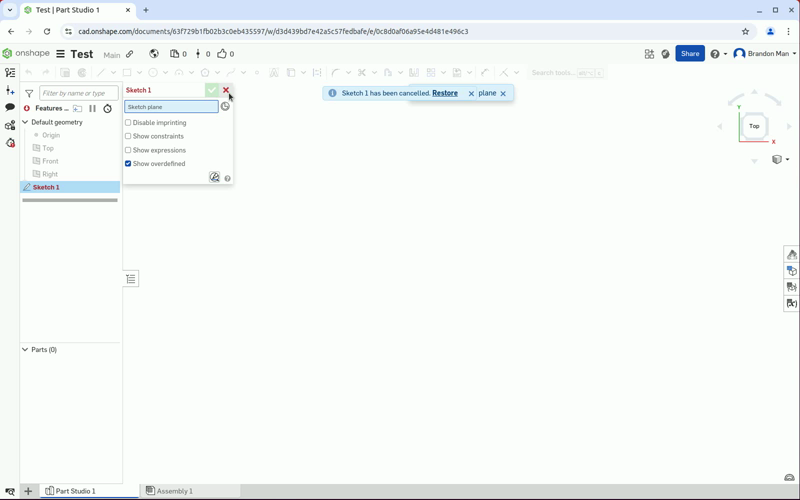
mouse_move(73, 150)
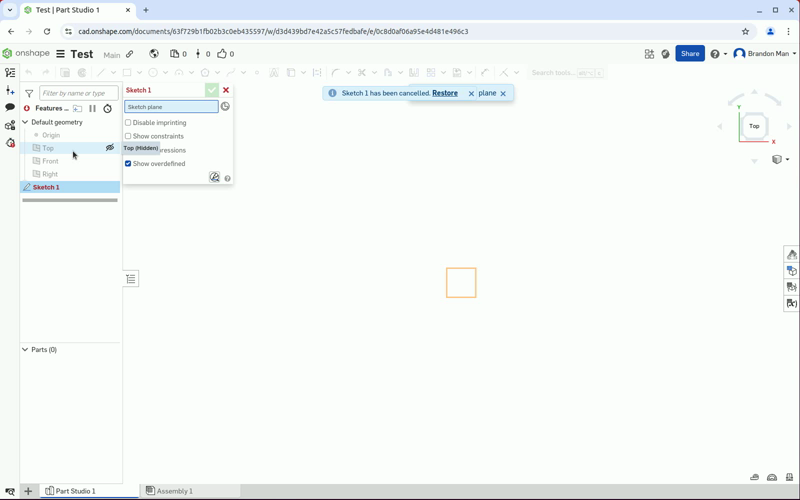
click(73, 150)
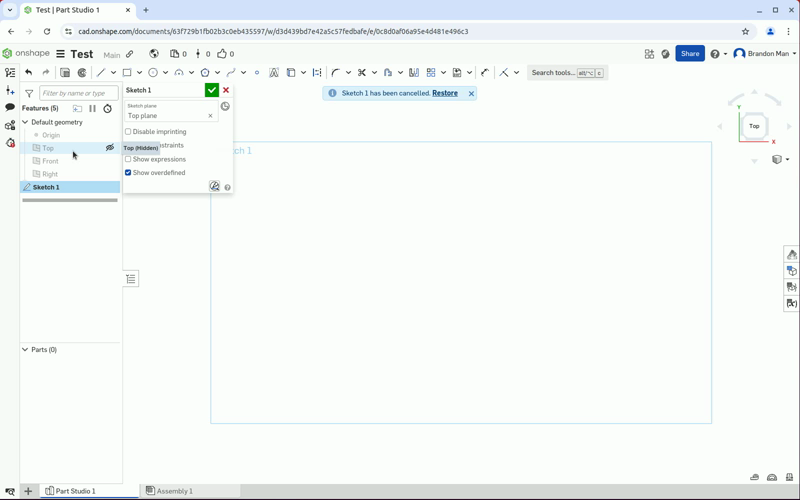
mouse_move(73, 352)
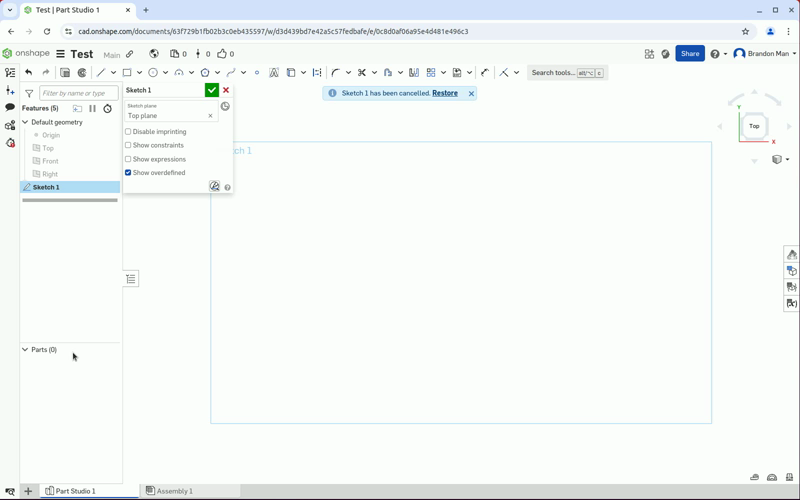
key(y)
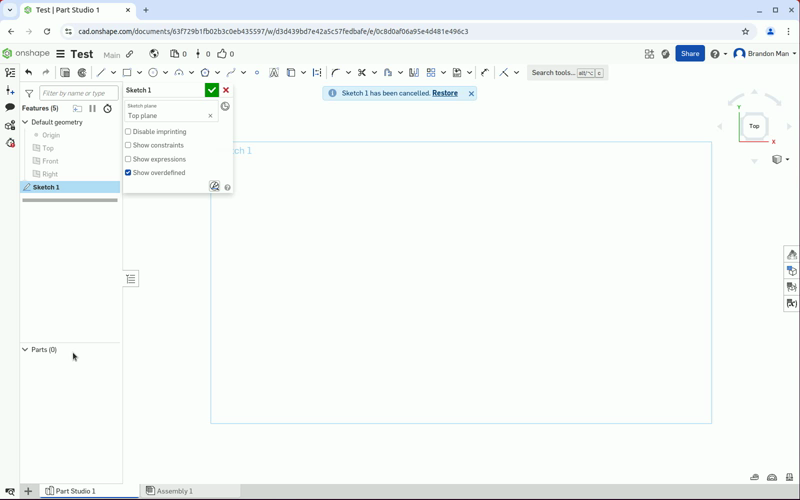
key(c)
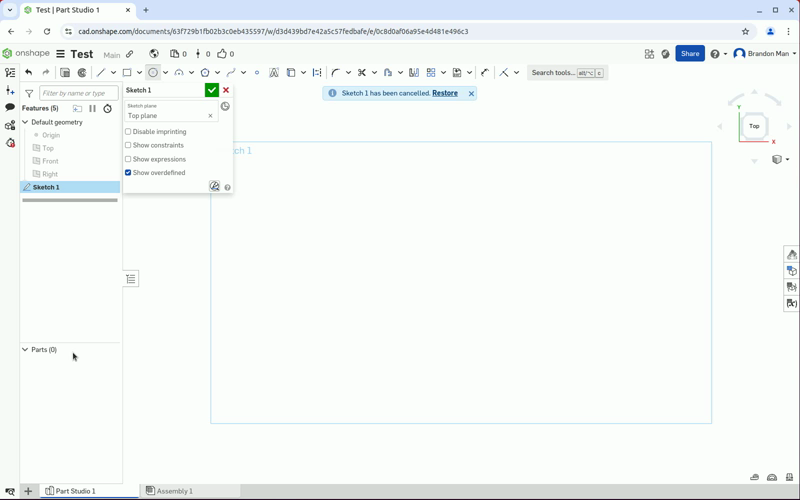
key_down(shift)
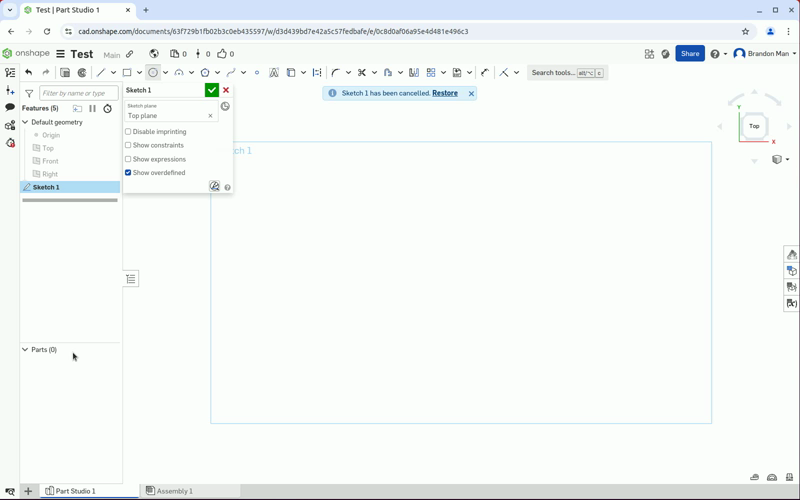
mouse_move(461, 282)
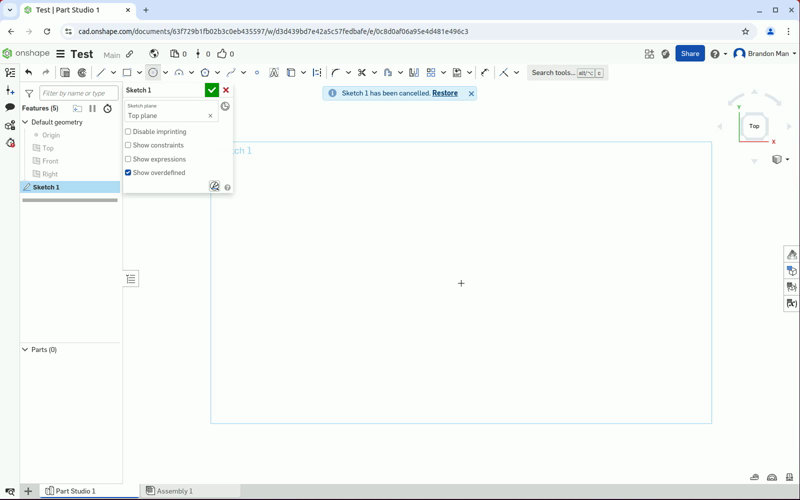
click(461, 282)
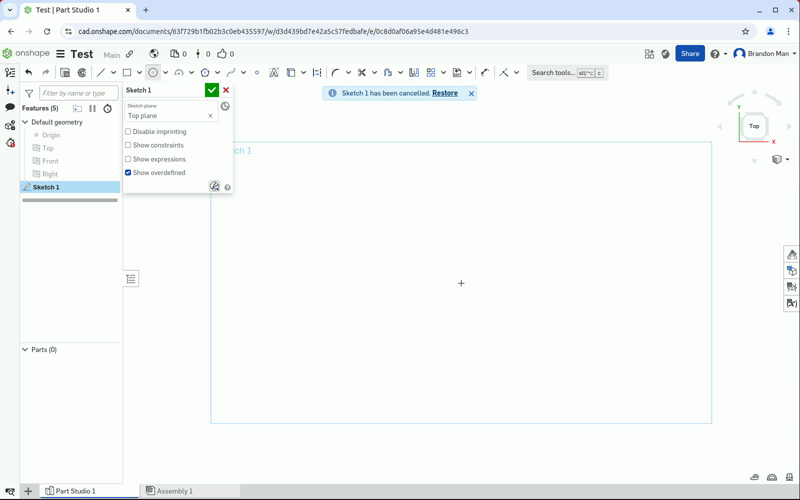
key_up(shift)
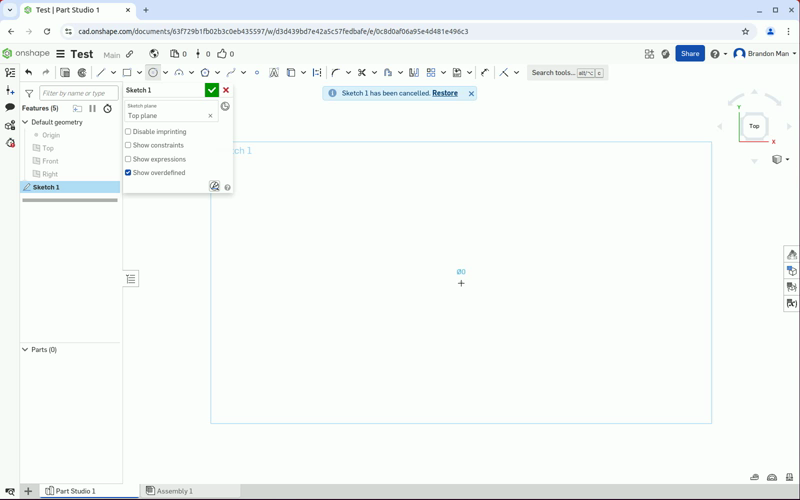
mouse_move(574, 282)
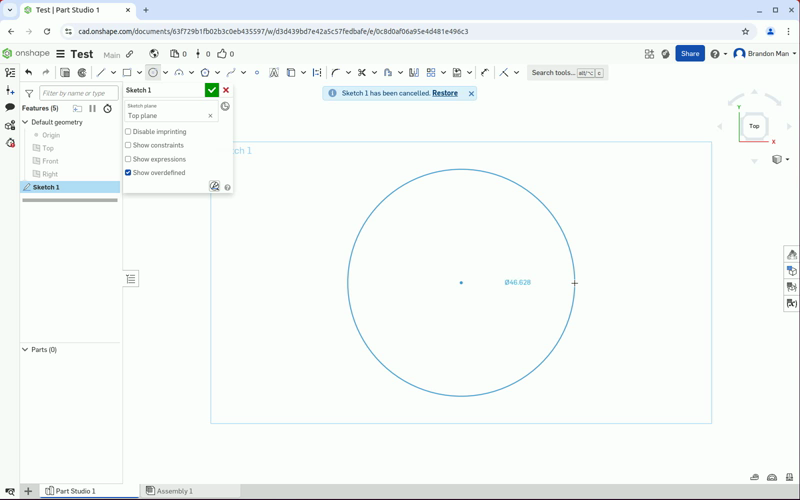
click(574, 282)
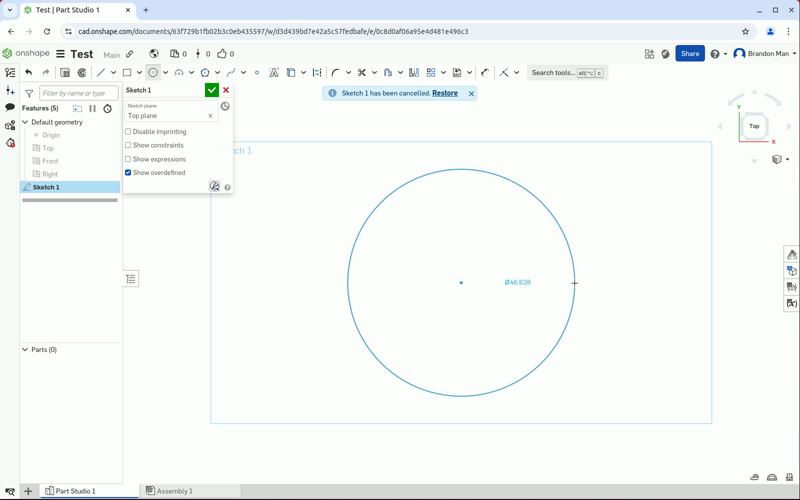
key(esc)
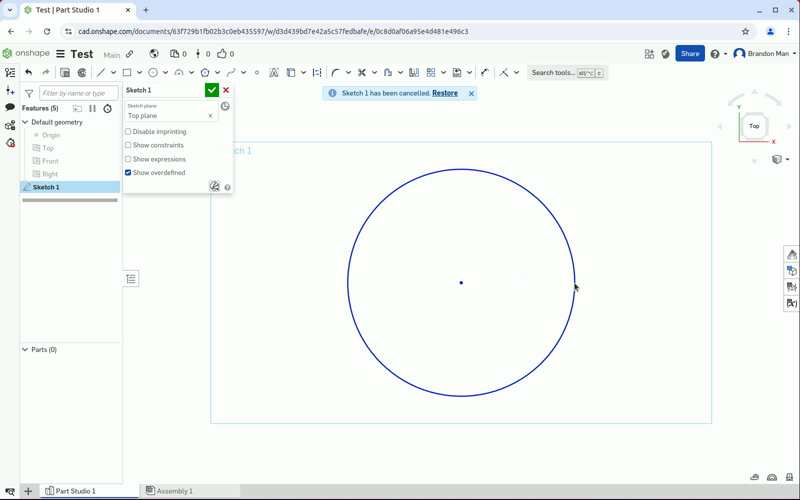
key(a)
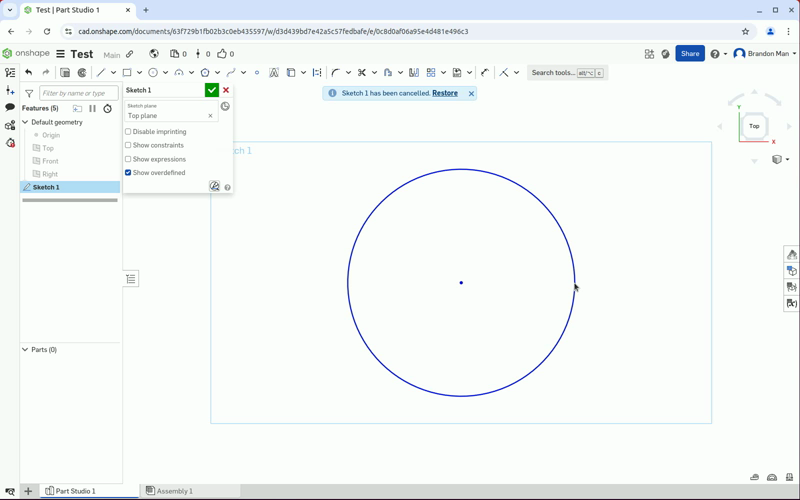
key_down(shift)
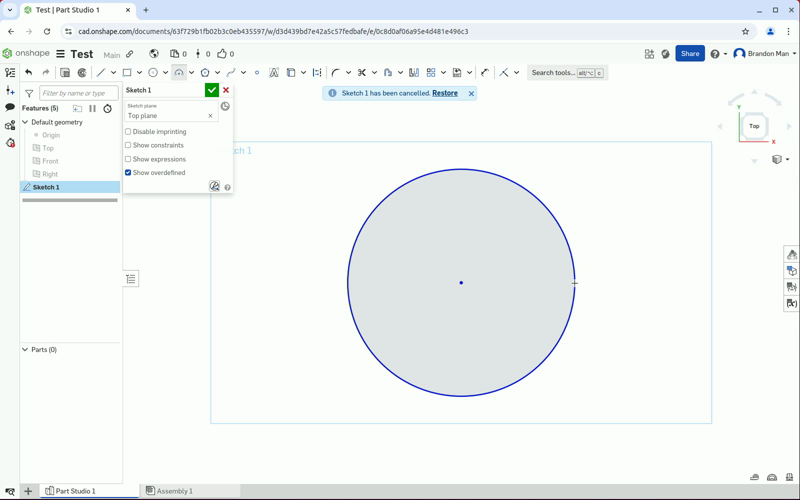
mouse_move(376, 325)
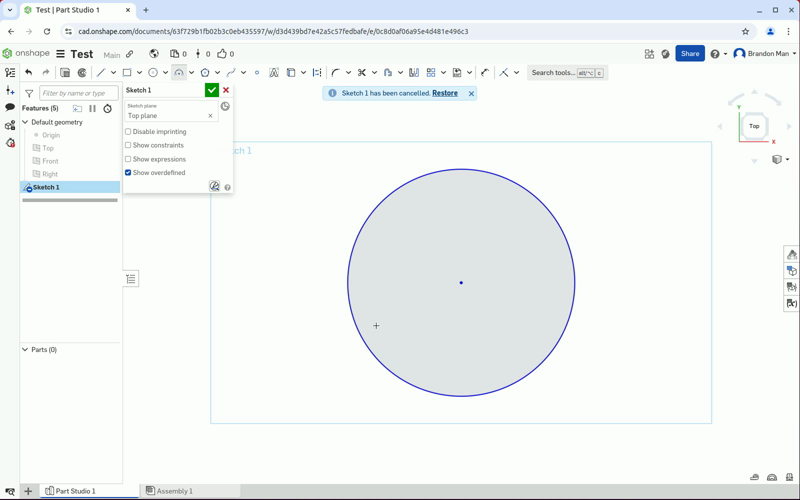
click(376, 325)
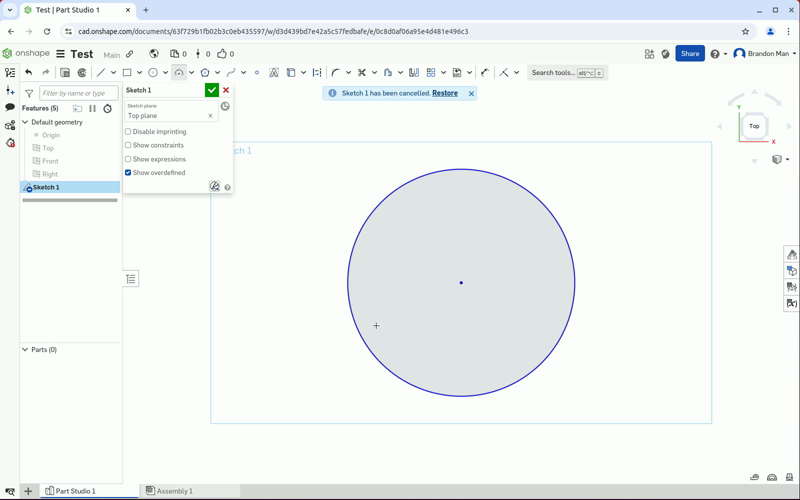
key_up(shift)
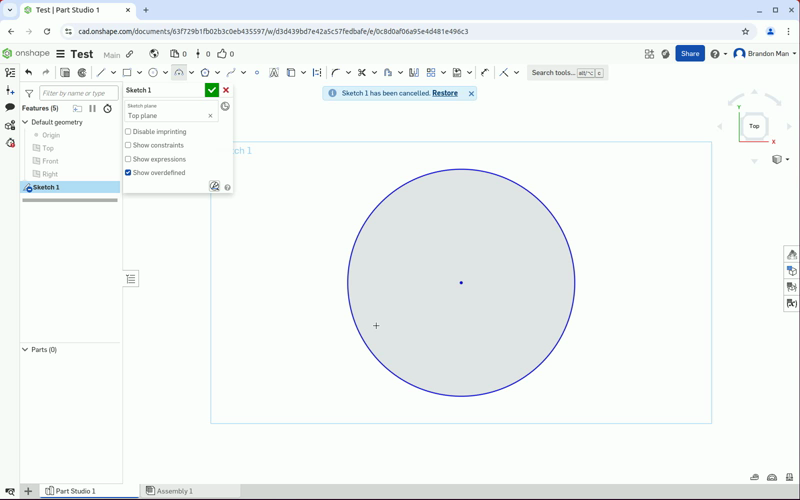
key_down(shift)
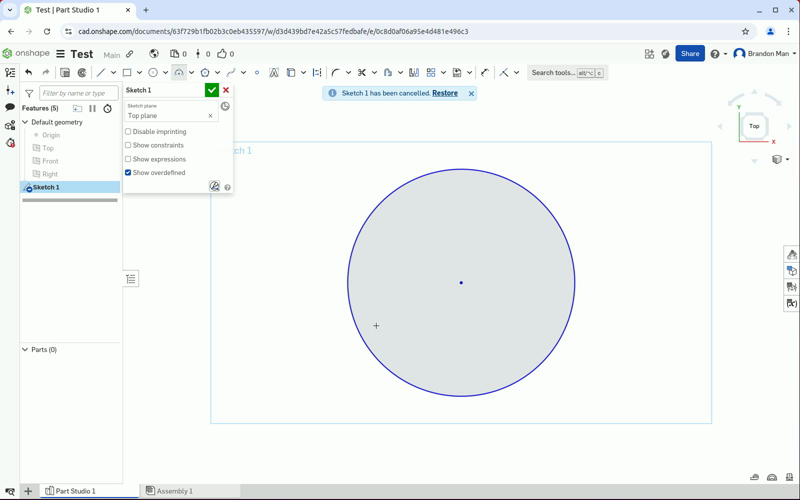
mouse_move(376, 240)
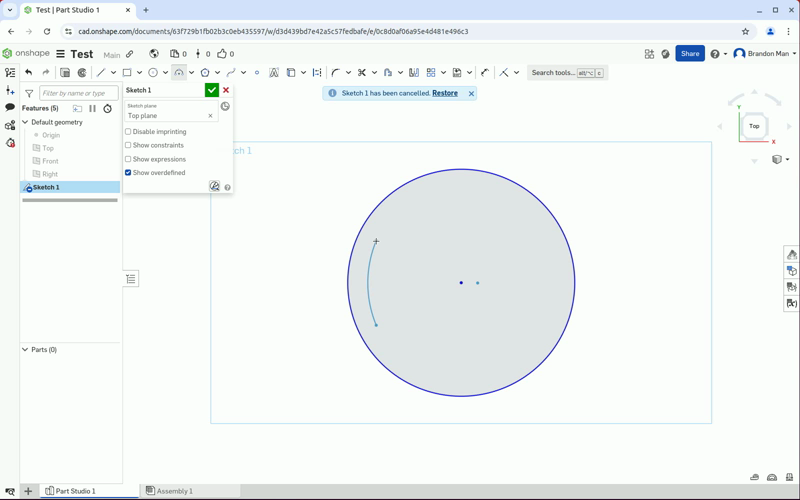
click(376, 240)
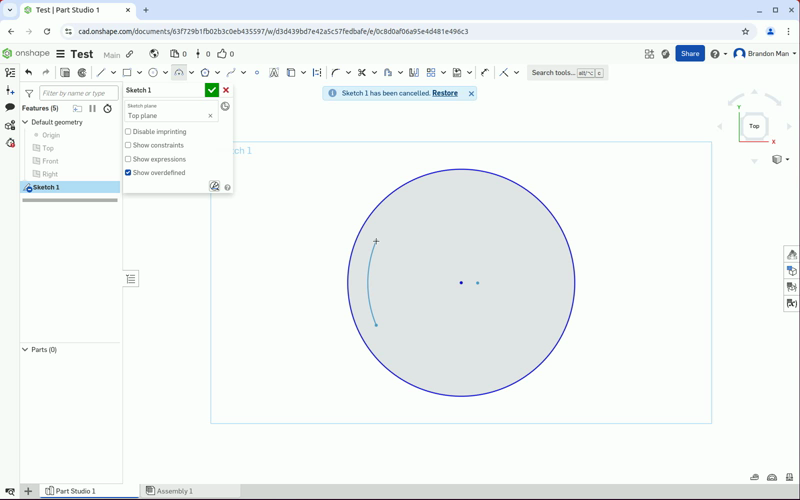
mouse_move(366, 282)
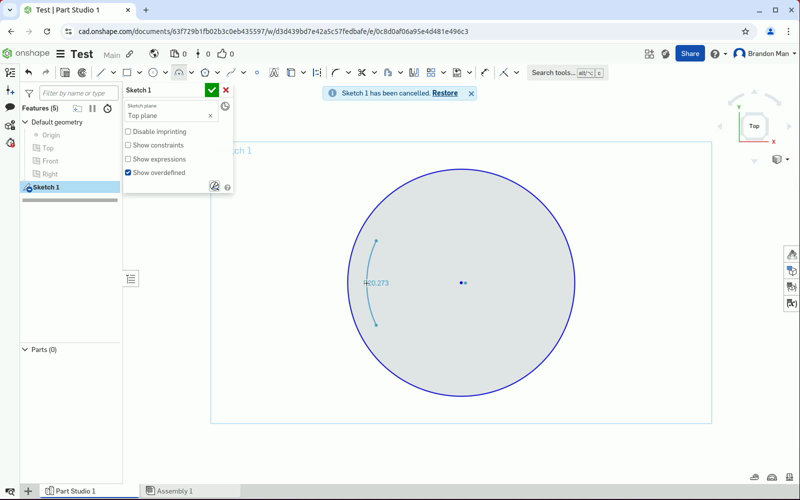
click(366, 282)
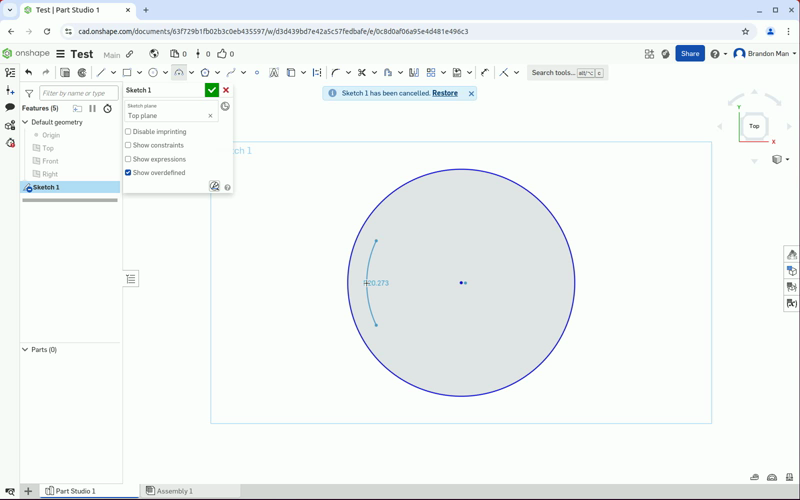
key_up(shift)
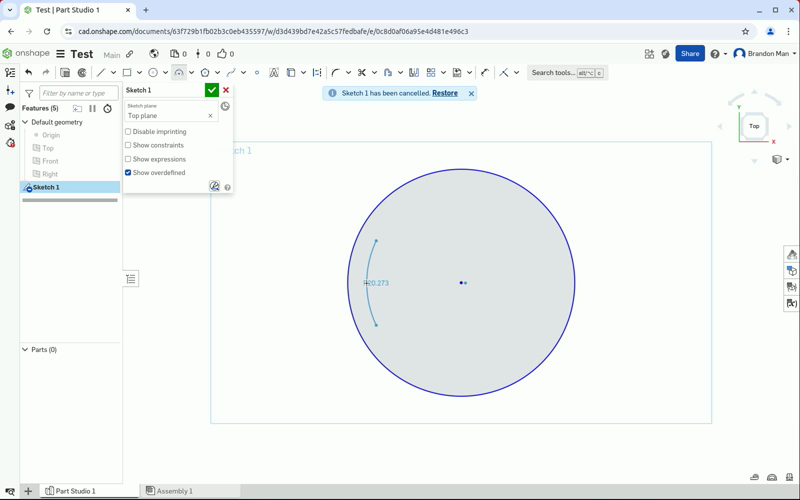
mouse_move(376, 240)
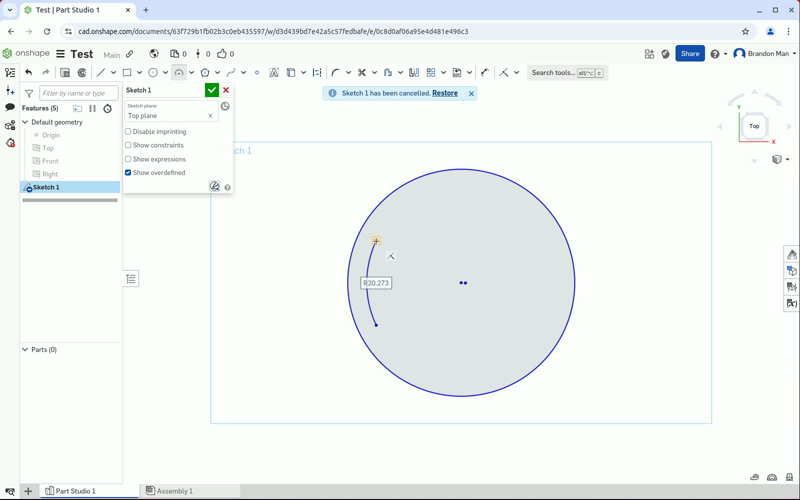
click(376, 240)
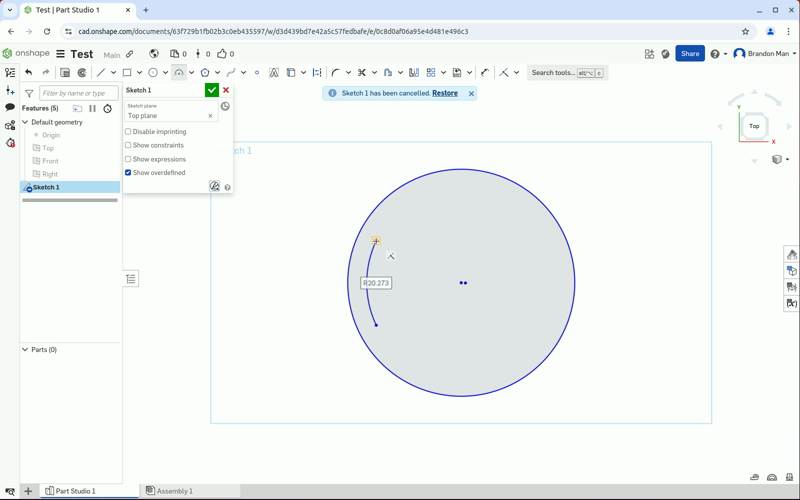
key_down(shift)
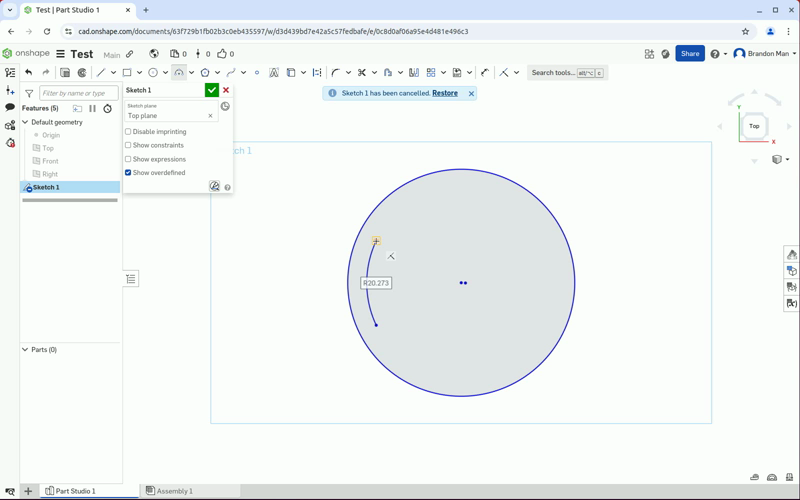
mouse_move(383, 231)
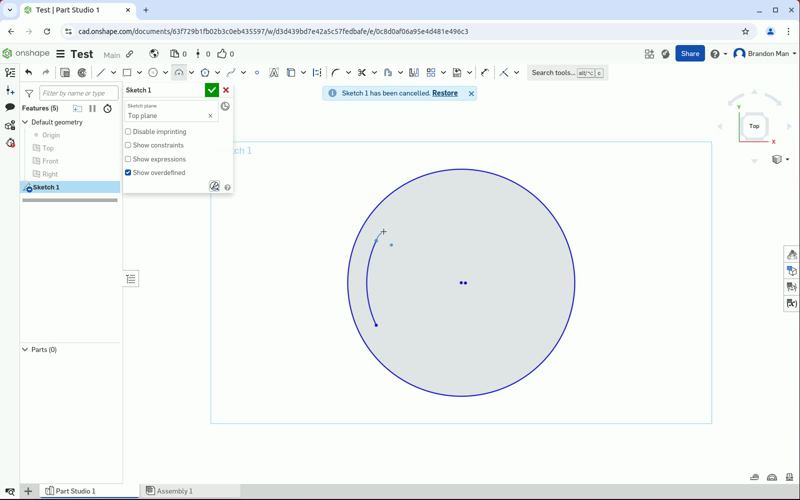
click(383, 231)
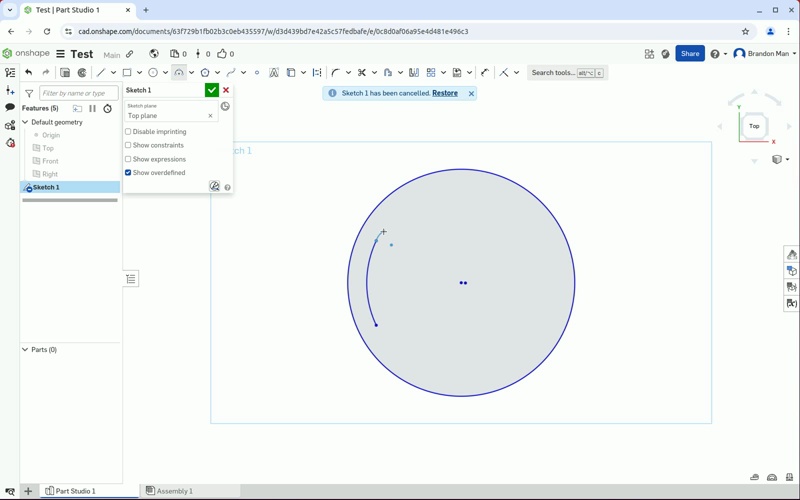
mouse_move(375, 232)
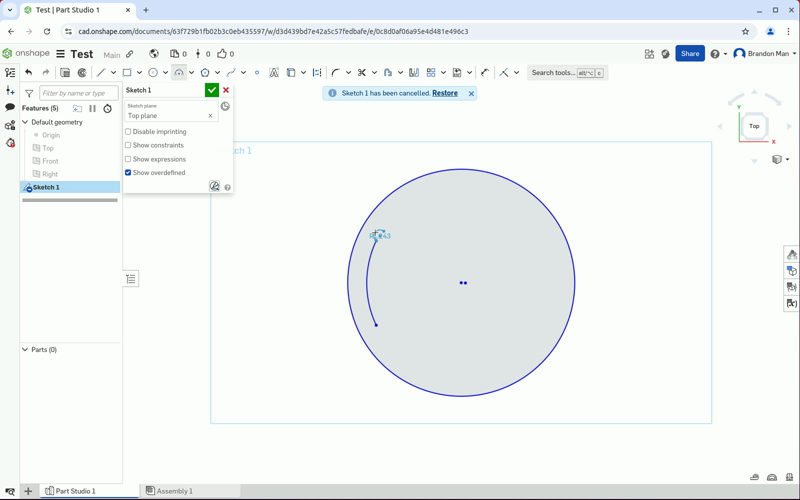
click(375, 232)
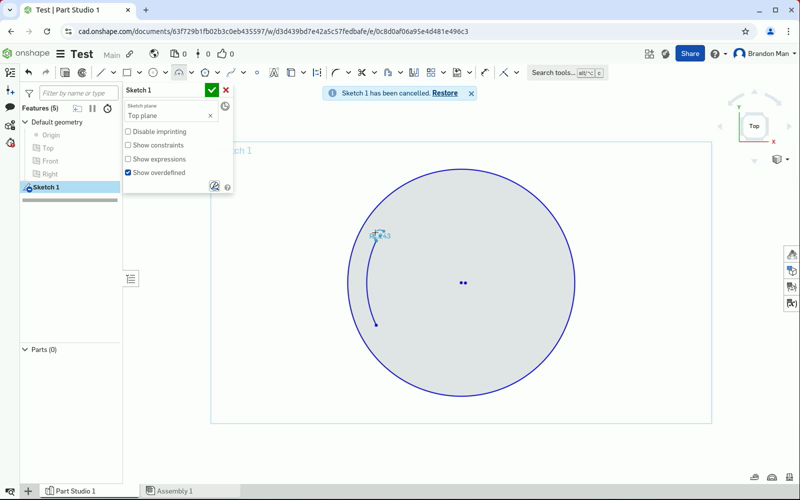
key_up(shift)
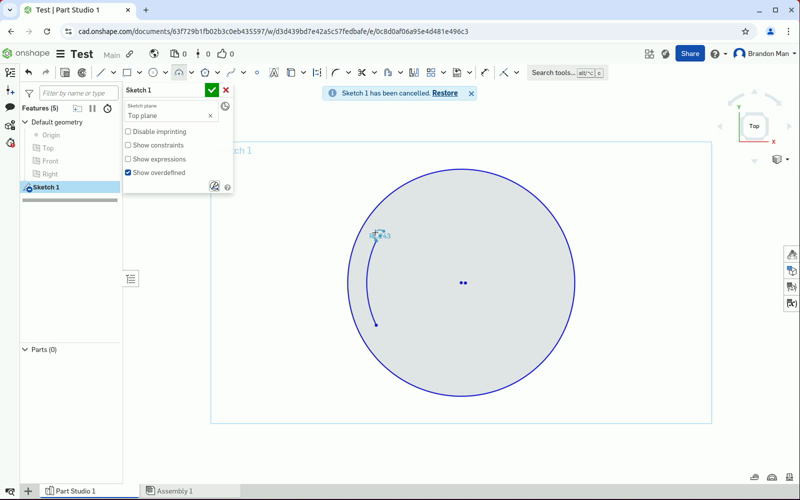
mouse_move(383, 231)
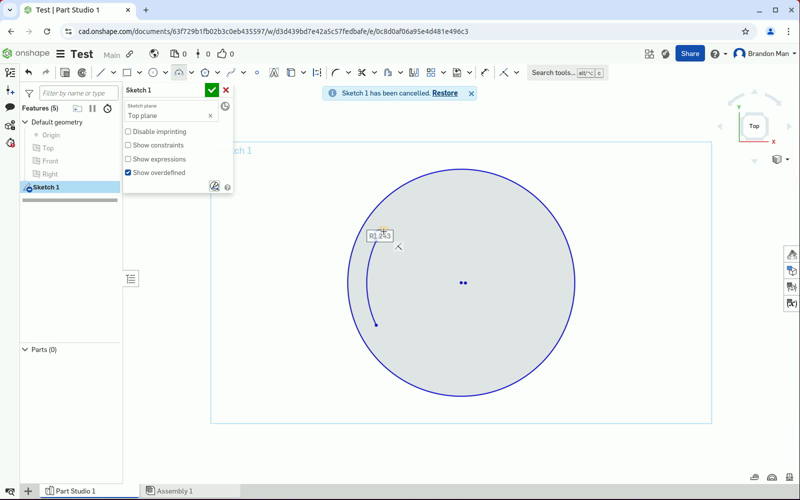
click(383, 231)
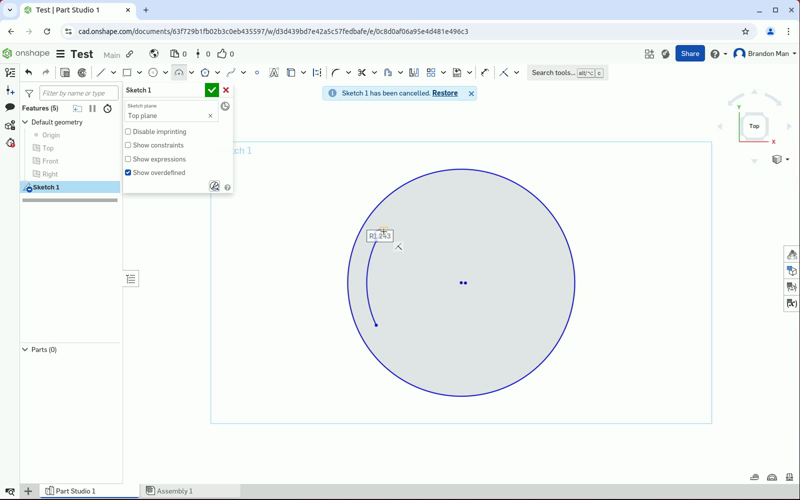
key_down(shift)
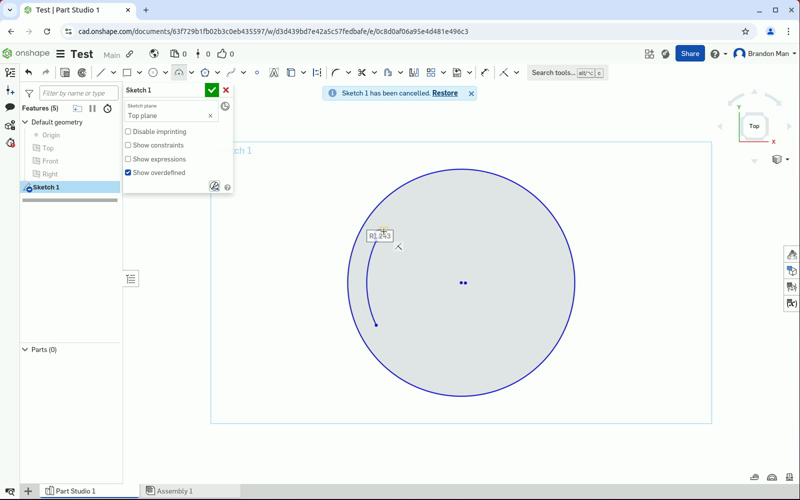
mouse_move(454, 191)
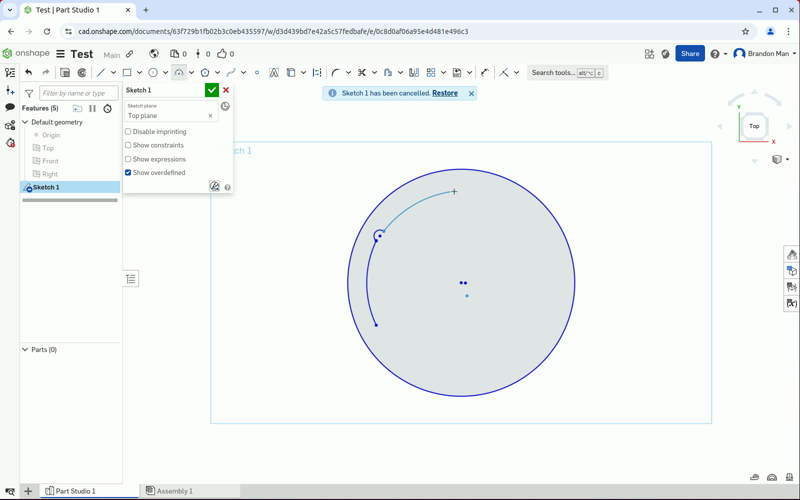
click(454, 191)
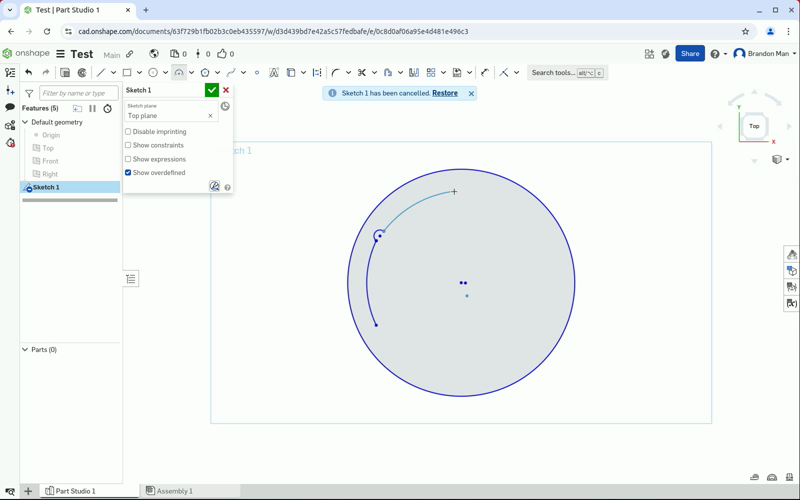
mouse_move(414, 202)
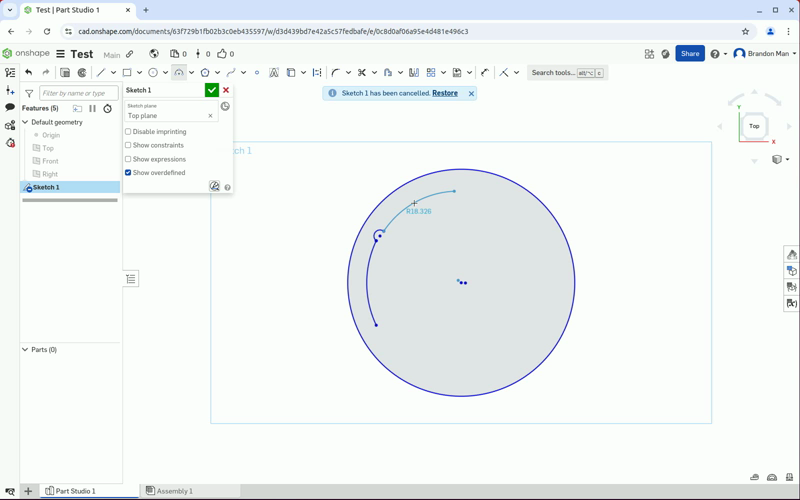
click(414, 202)
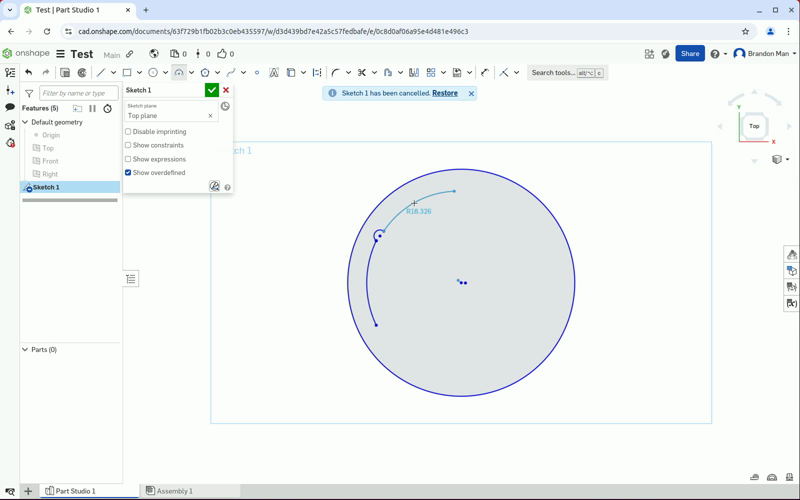
key_up(shift)
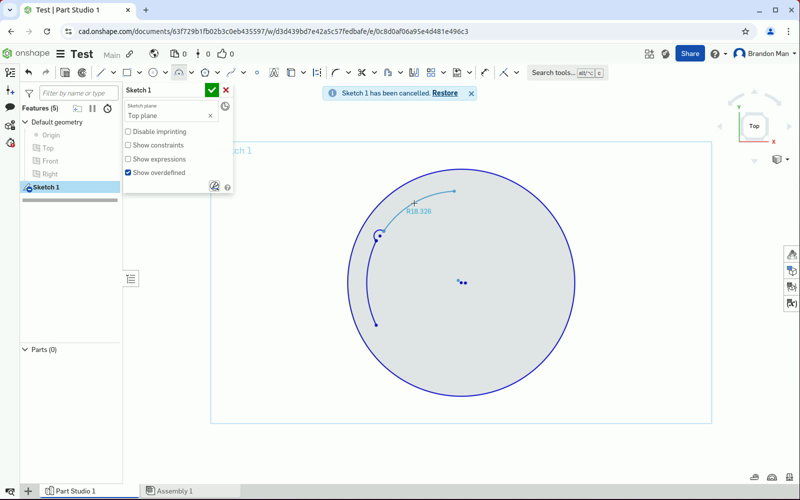
mouse_move(454, 191)
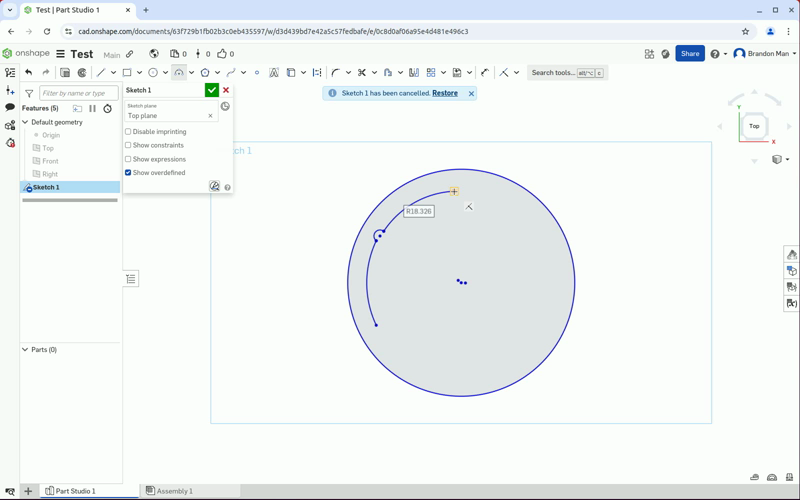
click(454, 191)
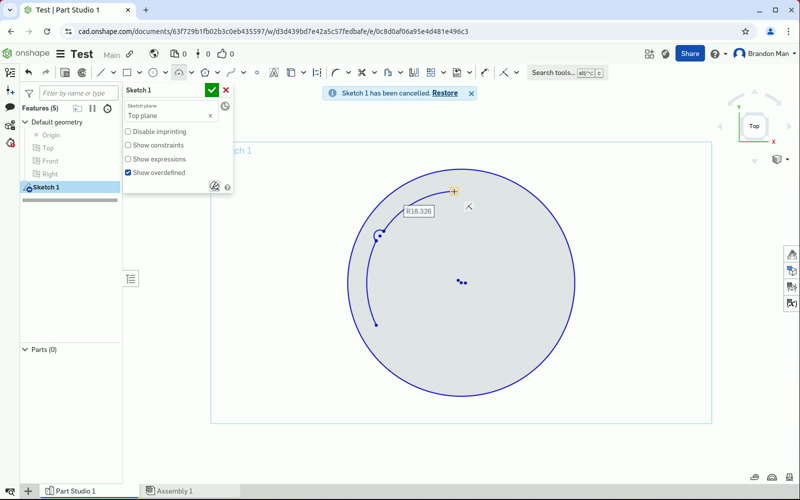
key_down(shift)
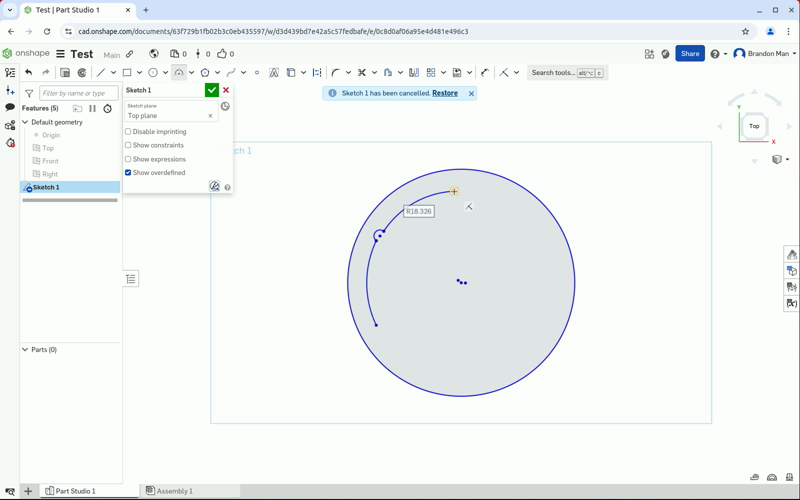
mouse_move(466, 191)
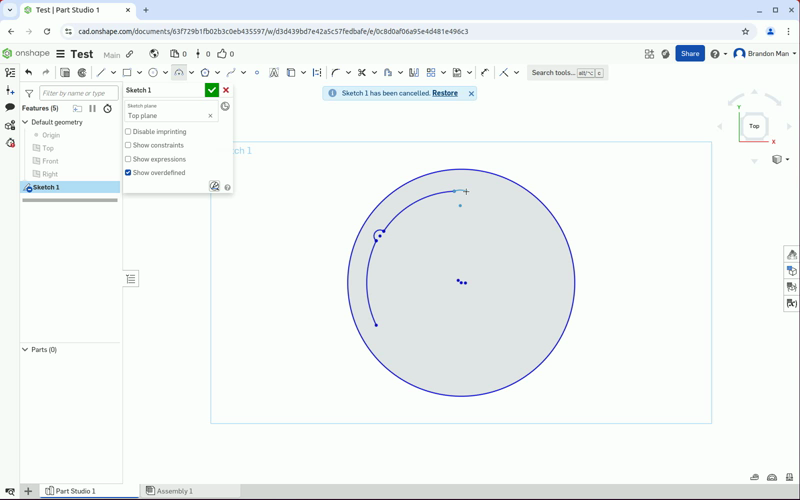
click(466, 191)
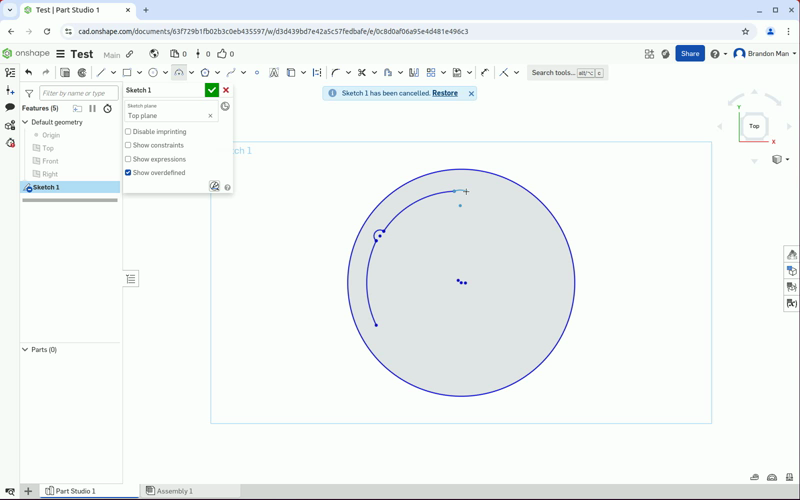
mouse_move(460, 185)
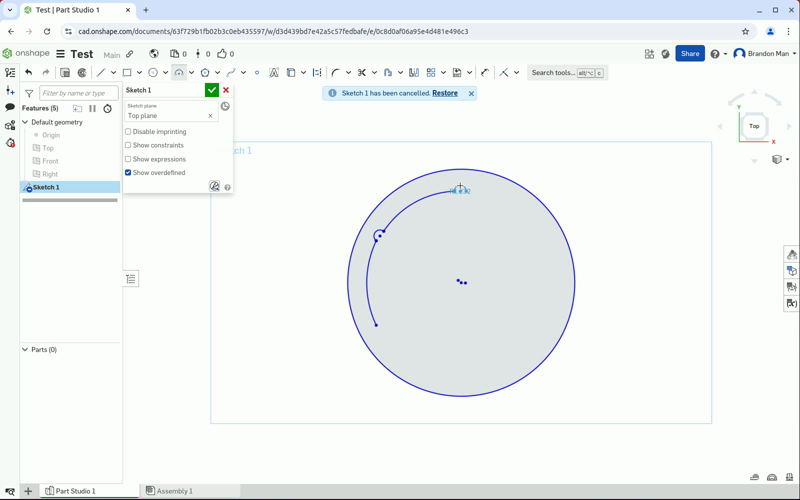
click(460, 185)
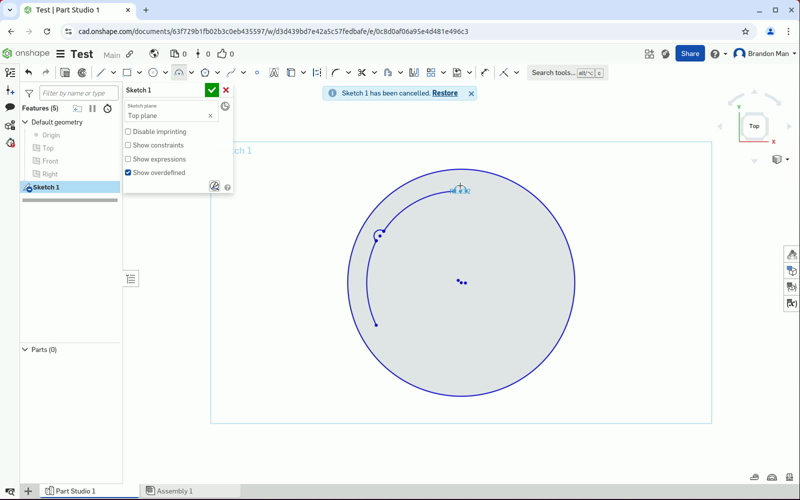
key_up(shift)
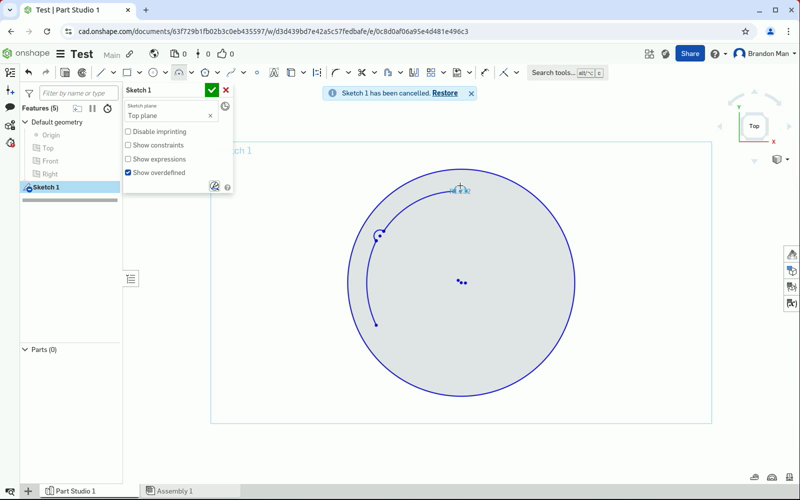
mouse_move(466, 191)
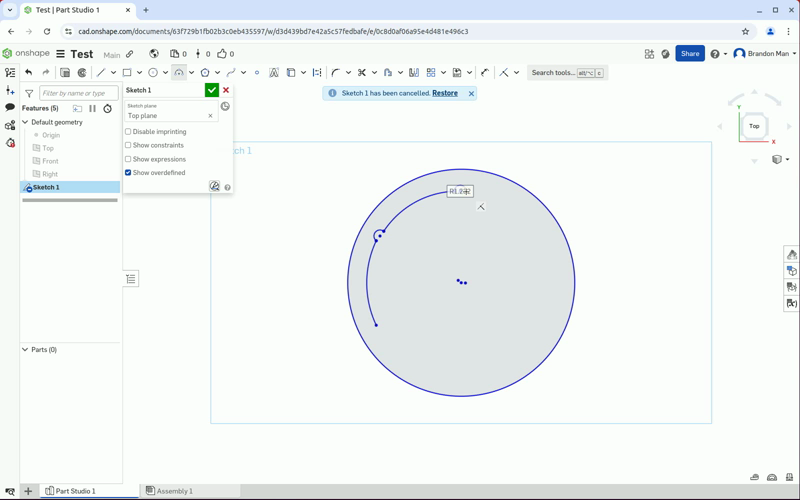
click(466, 191)
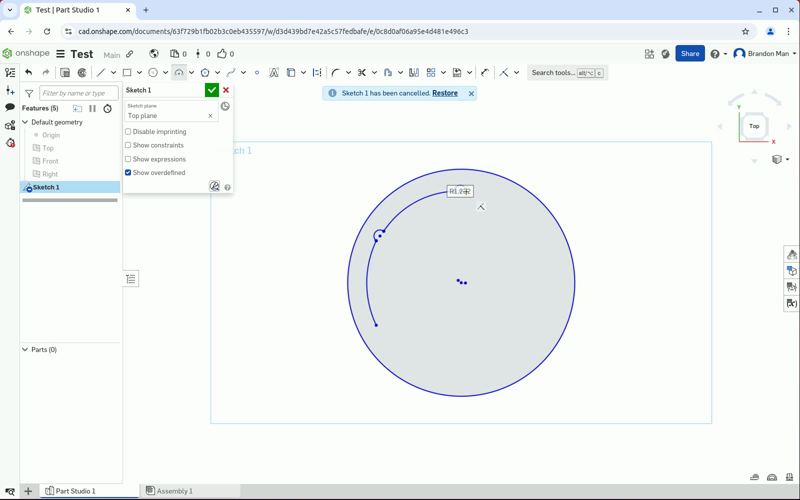
key_down(shift)
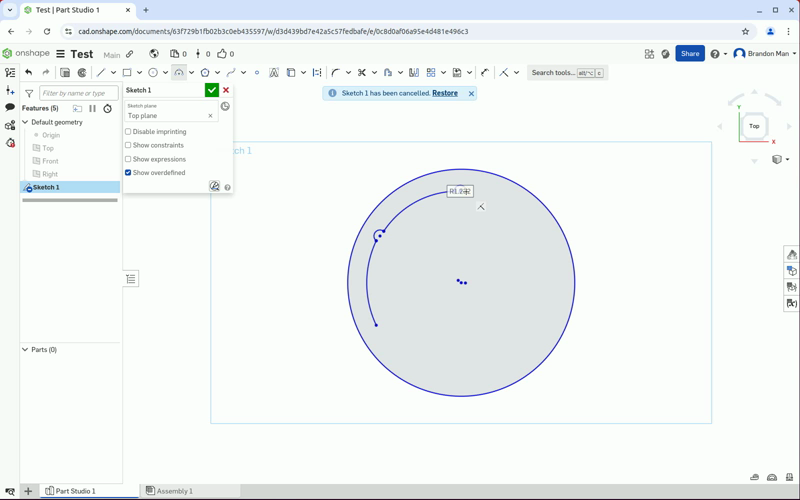
mouse_move(536, 231)
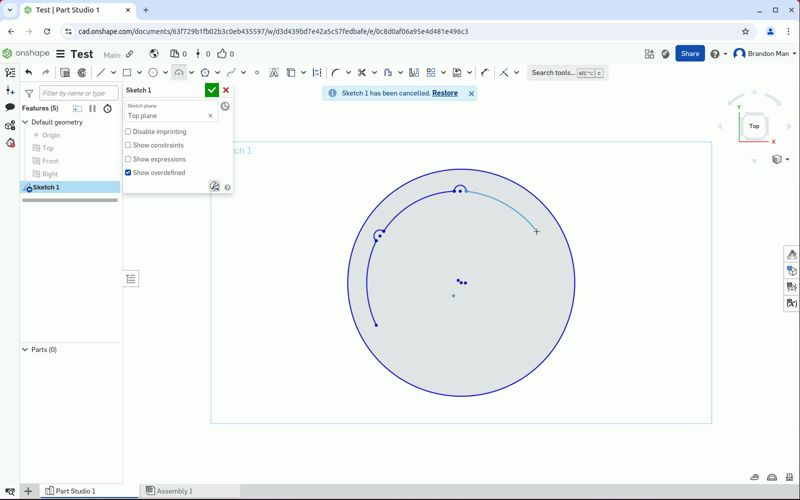
click(536, 231)
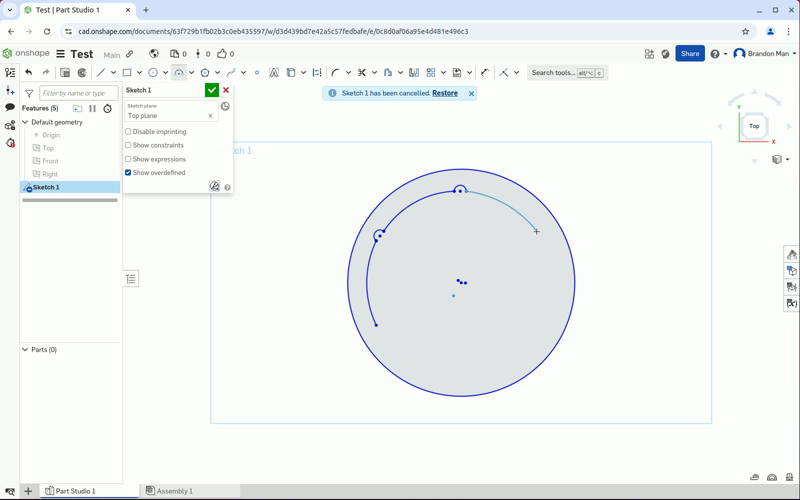
mouse_move(506, 202)
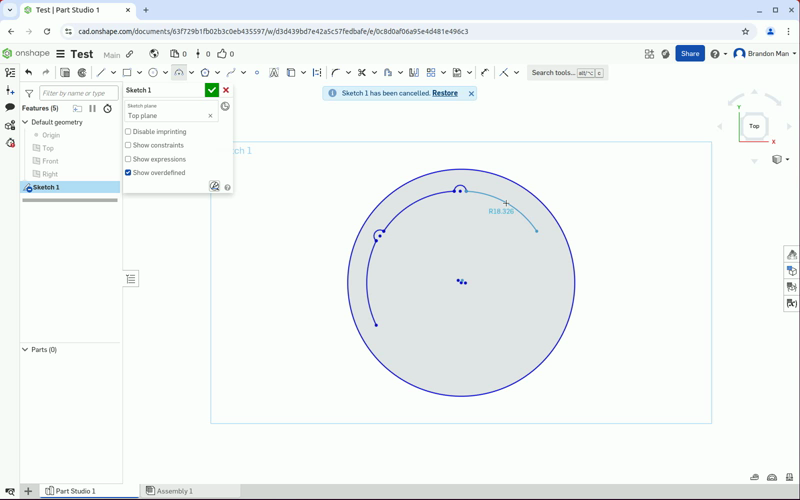
click(506, 202)
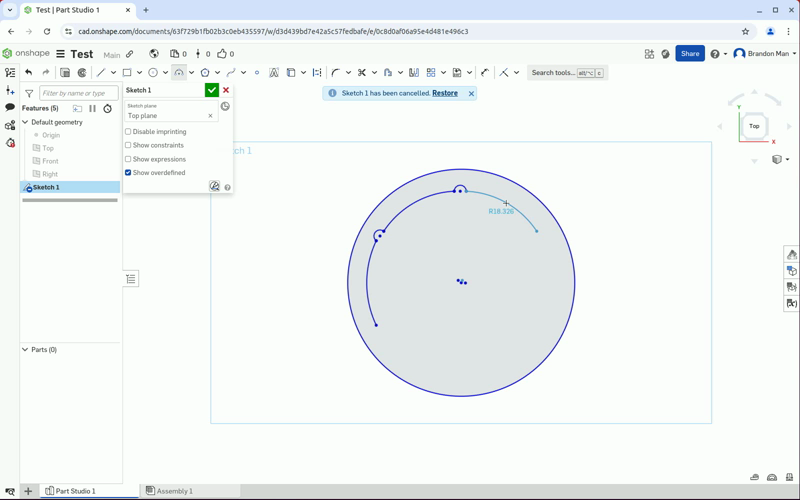
key_up(shift)
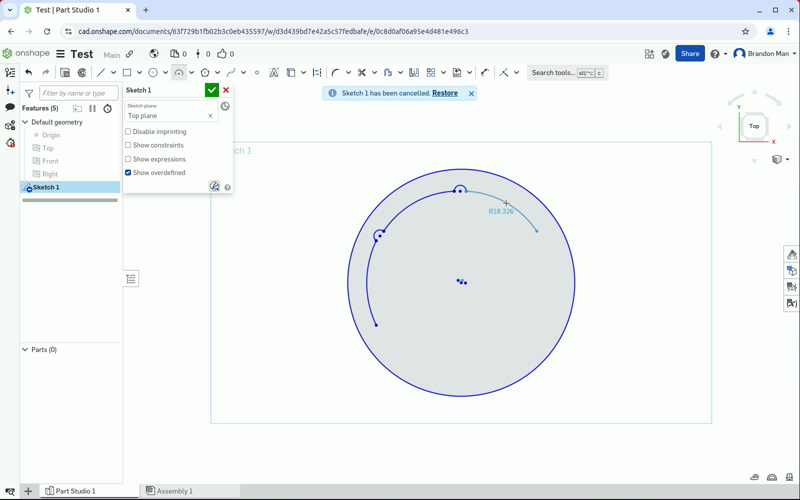
mouse_move(536, 231)
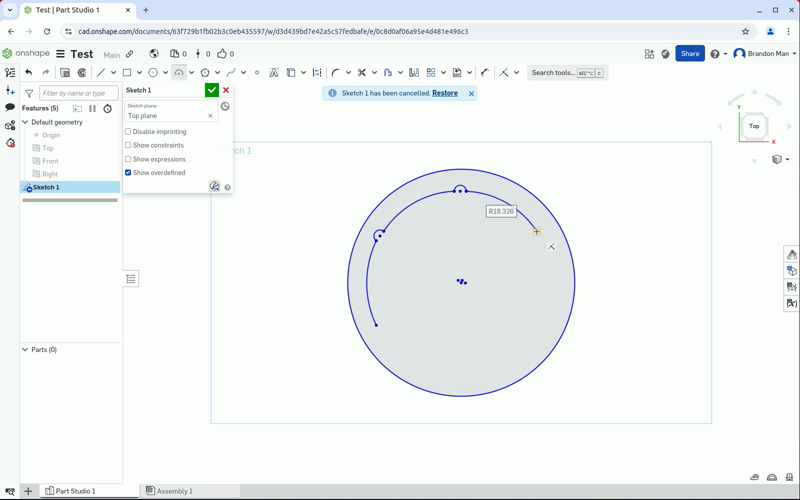
click(536, 231)
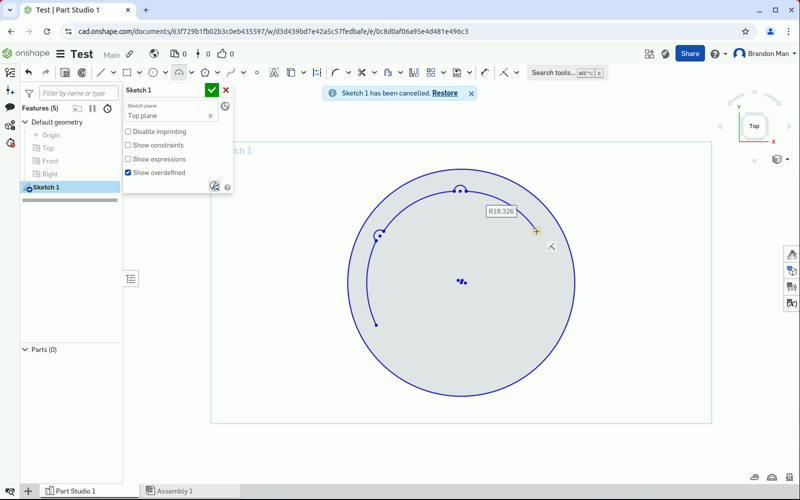
key_down(shift)
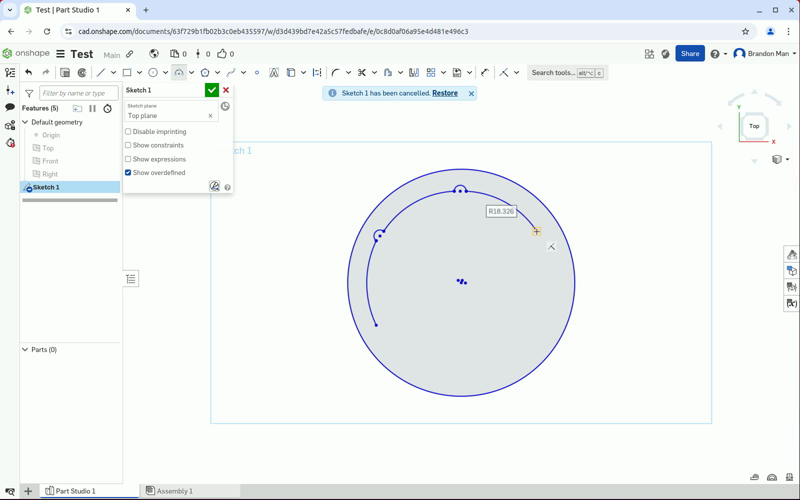
mouse_move(543, 240)
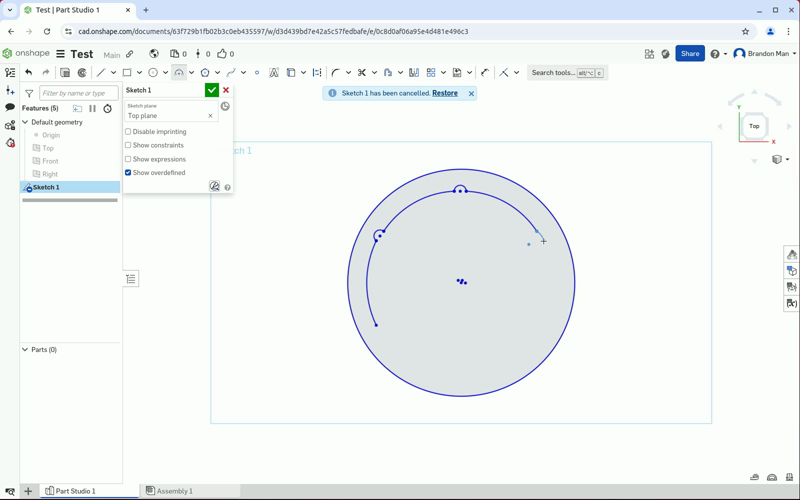
click(543, 240)
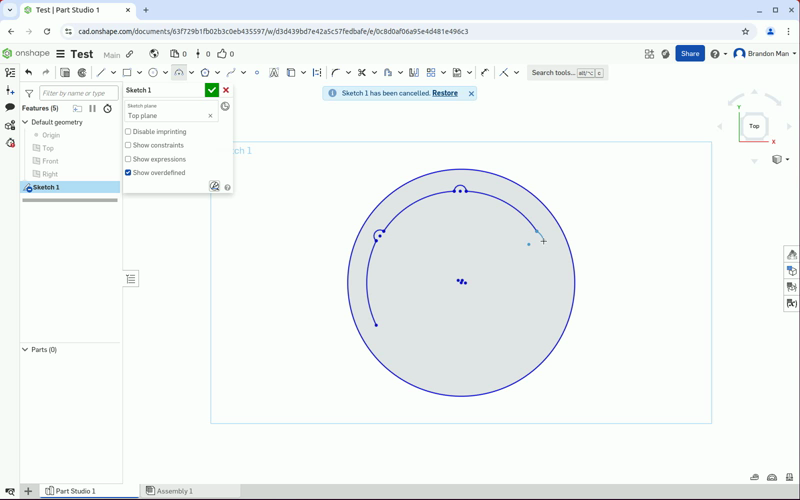
mouse_move(545, 232)
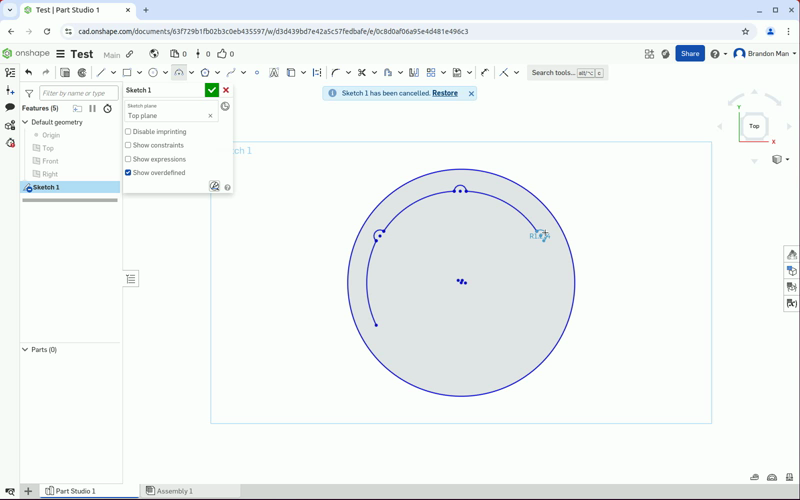
click(545, 232)
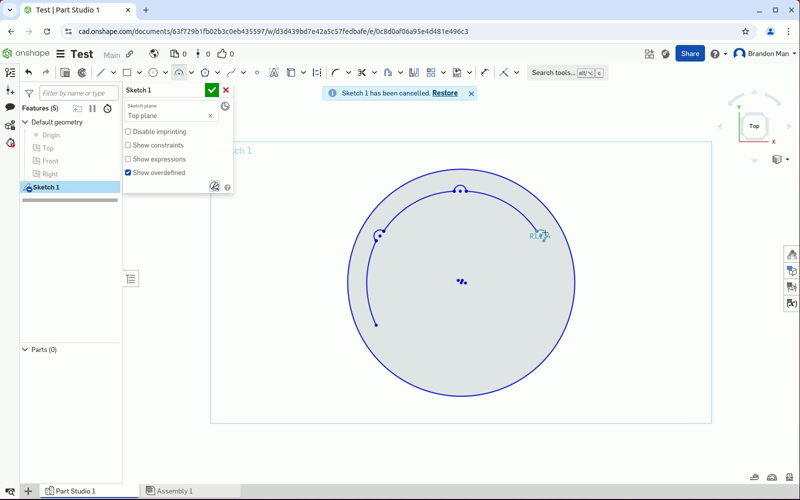
key_up(shift)
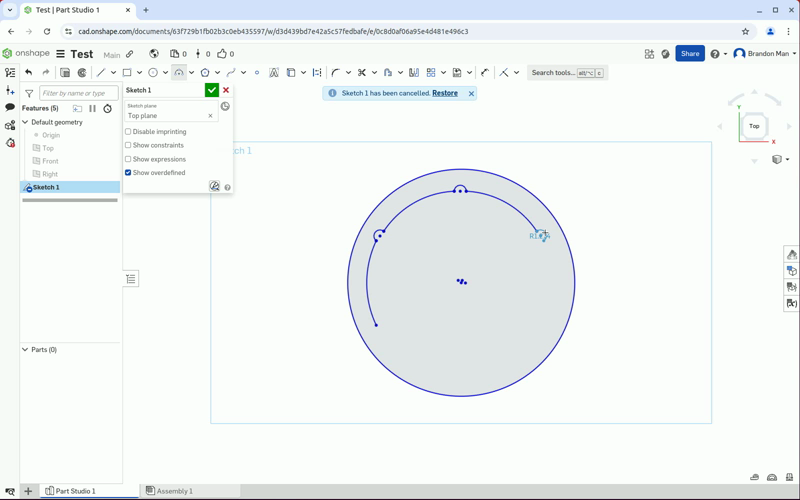
mouse_move(543, 240)
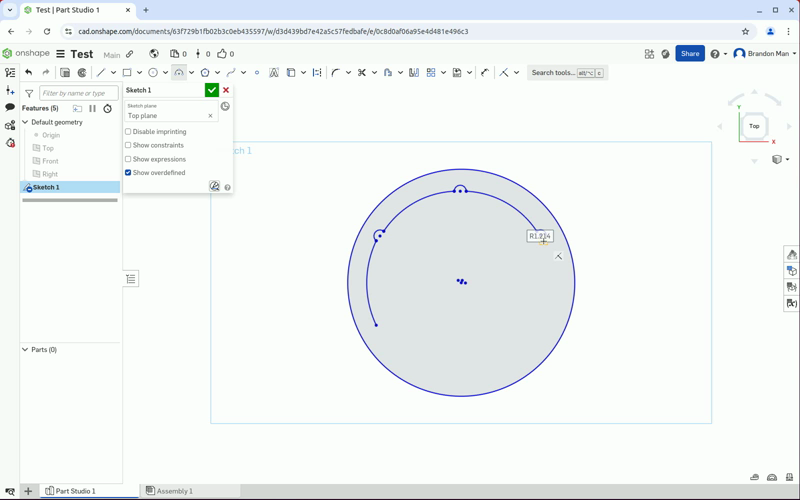
click(543, 240)
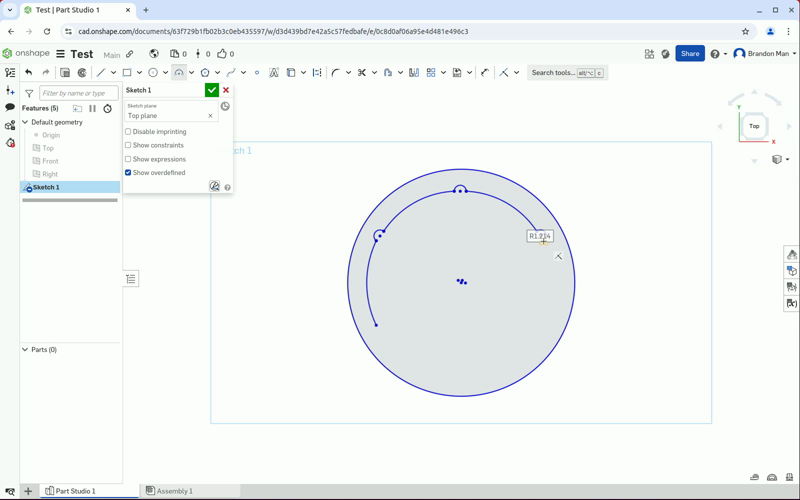
key_down(shift)
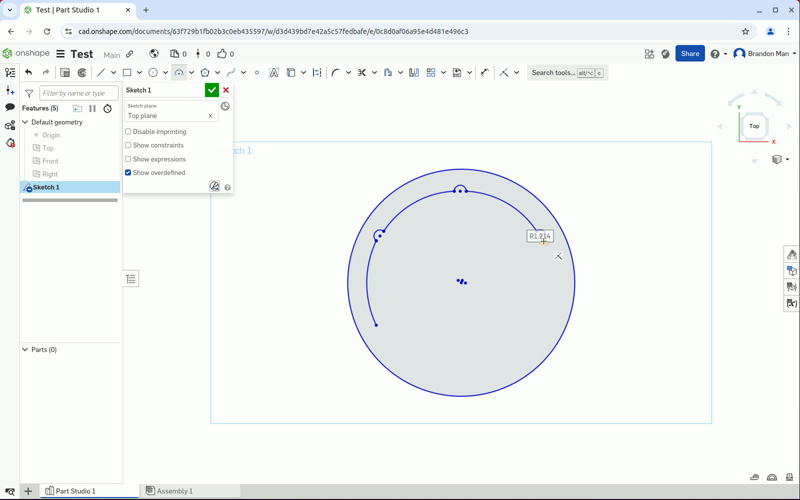
mouse_move(543, 325)
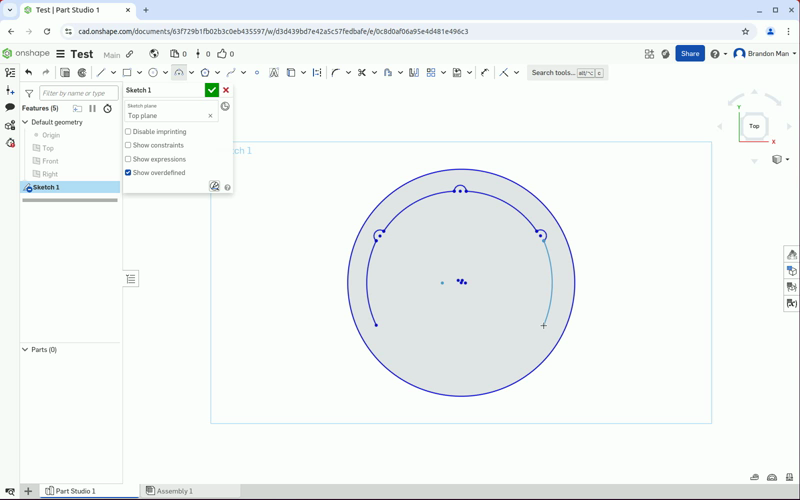
click(543, 325)
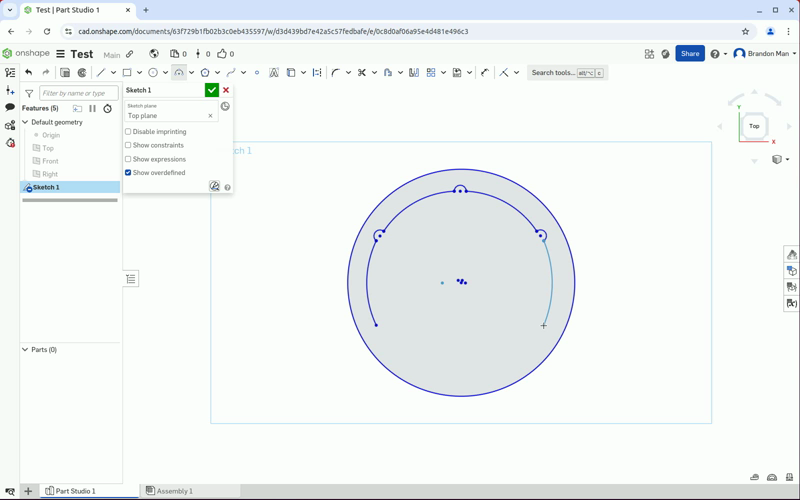
mouse_move(553, 282)
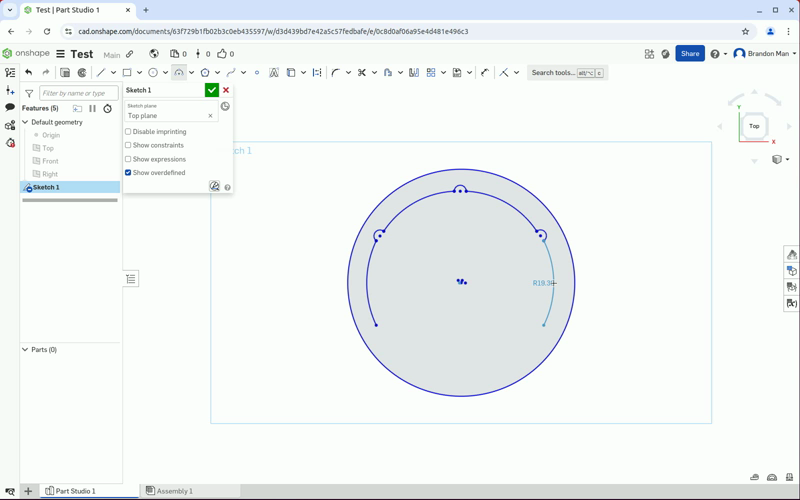
click(553, 282)
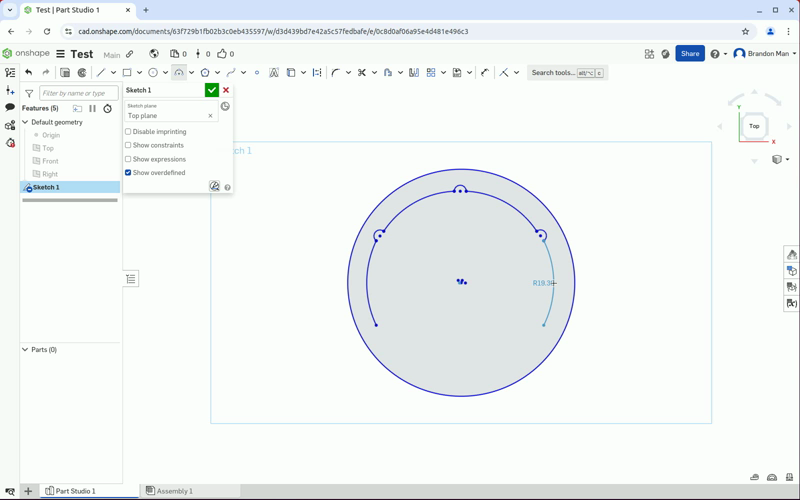
key_up(shift)
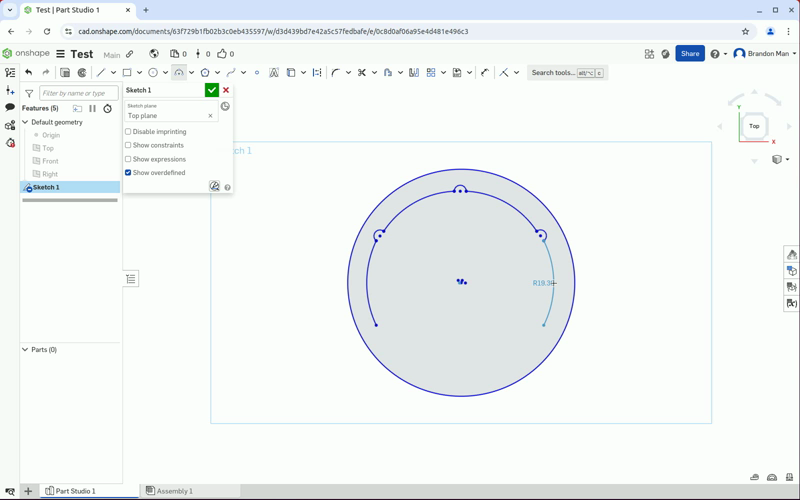
mouse_move(543, 325)
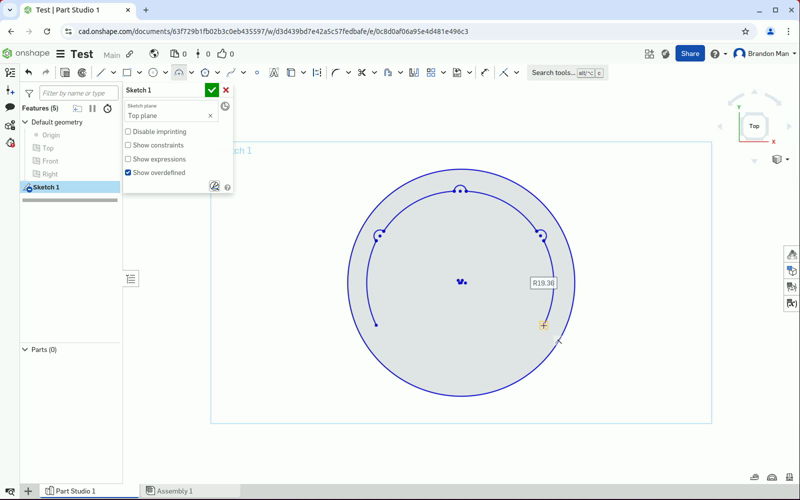
click(543, 325)
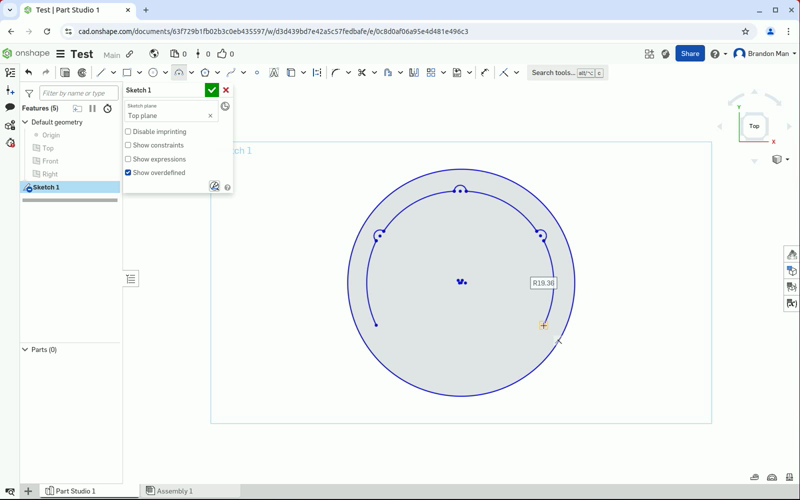
key_down(shift)
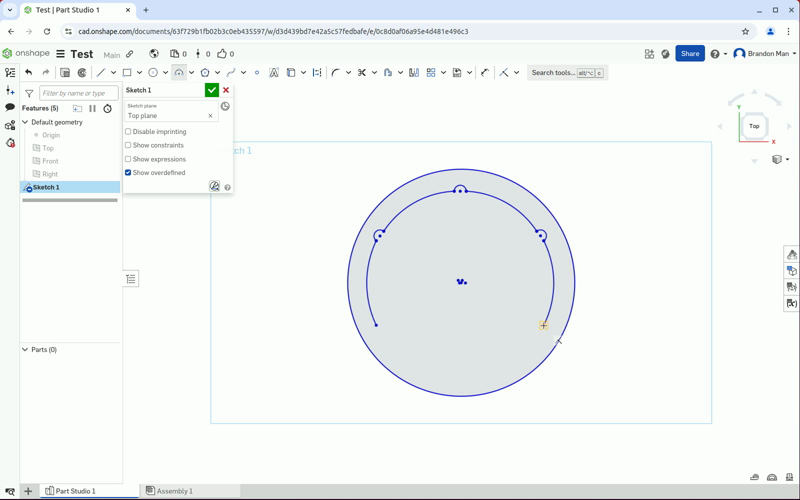
mouse_move(536, 334)
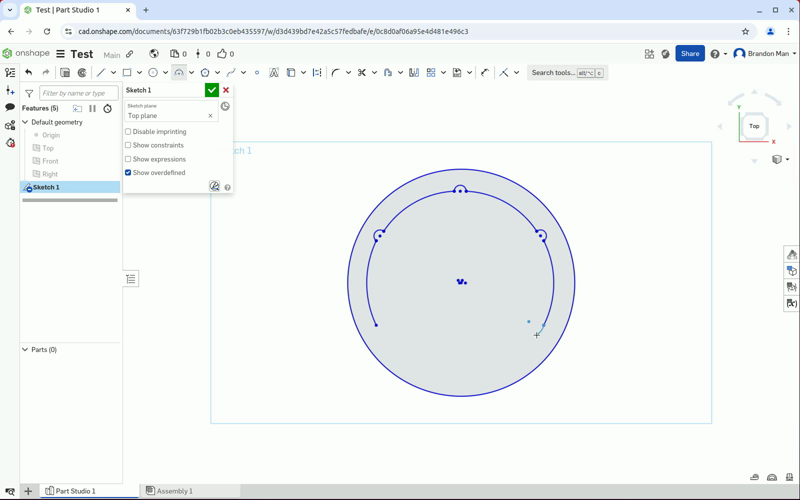
click(536, 334)
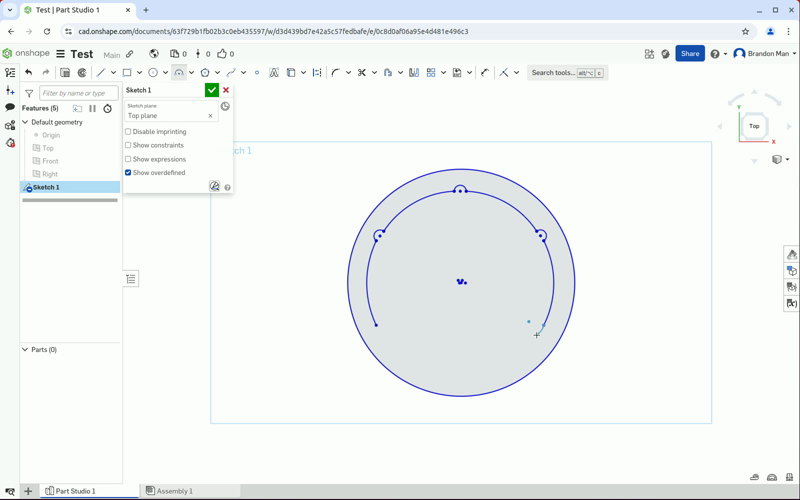
mouse_move(545, 333)
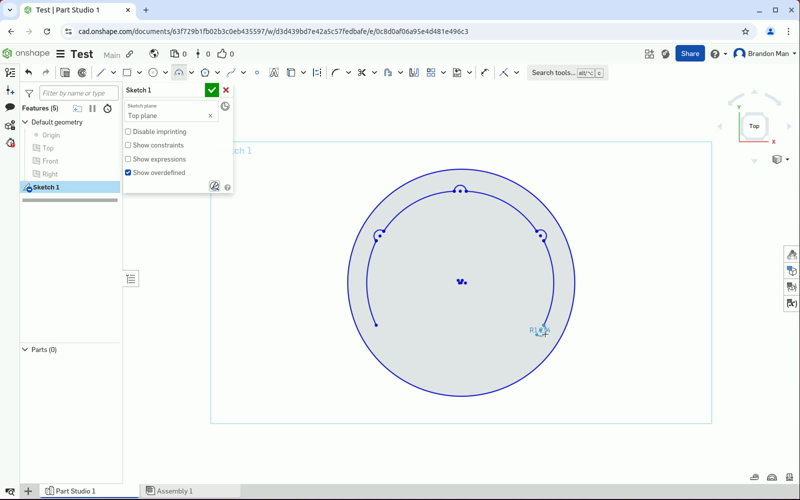
click(545, 333)
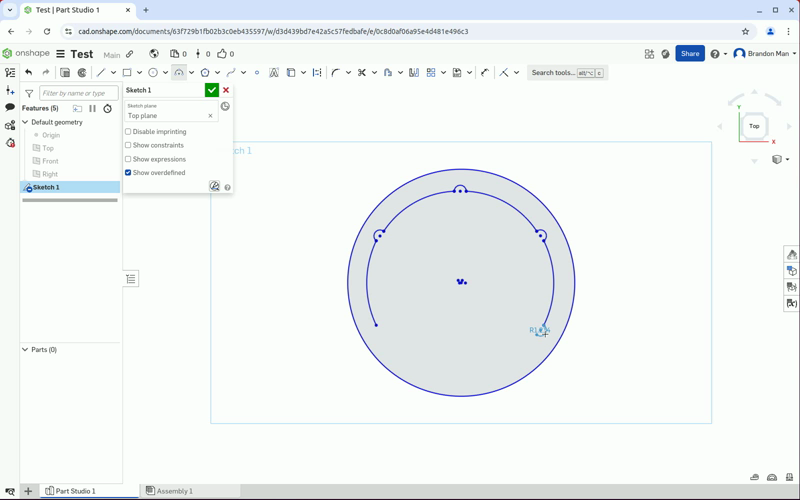
key_up(shift)
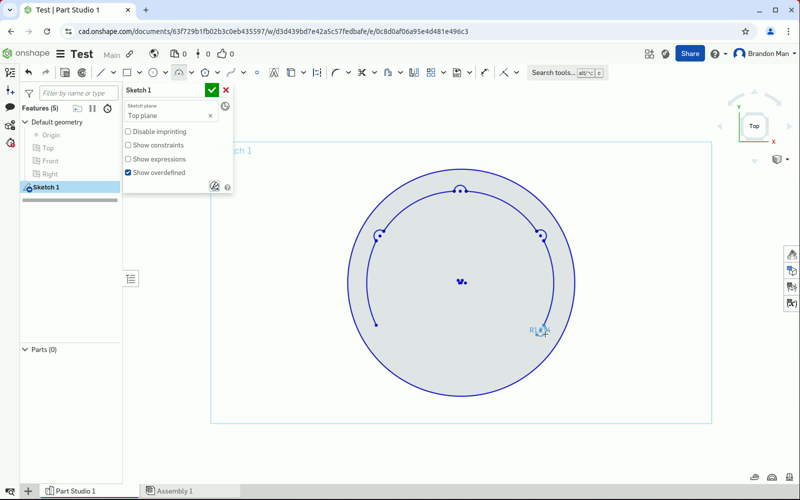
mouse_move(536, 334)
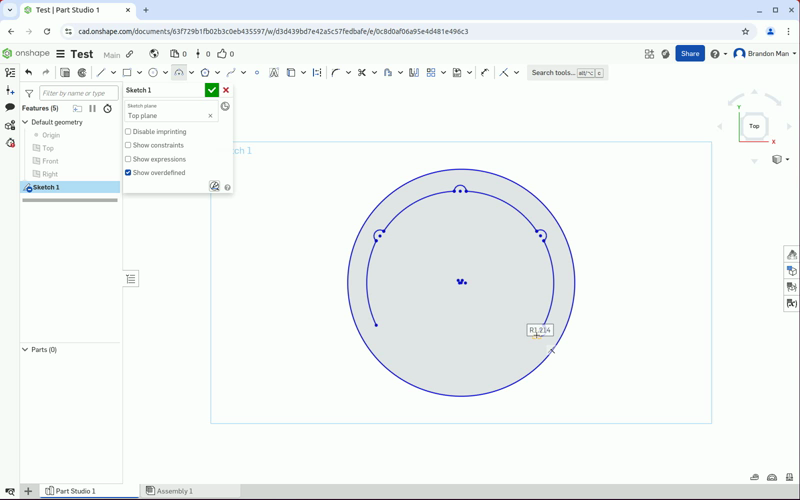
click(536, 334)
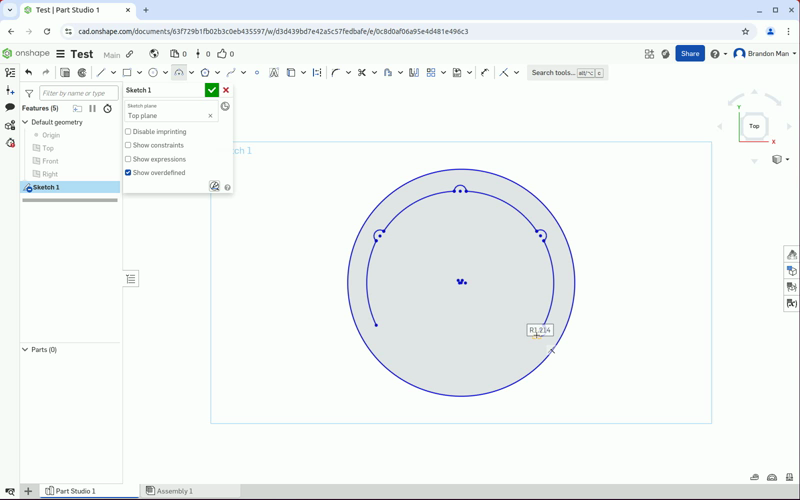
key_down(shift)
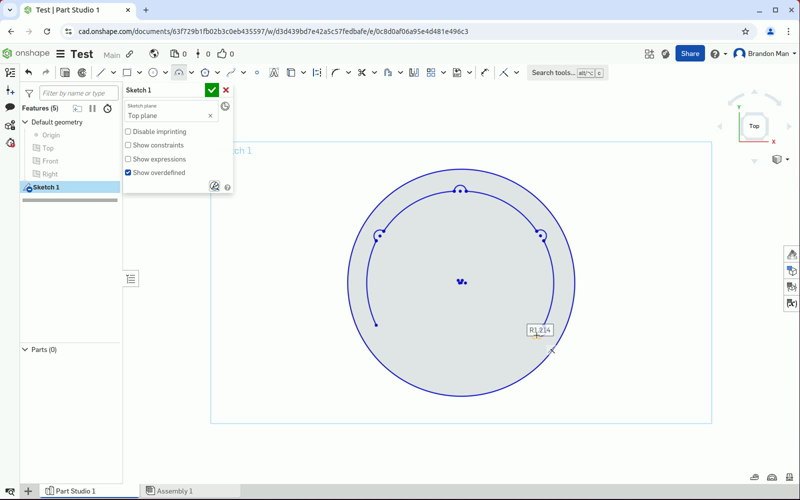
mouse_move(466, 374)
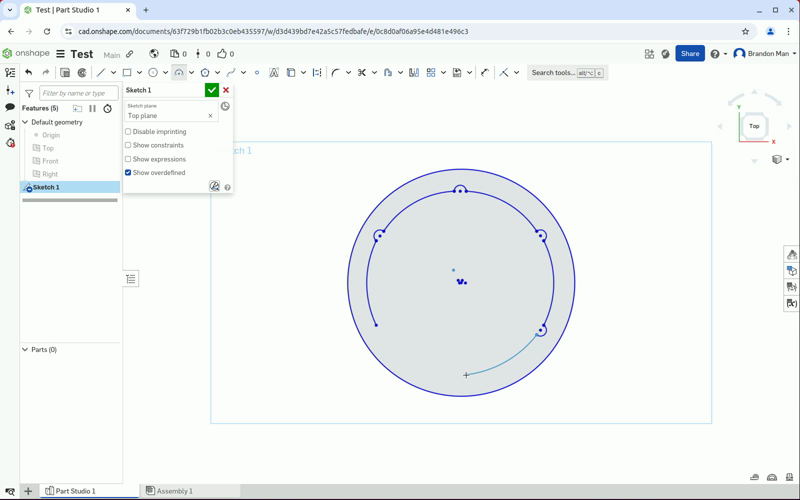
click(466, 374)
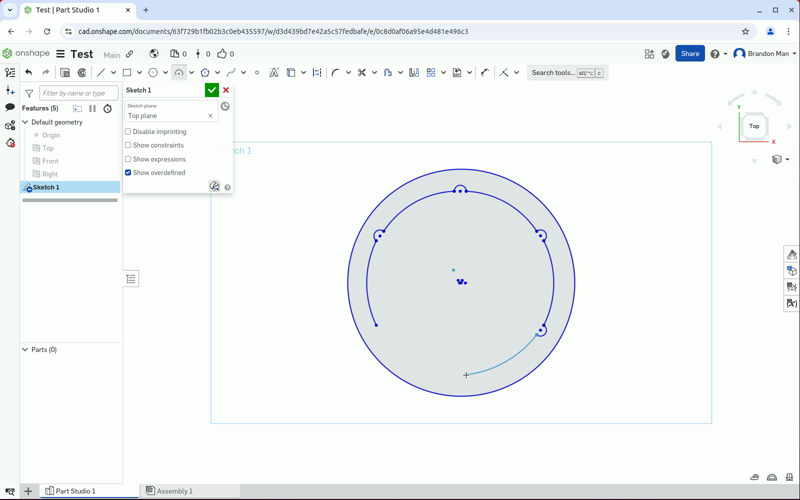
mouse_move(506, 363)
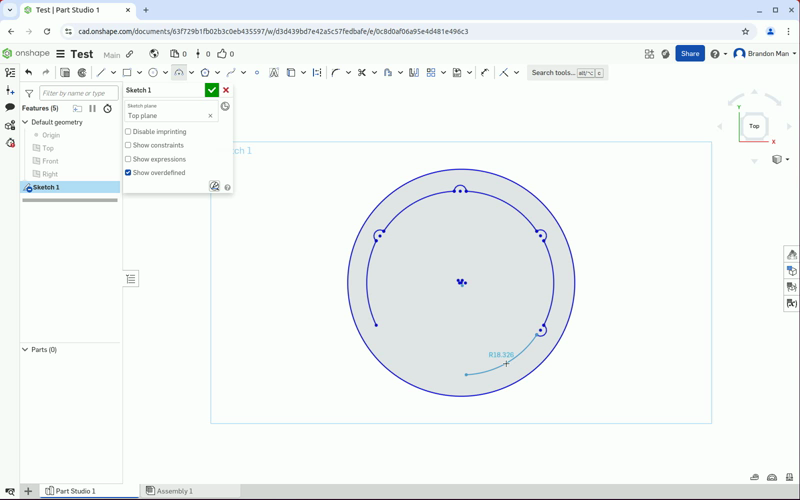
click(506, 363)
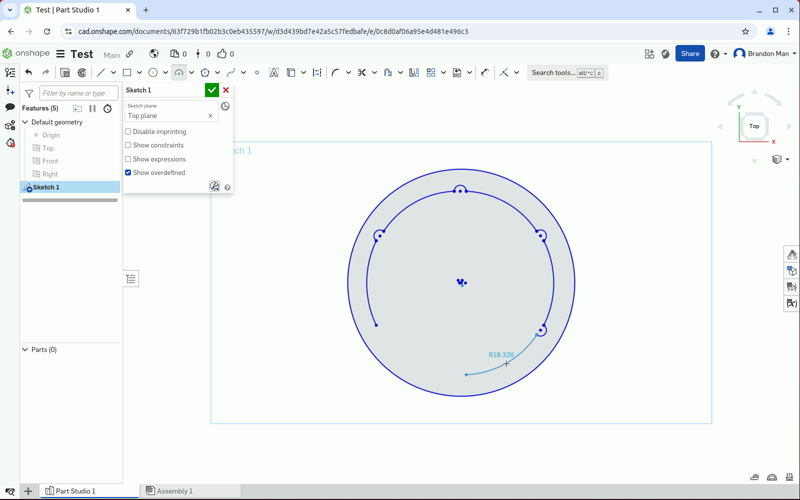
key_up(shift)
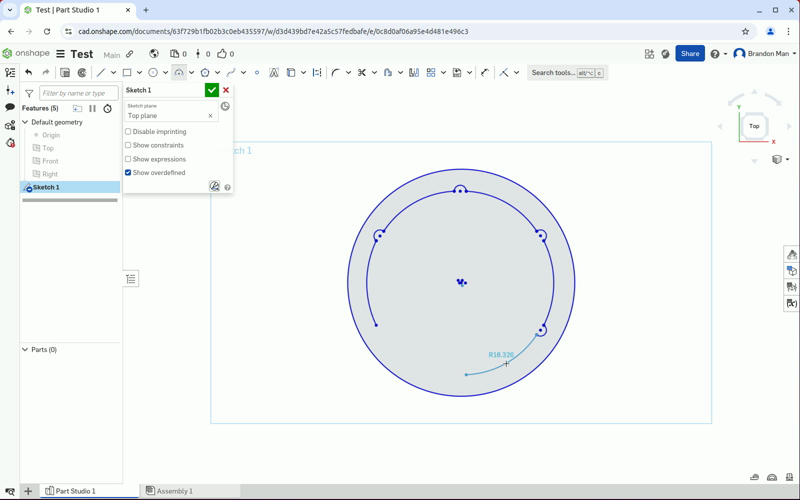
mouse_move(466, 374)
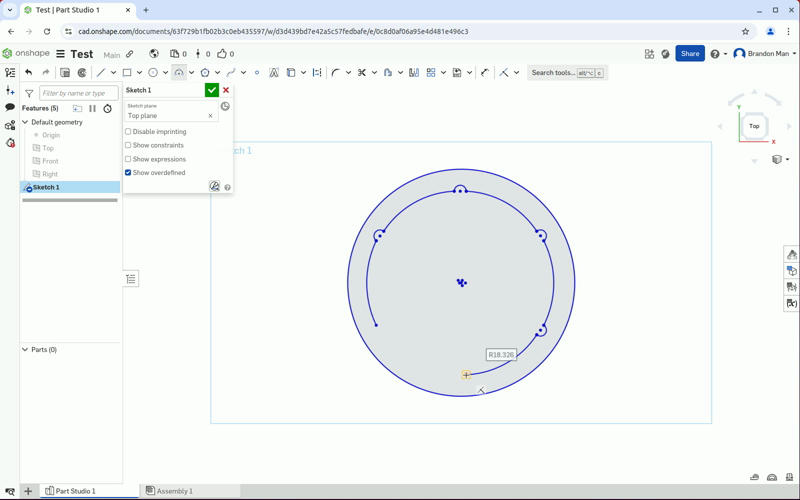
click(466, 374)
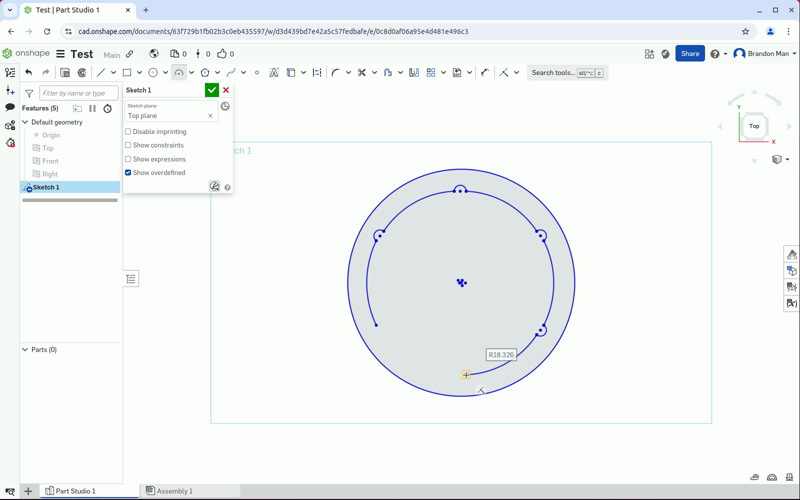
key_down(shift)
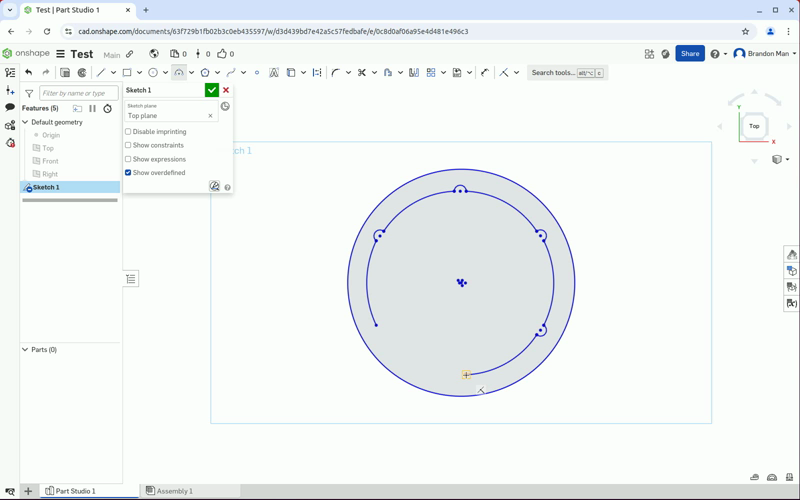
mouse_move(454, 374)
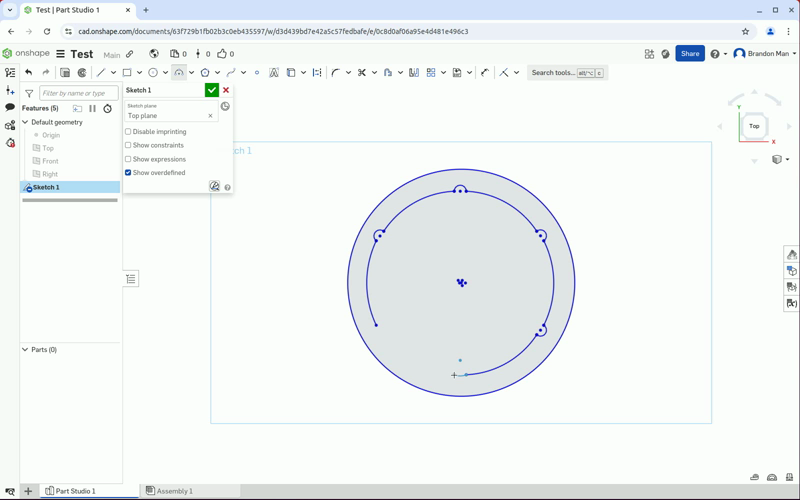
click(454, 374)
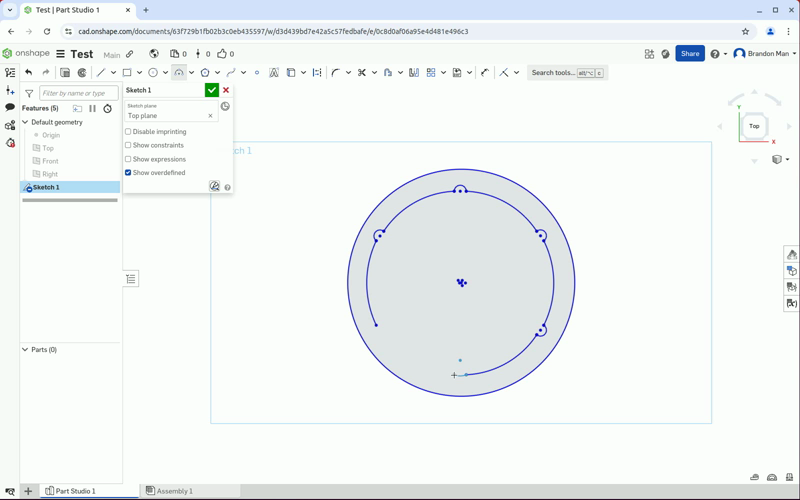
mouse_move(460, 380)
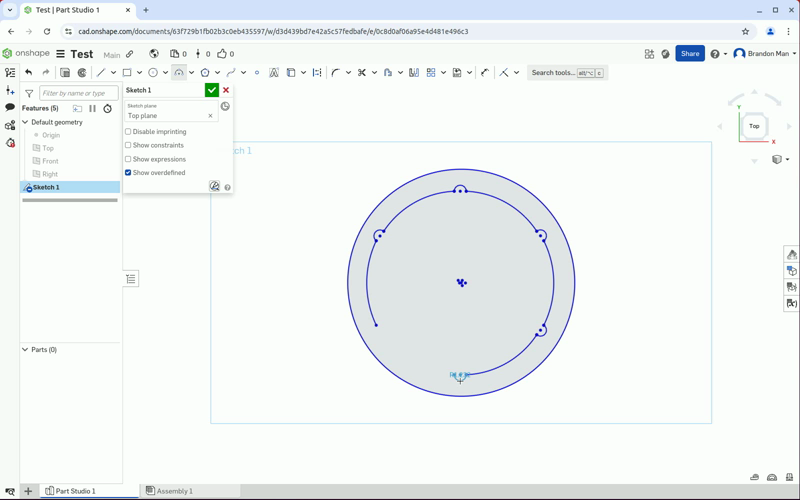
click(460, 380)
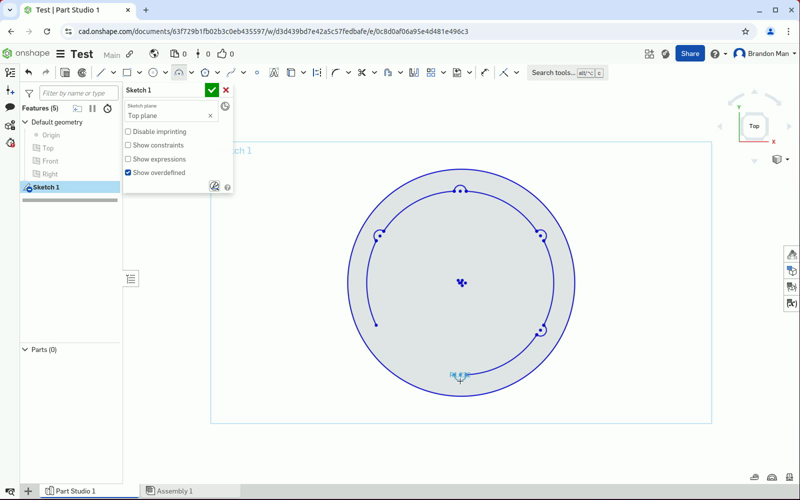
key_up(shift)
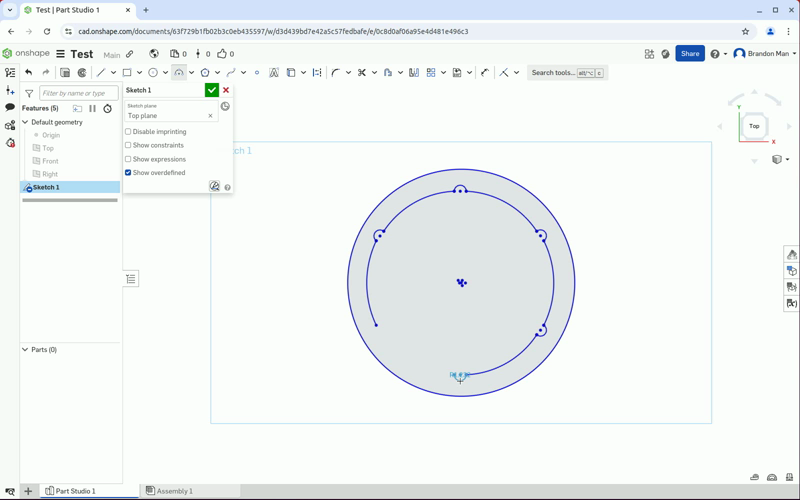
mouse_move(454, 374)
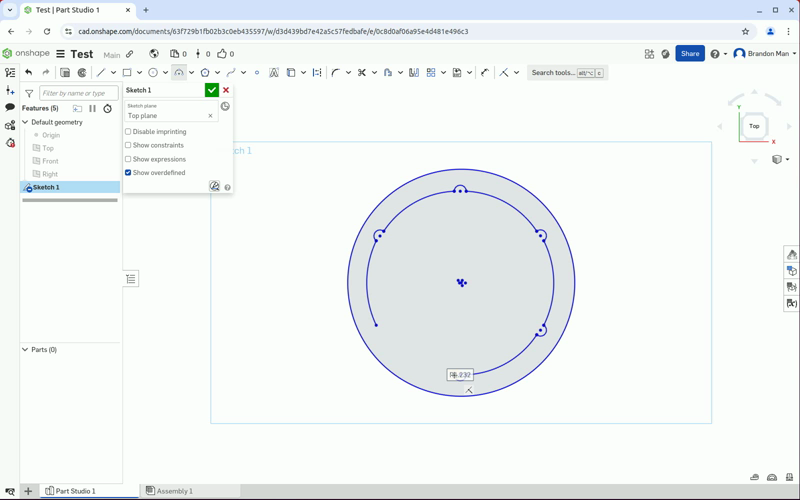
click(454, 374)
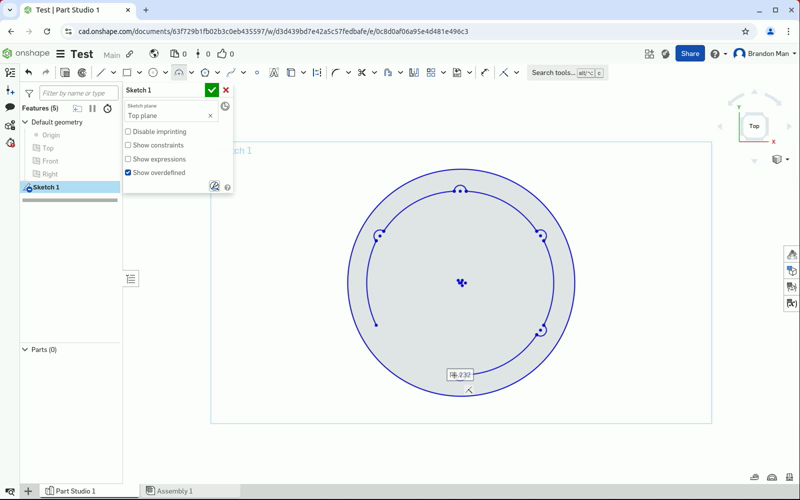
key_down(shift)
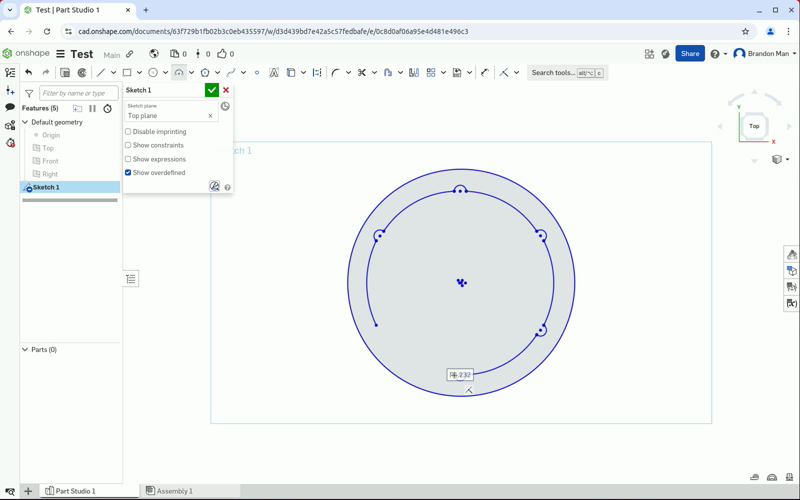
mouse_move(383, 334)
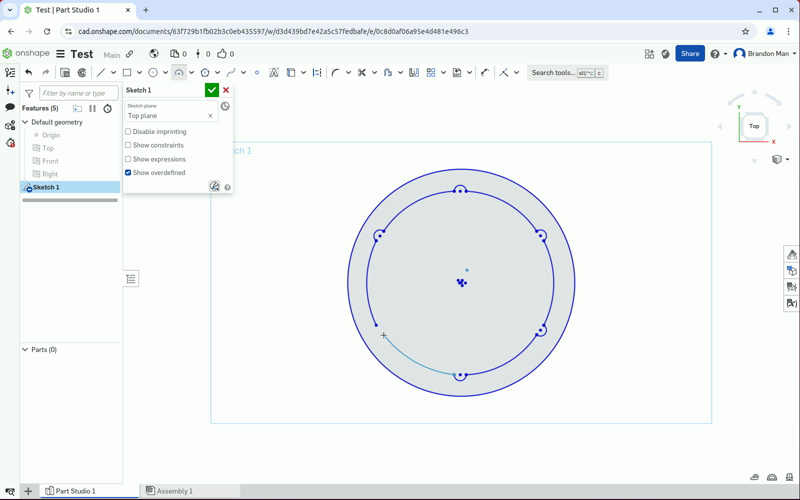
click(383, 334)
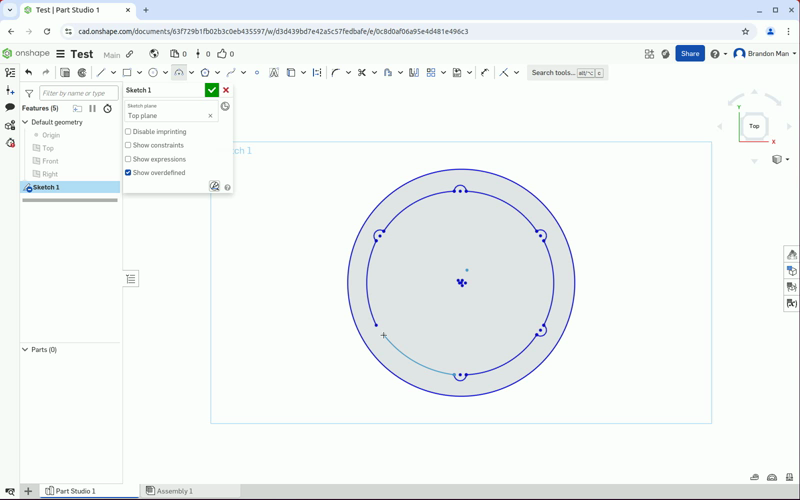
mouse_move(414, 363)
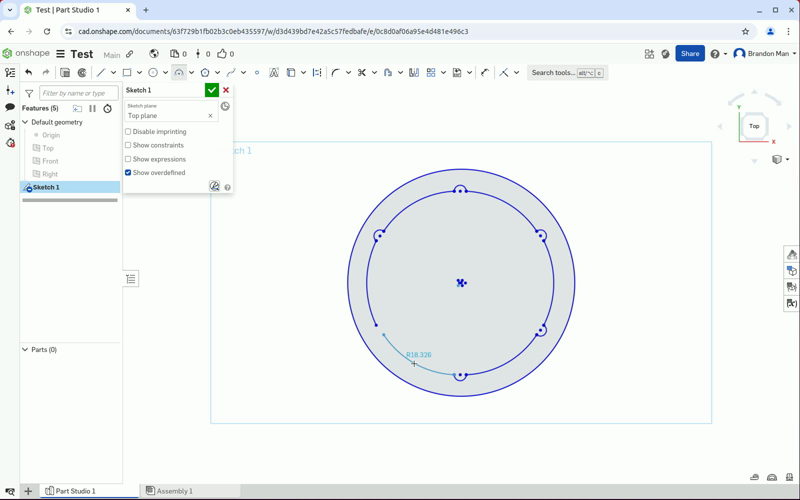
click(414, 363)
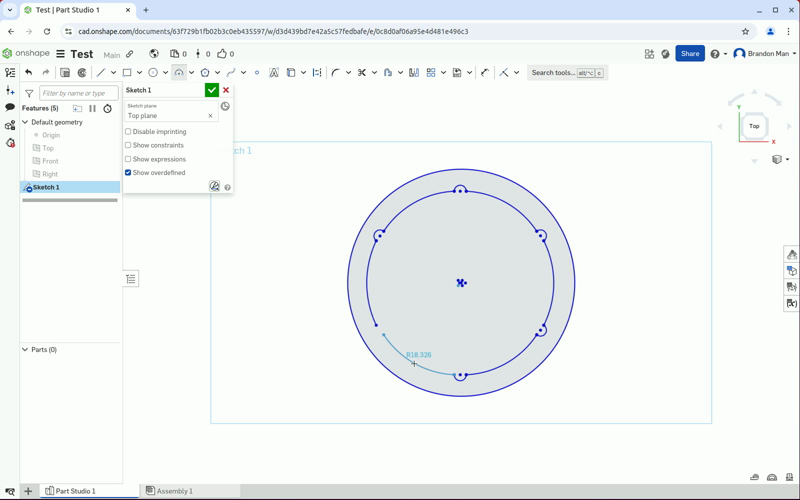
key_up(shift)
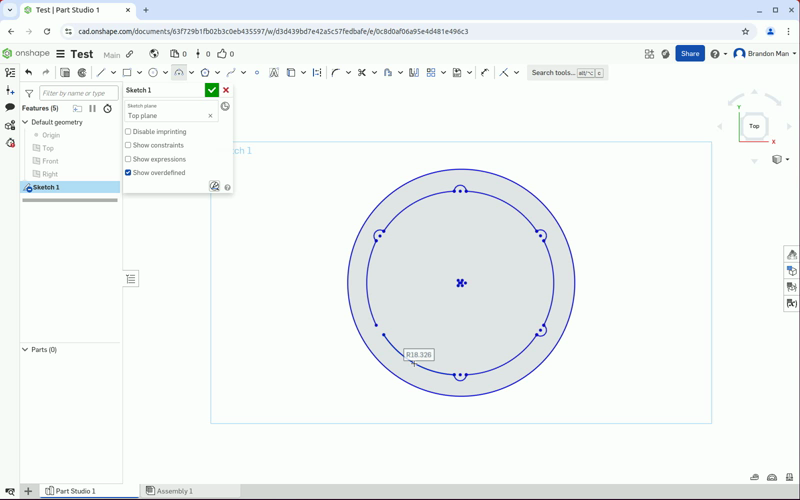
mouse_move(383, 334)
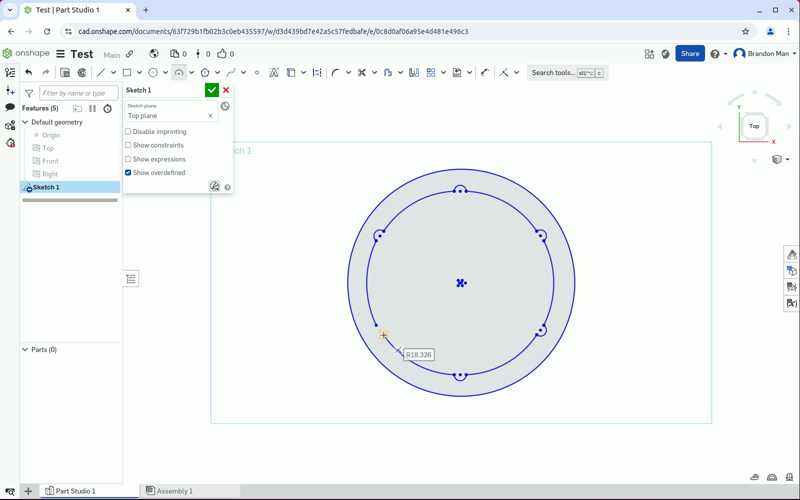
click(383, 334)
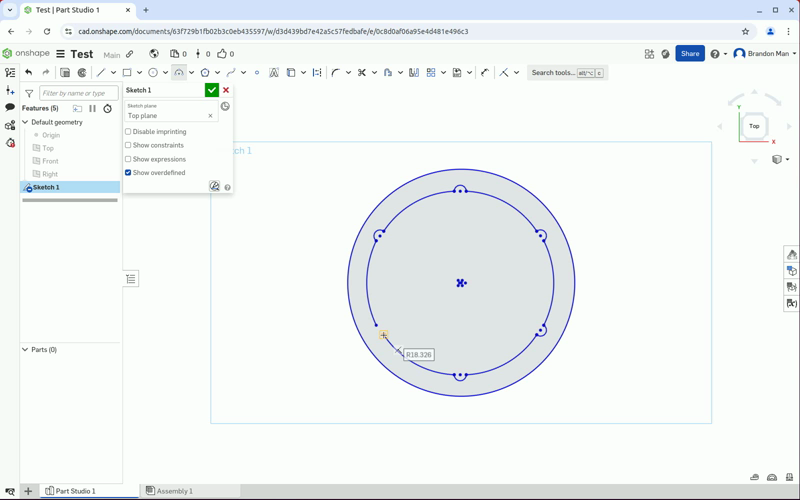
mouse_move(376, 325)
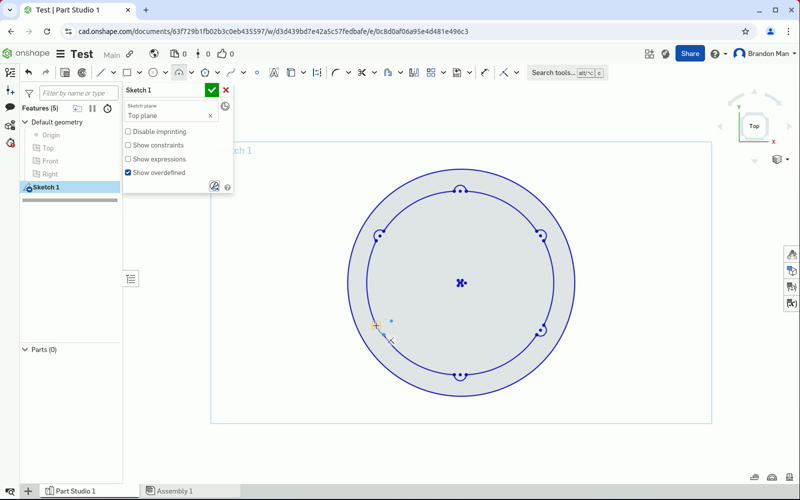
click(376, 325)
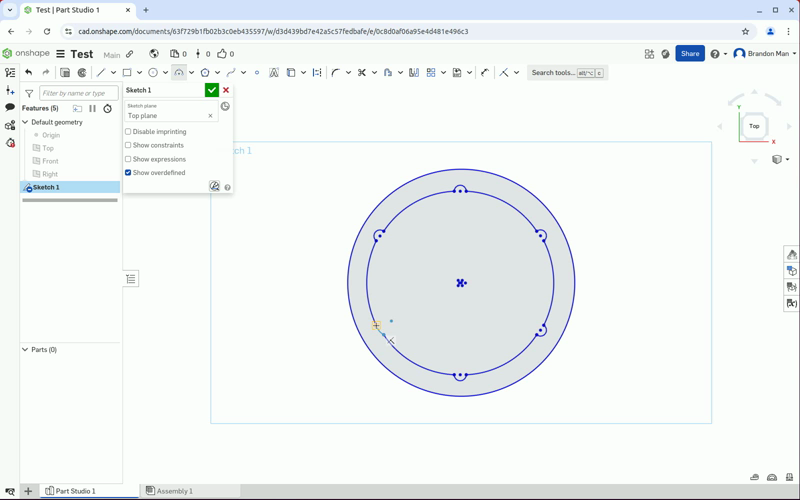
key_down(shift)
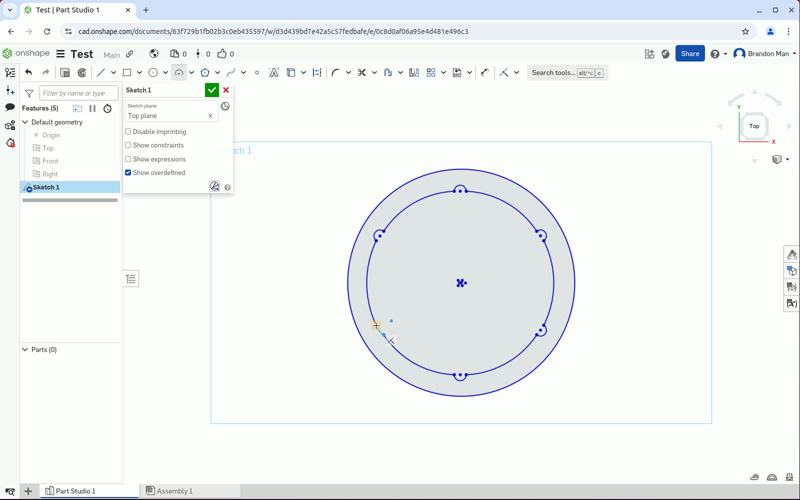
mouse_move(375, 333)
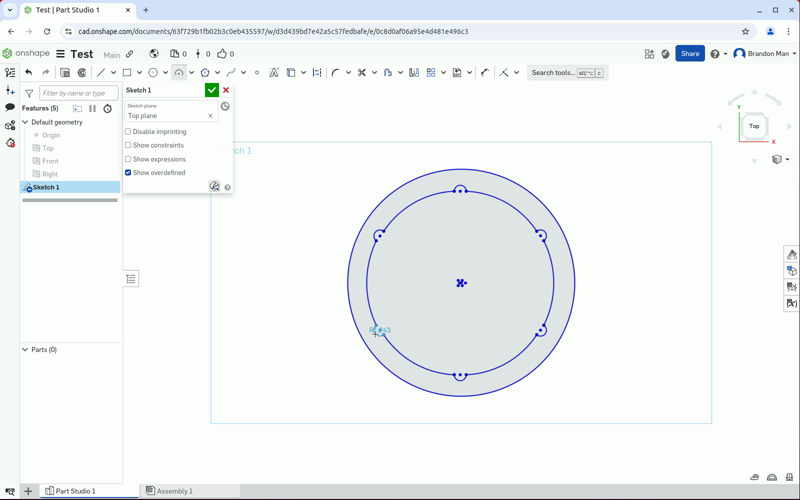
click(375, 333)
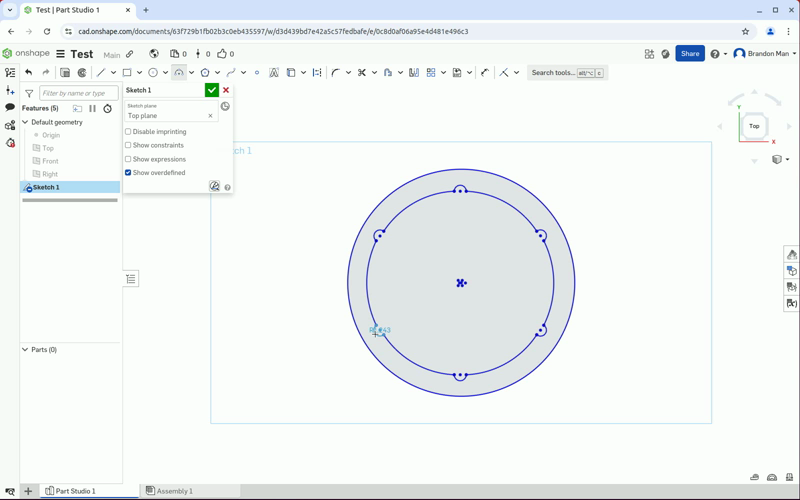
key_up(shift)
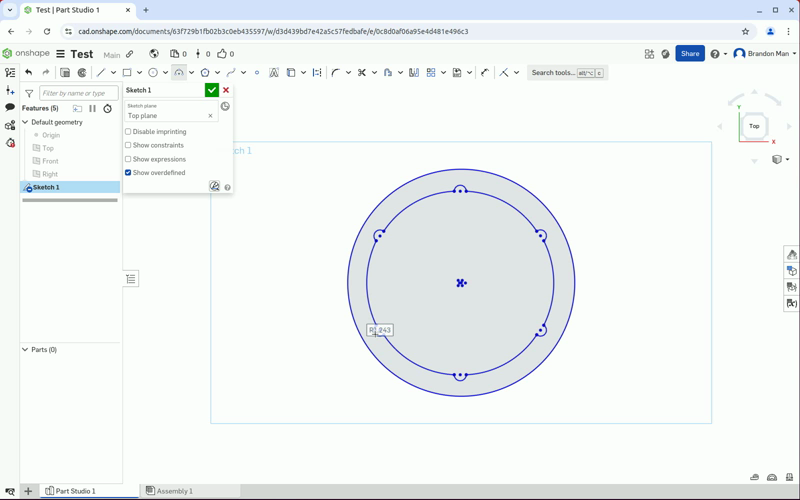
key(esc)
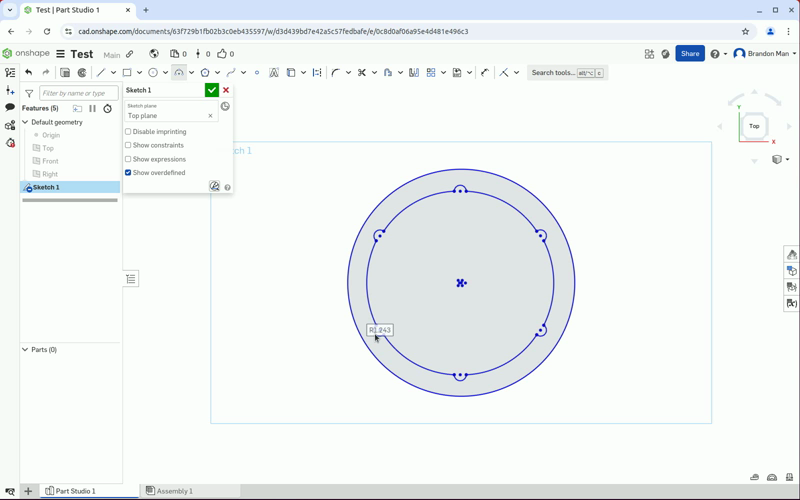
mouse_move(506, 190)
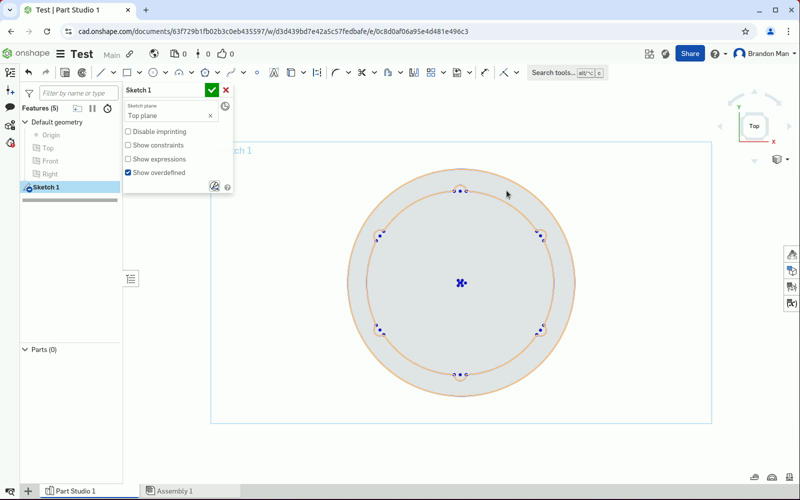
click(506, 190)
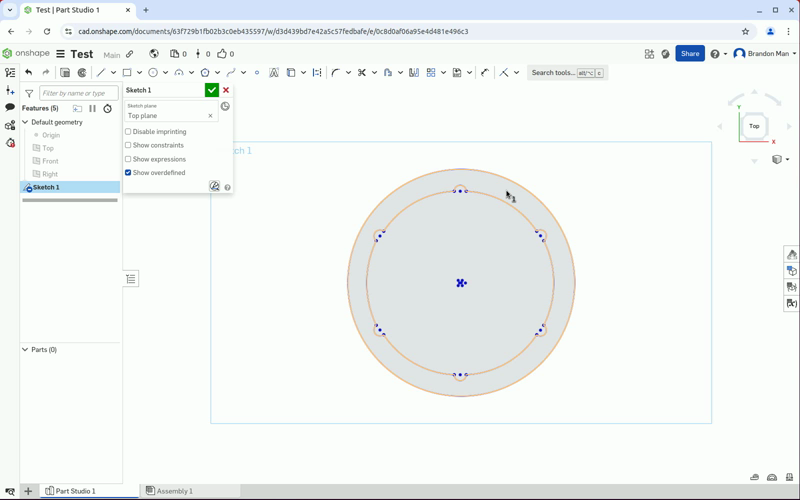
mouse_move(73, 352)
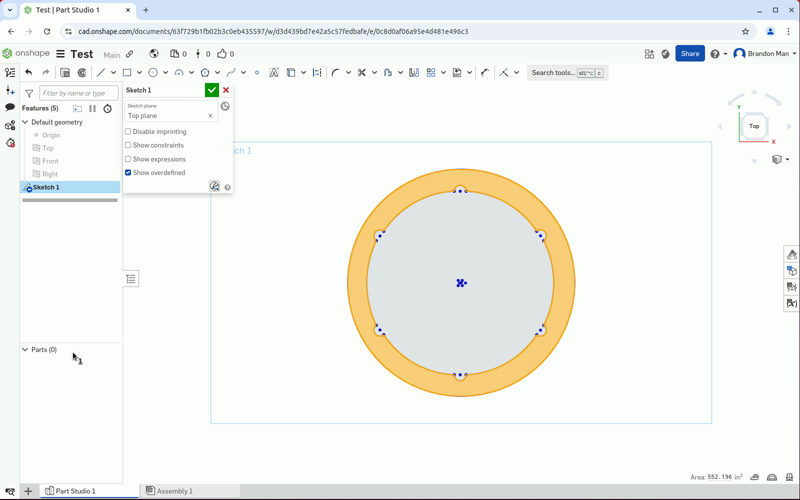
key(shift+y)
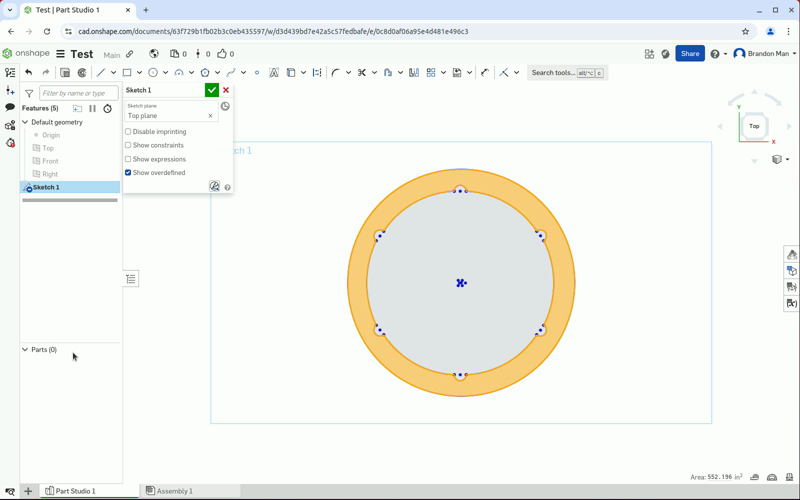
key(shift+e)
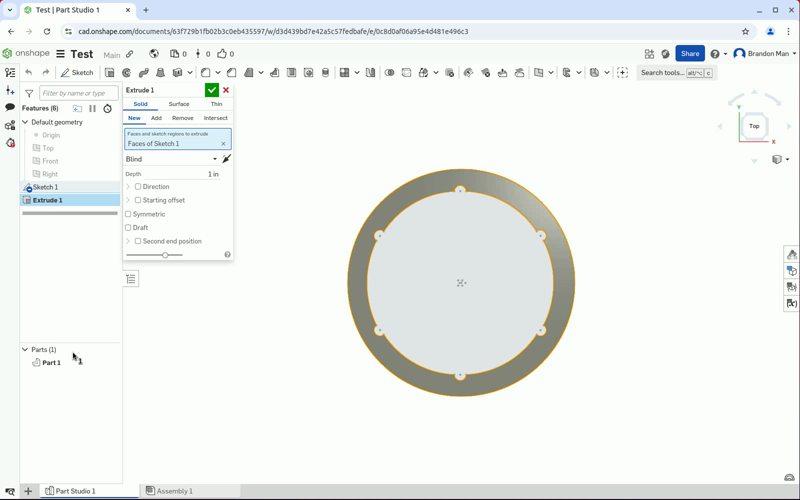
mouse_move(143, 106)
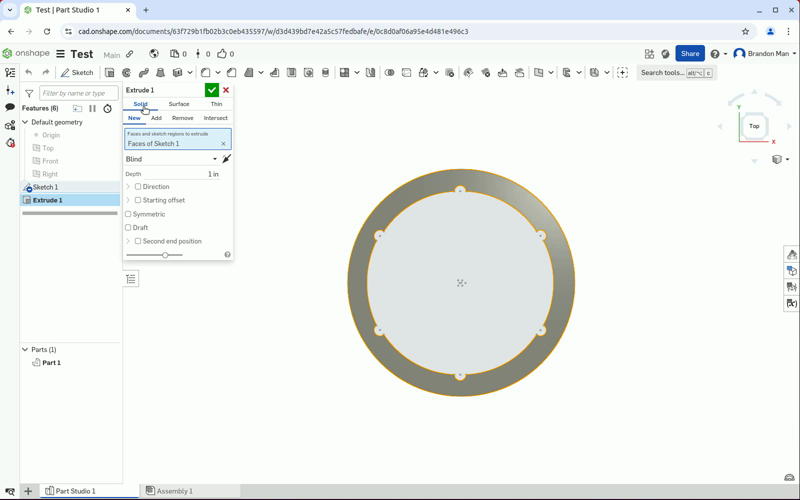
click(143, 106)
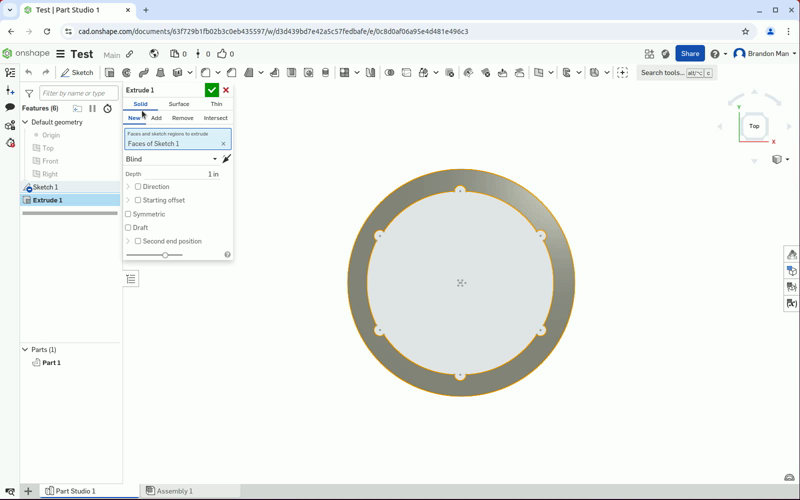
mouse_move(137, 120)
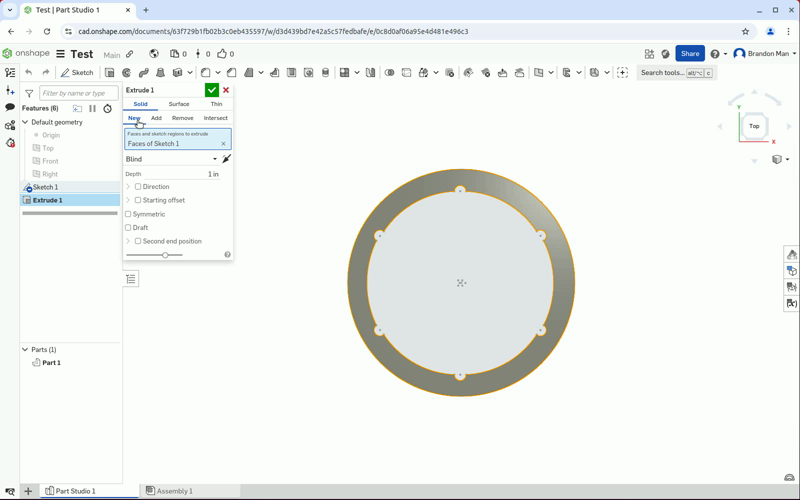
click(137, 120)
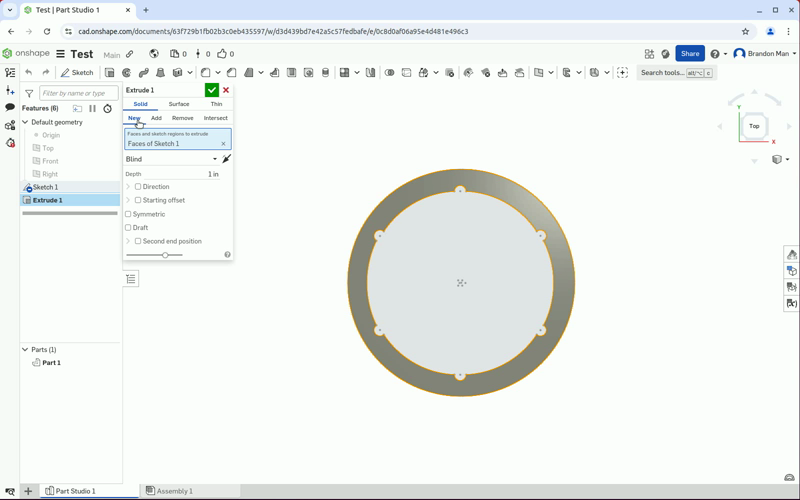
key(tab, 4)
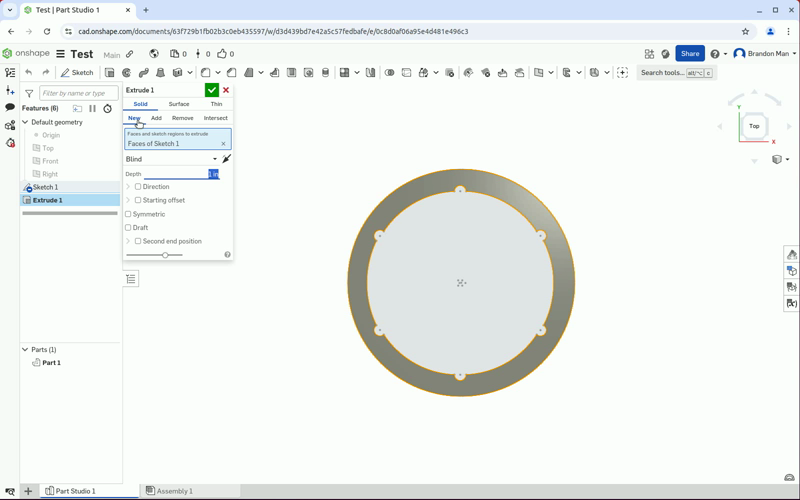
text(5.777)
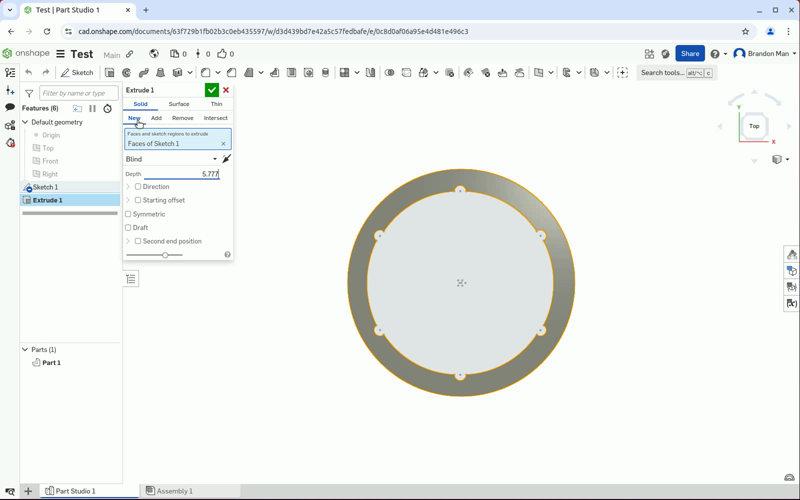
key(enter)
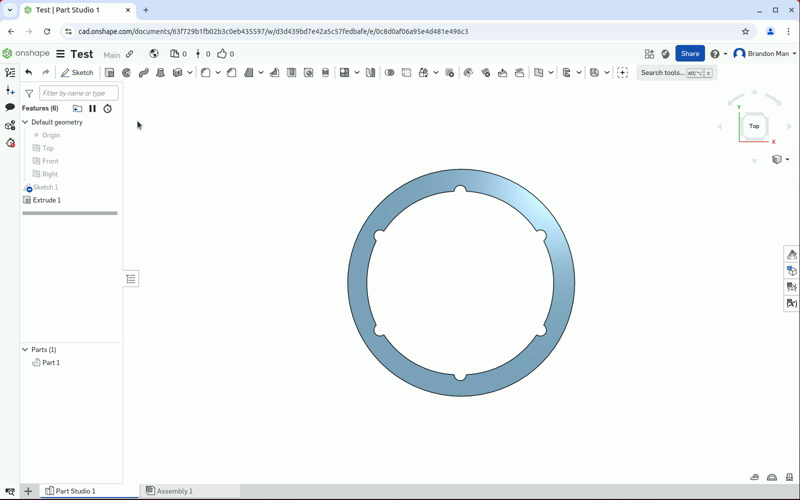
key(shift+h)
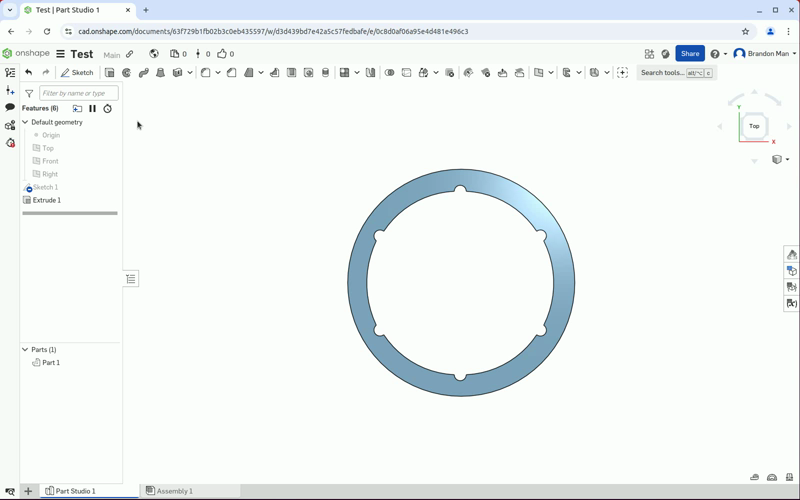
key(shift+h)
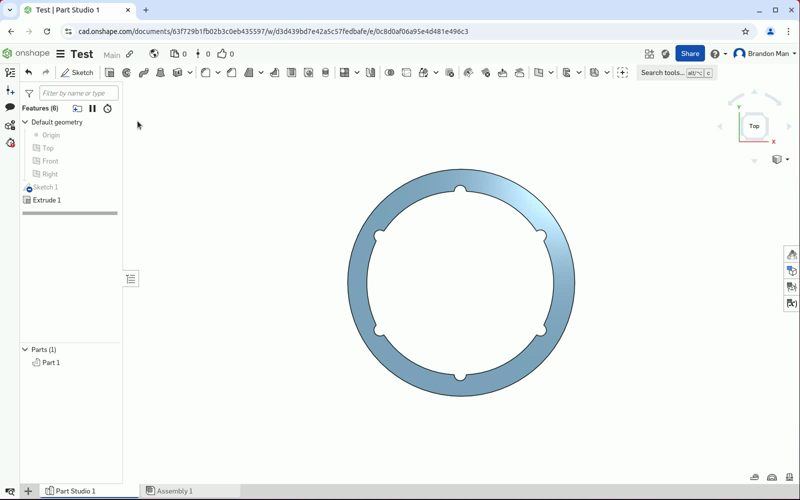
mouse_move(73, 189)
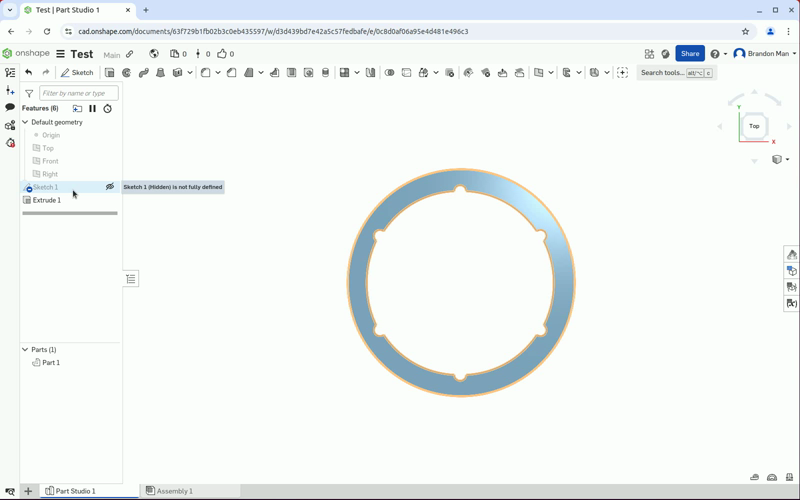
click(73, 189)
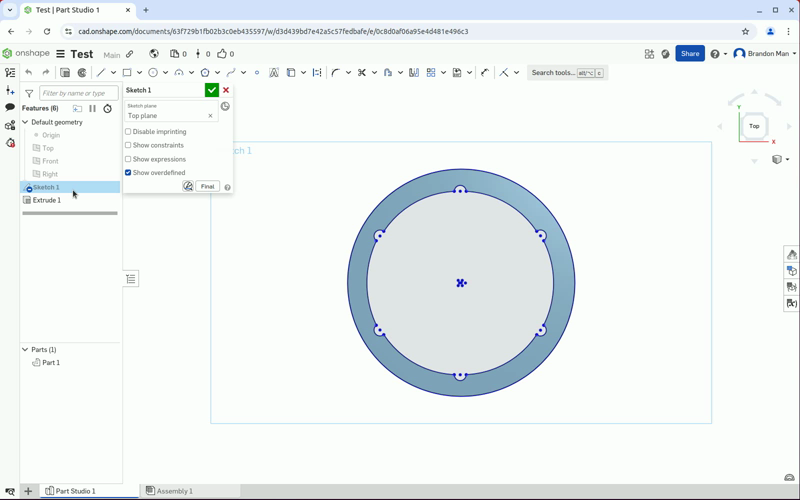
mouse_move(229, 92)
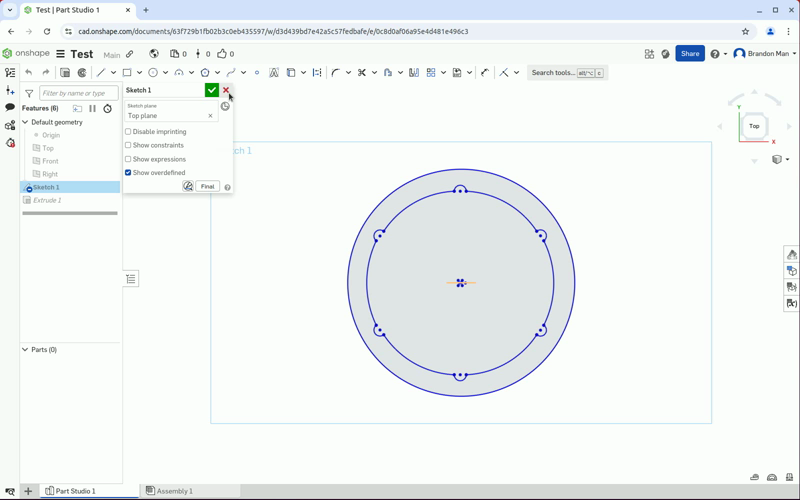
click(229, 92)
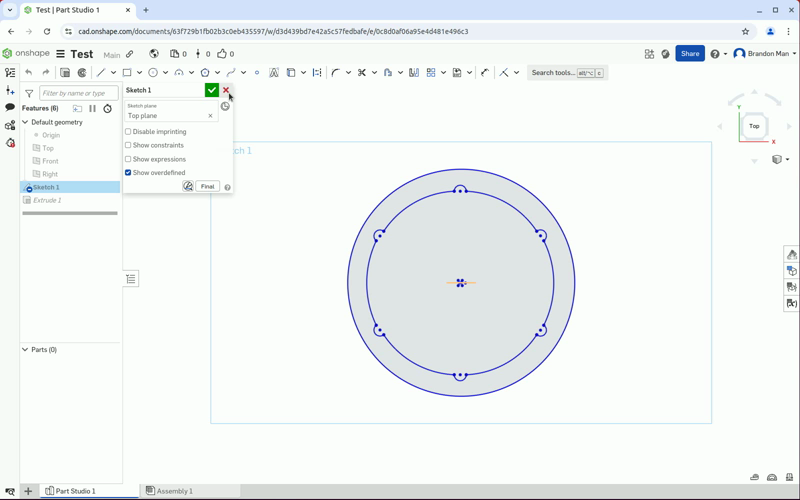
key(shift+s)
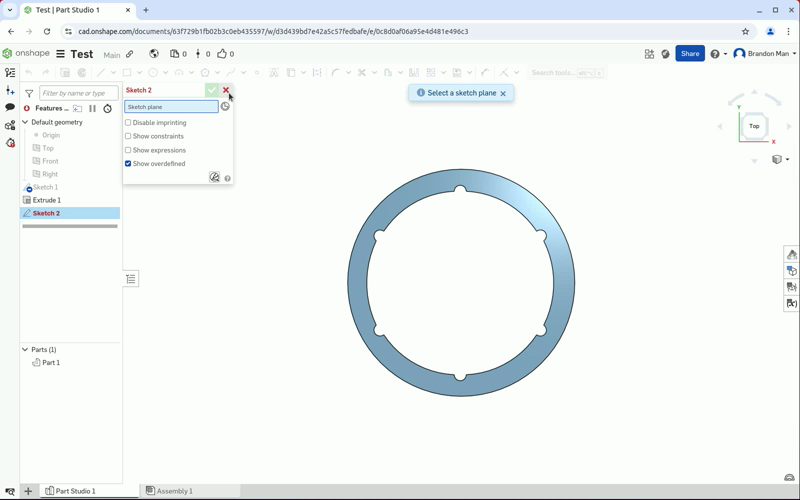
mouse_move(73, 150)
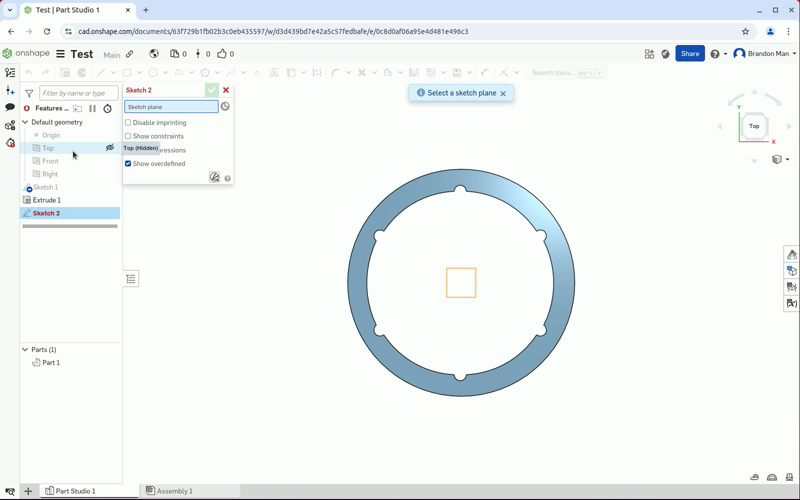
click(73, 150)
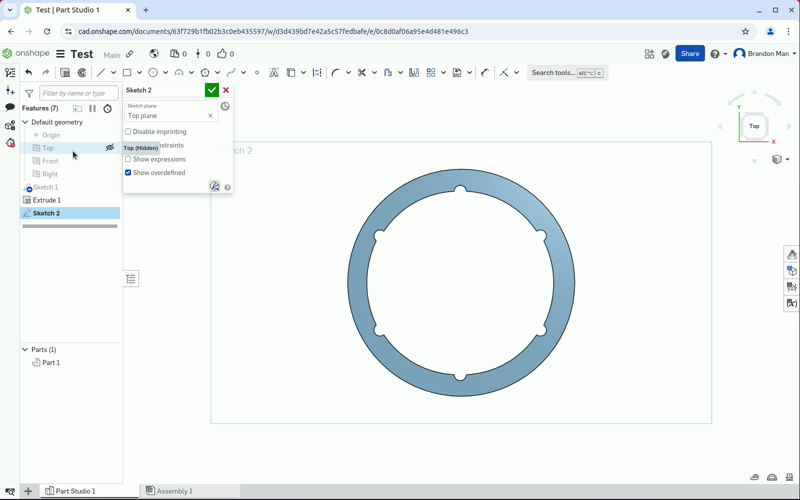
mouse_move(73, 352)
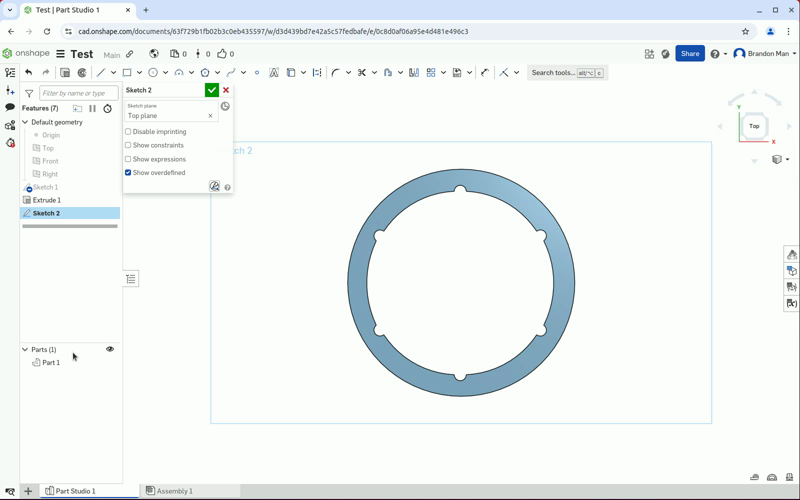
key(y)
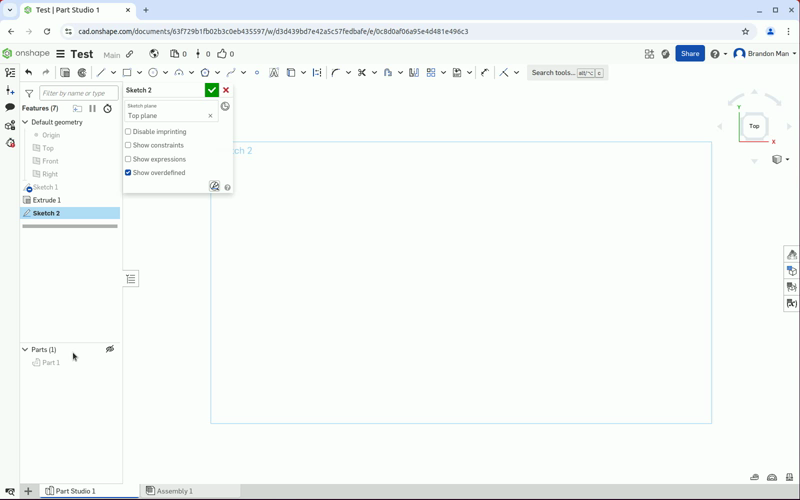
key(a)
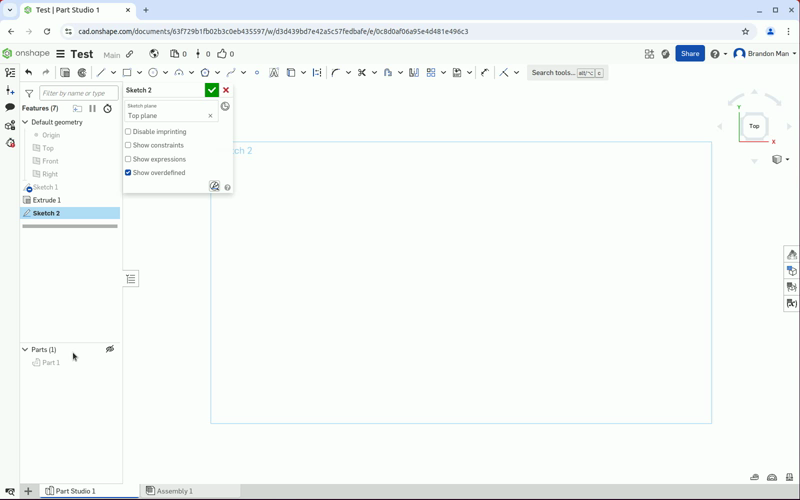
key_down(shift)
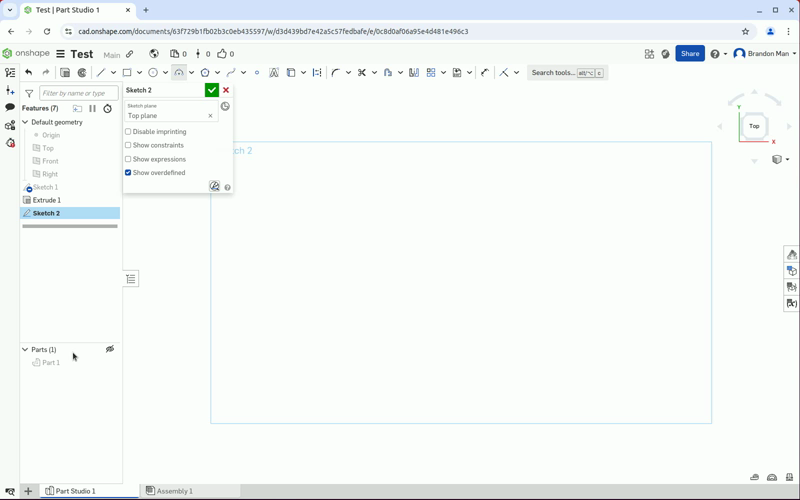
mouse_move(377, 324)
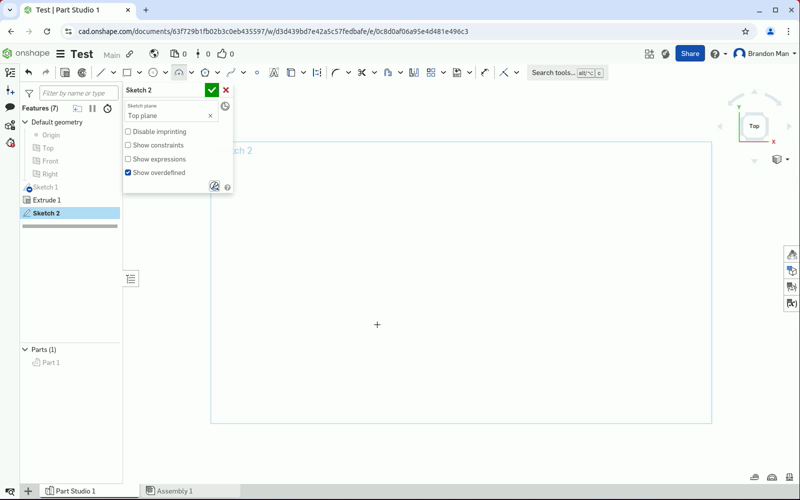
click(377, 324)
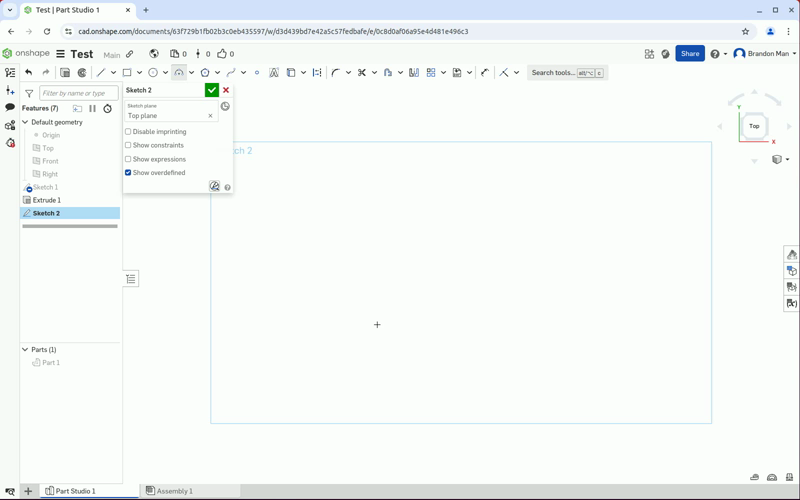
key_up(shift)
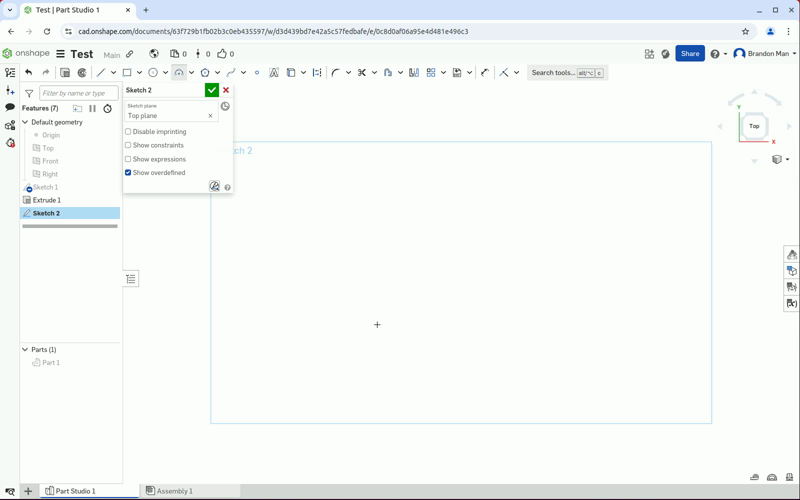
key_down(shift)
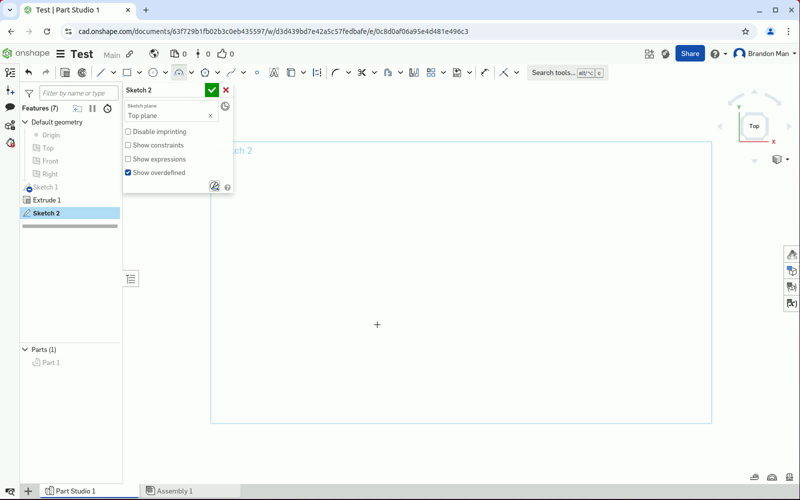
mouse_move(383, 333)
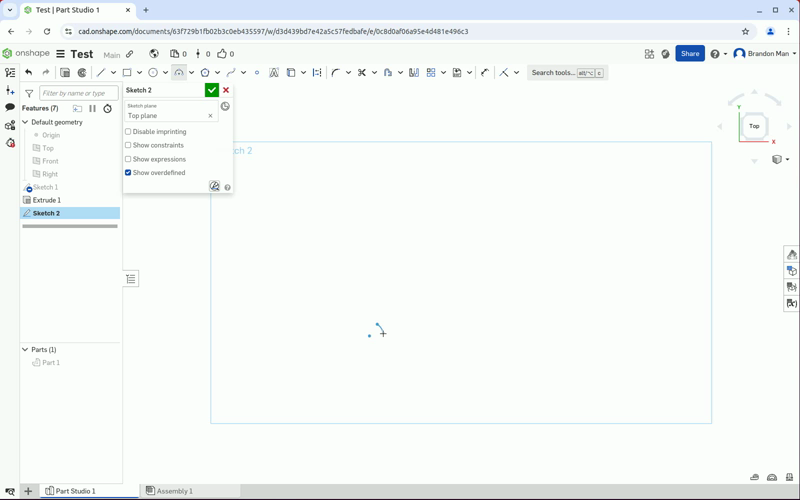
click(383, 333)
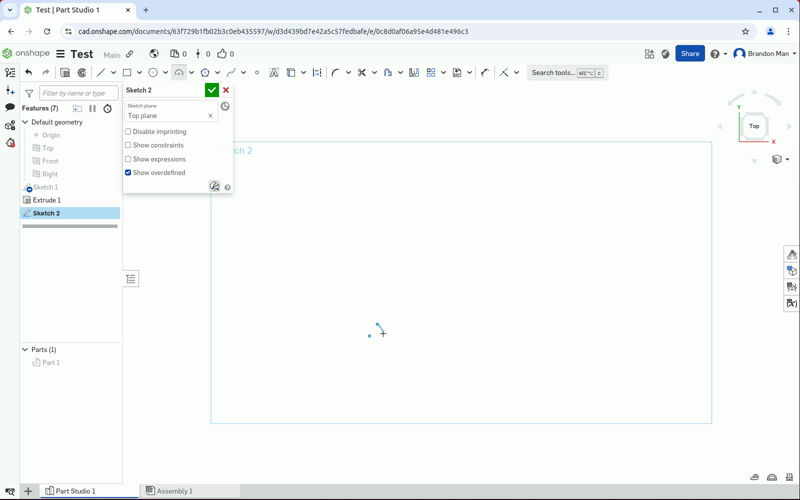
mouse_move(384, 325)
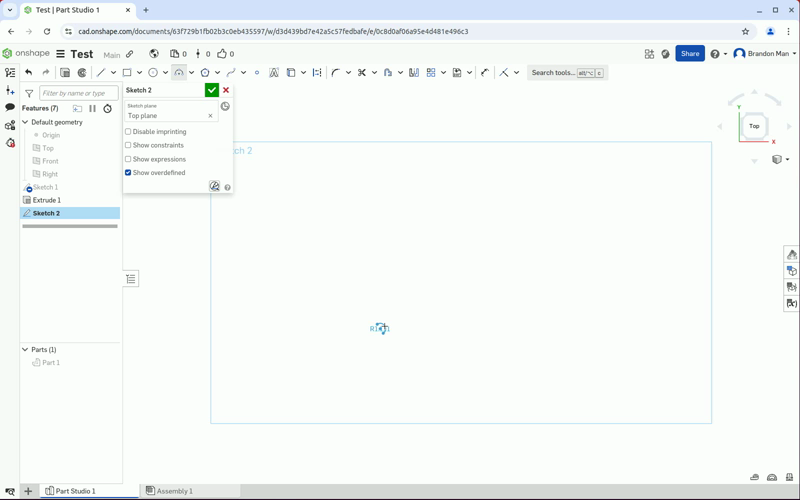
click(384, 325)
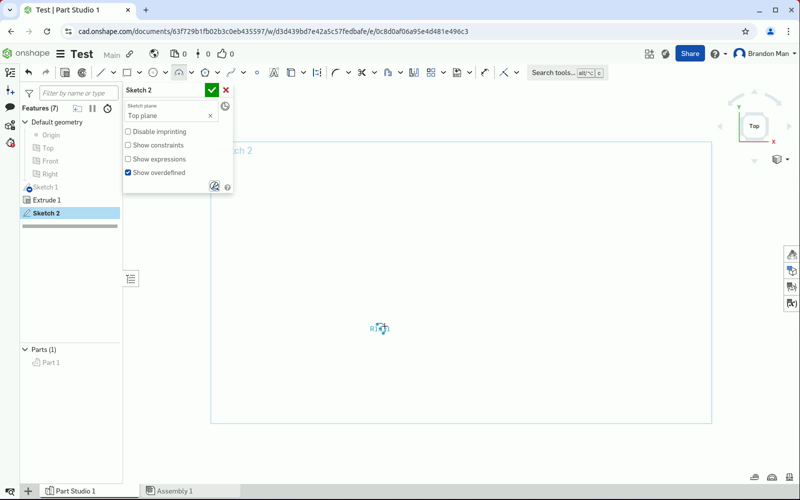
key_up(shift)
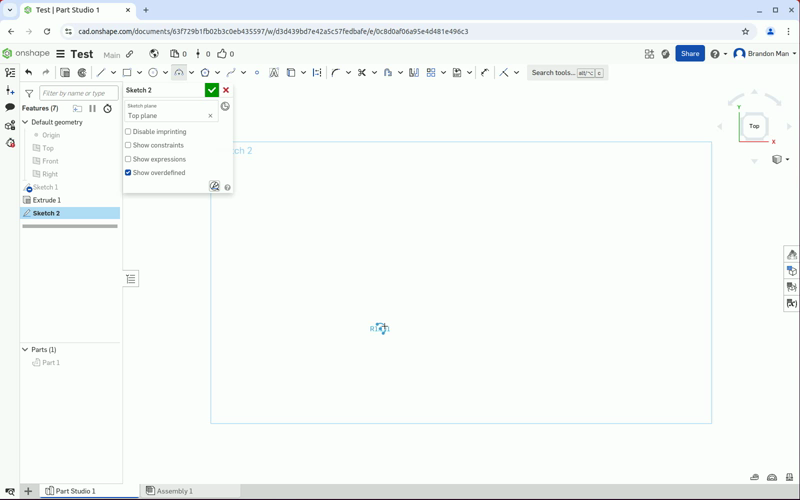
mouse_move(383, 333)
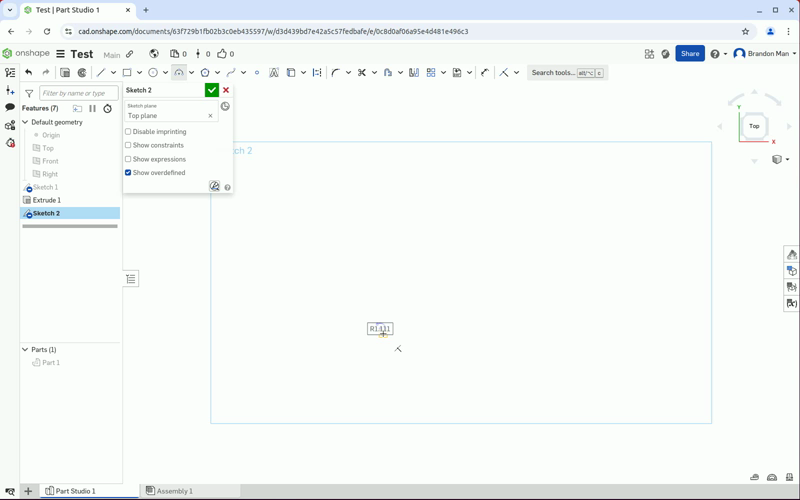
click(383, 333)
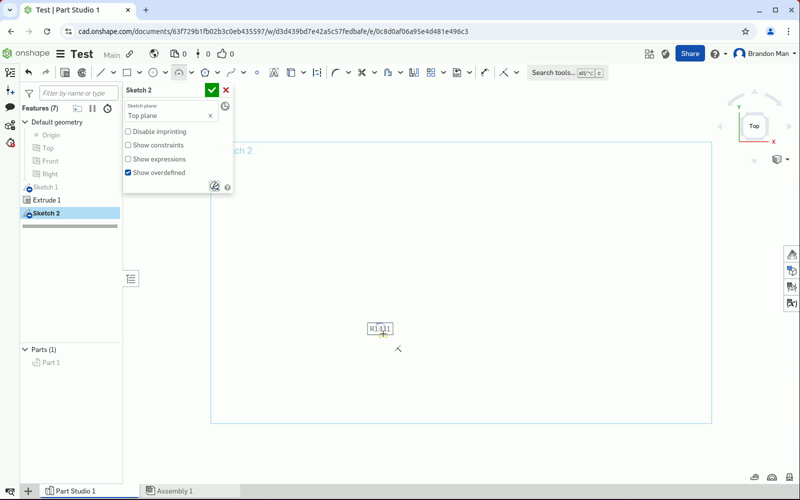
key_down(shift)
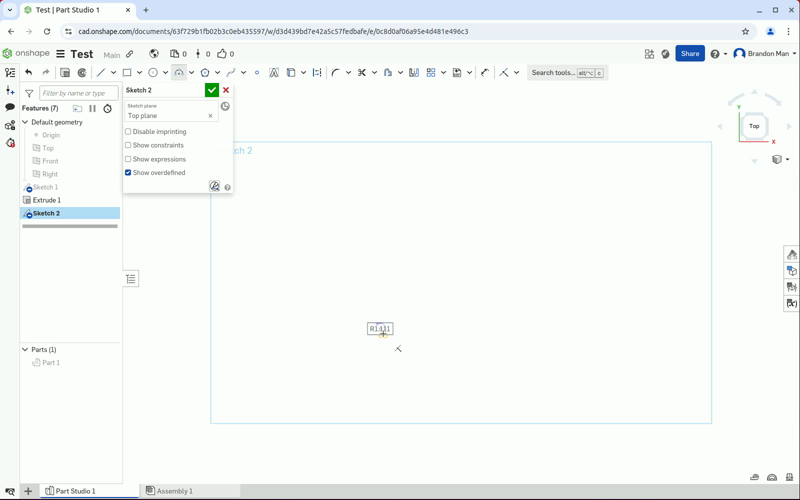
mouse_move(455, 375)
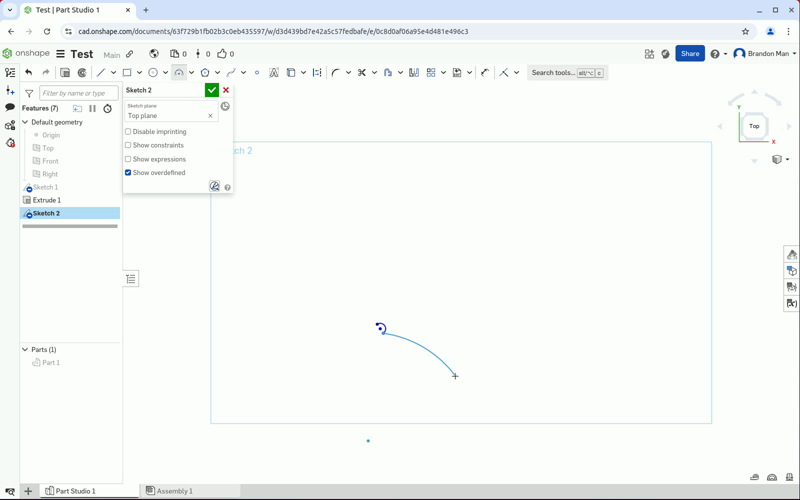
click(455, 375)
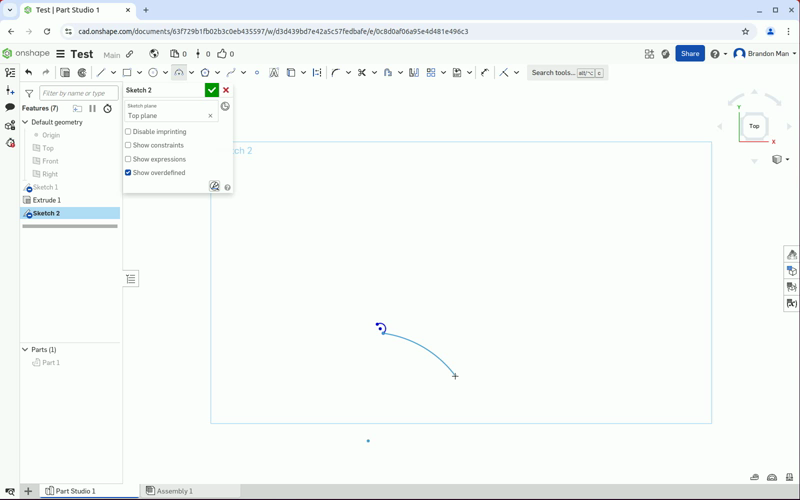
mouse_move(413, 362)
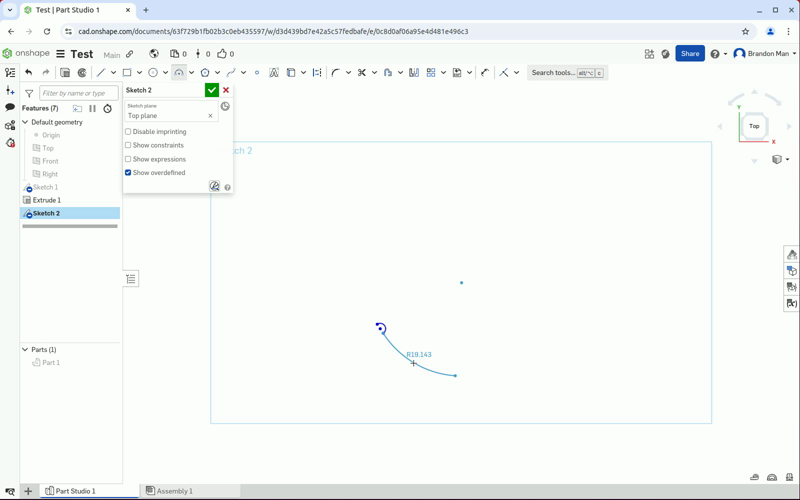
click(413, 362)
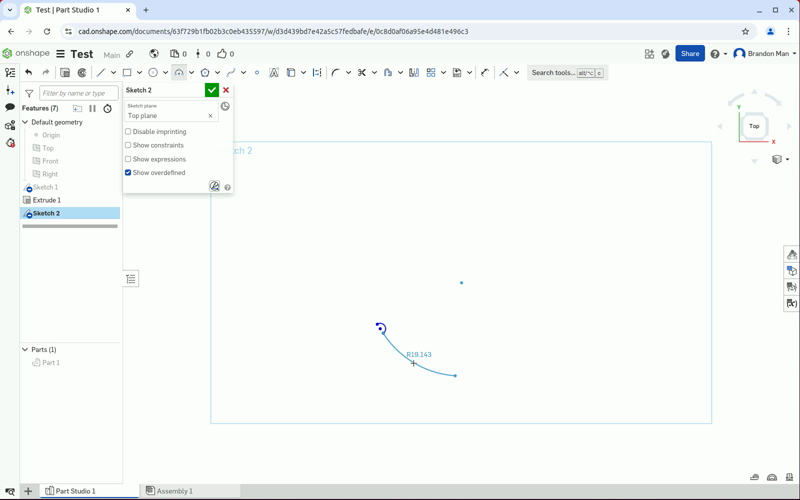
key_up(shift)
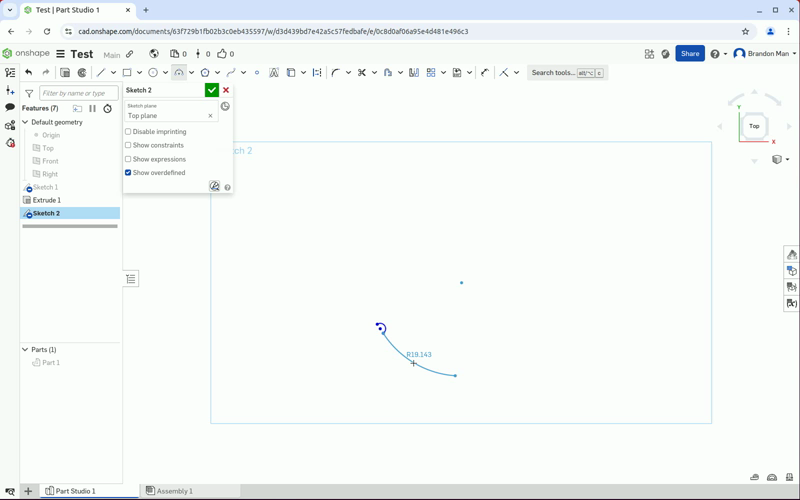
mouse_move(455, 375)
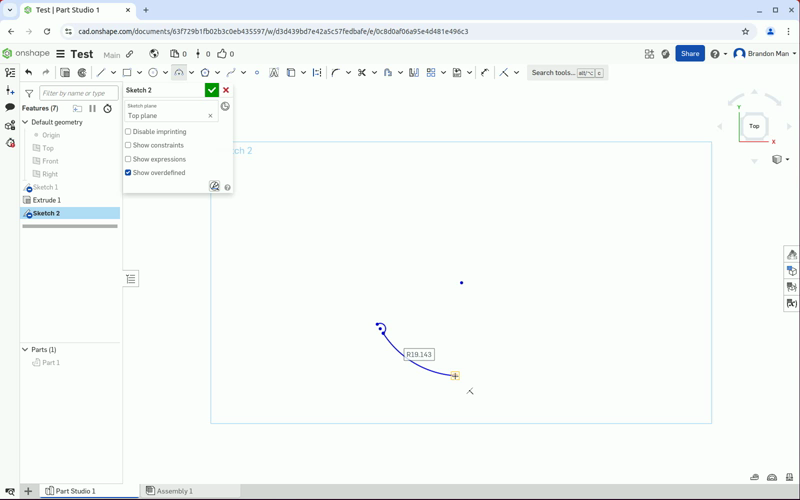
click(455, 375)
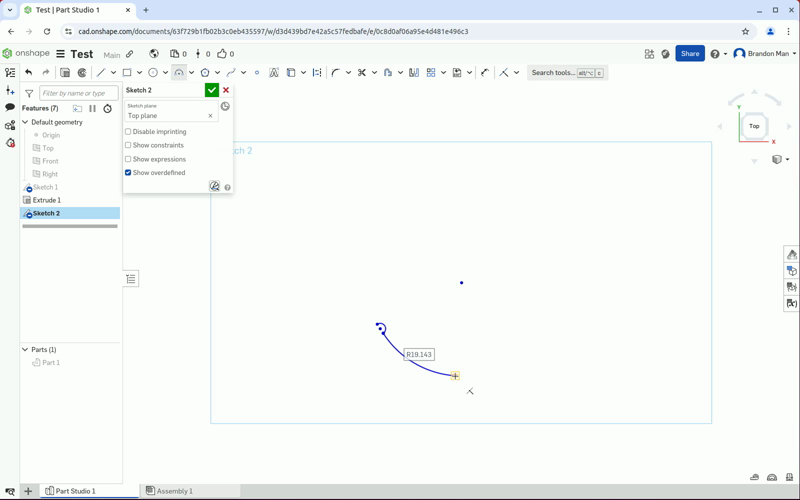
key_down(shift)
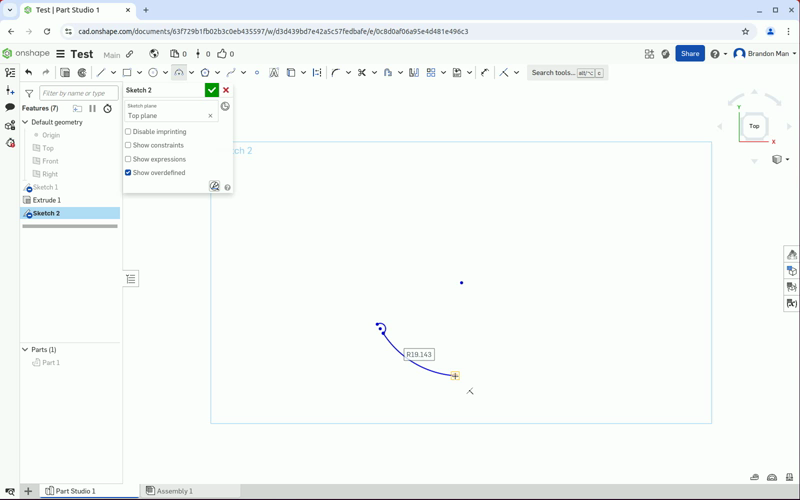
mouse_move(465, 375)
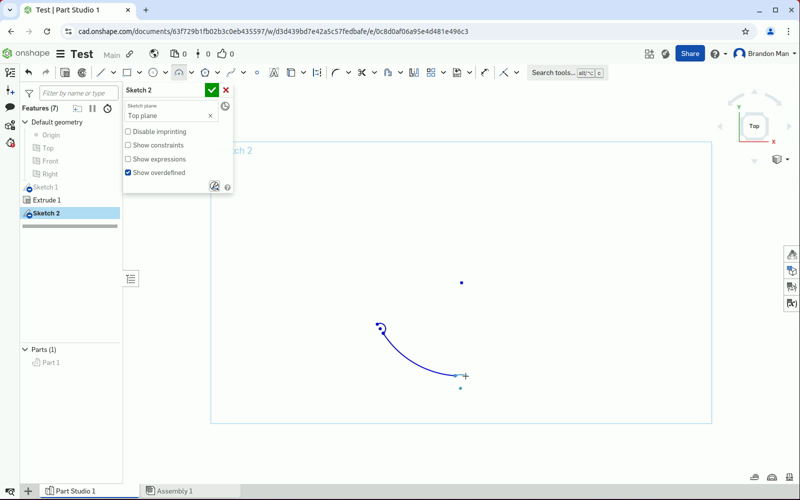
click(465, 375)
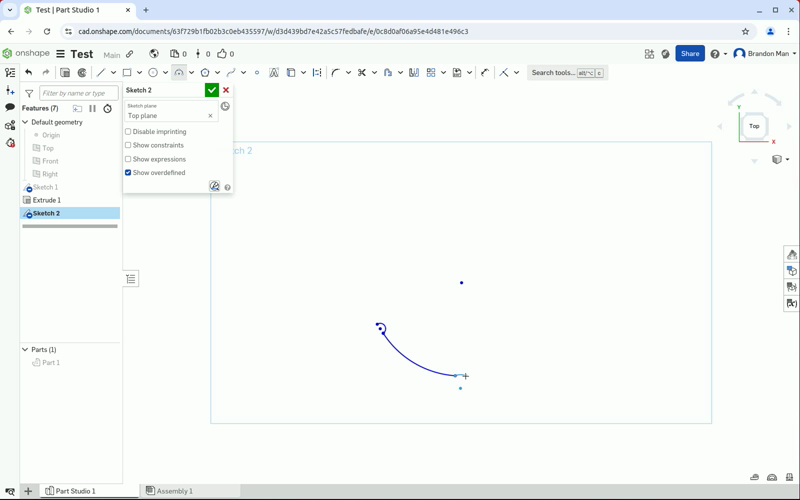
mouse_move(460, 370)
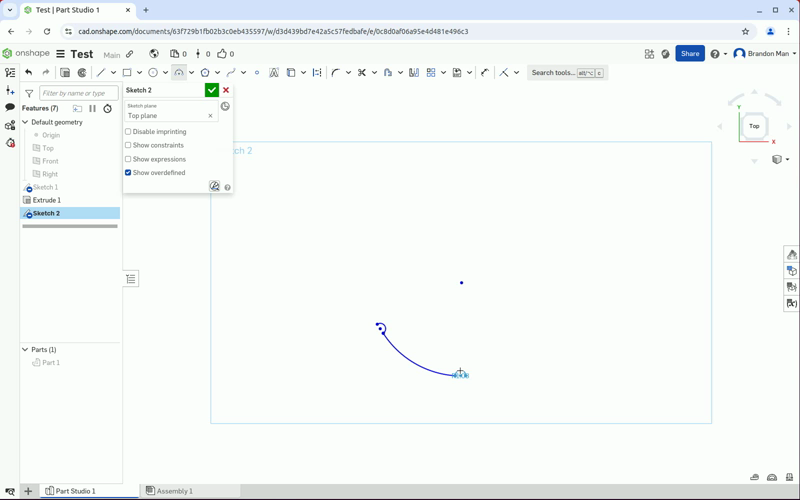
click(460, 370)
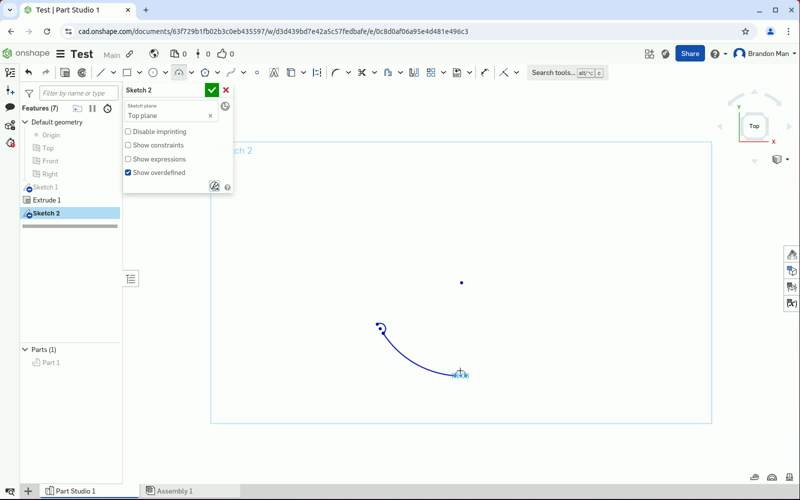
key_up(shift)
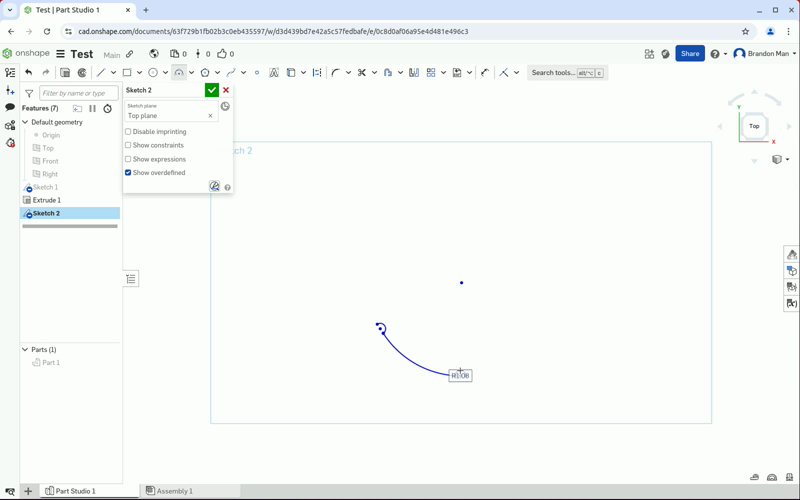
mouse_move(465, 375)
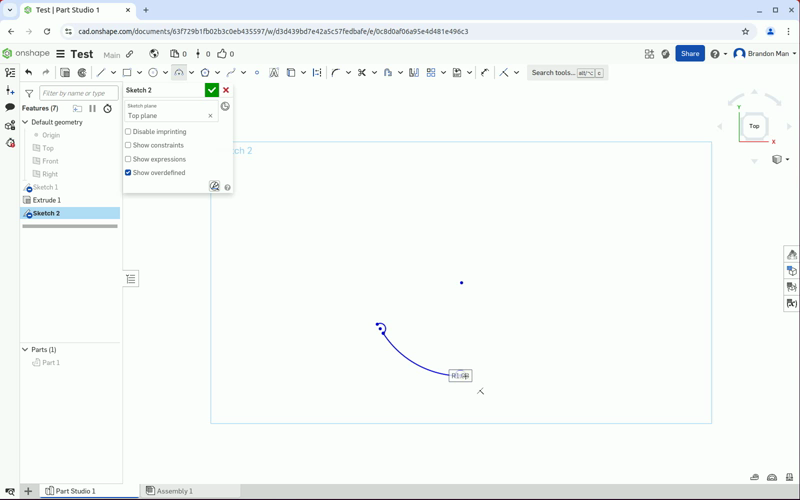
click(465, 375)
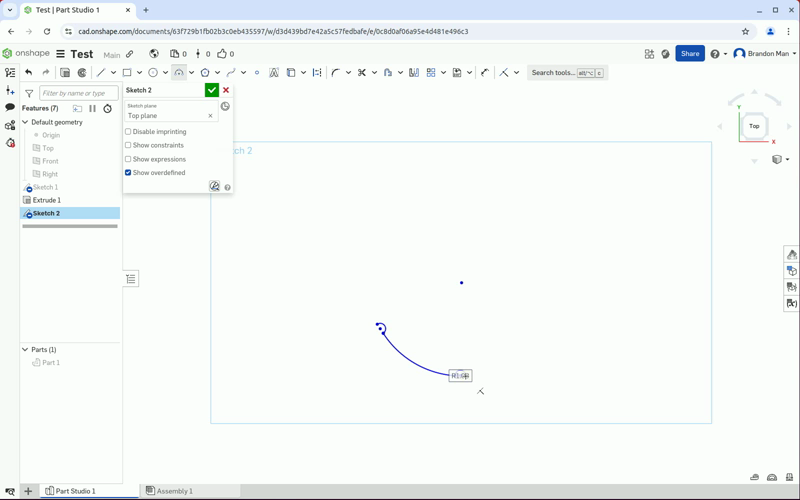
key_down(shift)
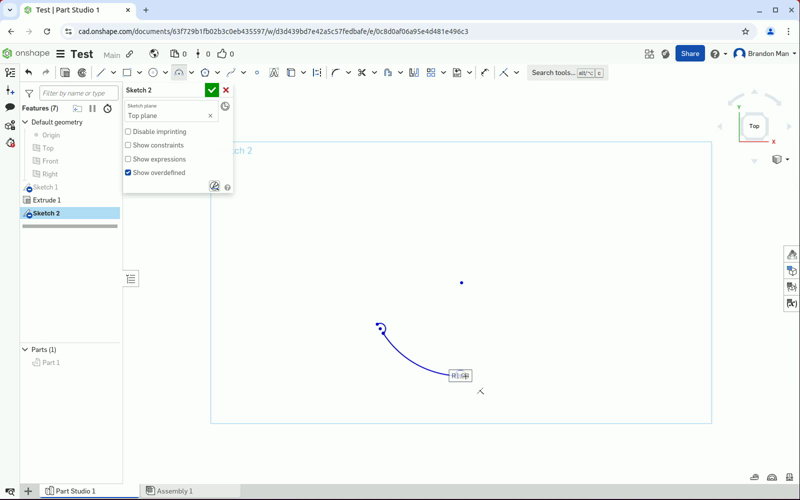
mouse_move(537, 333)
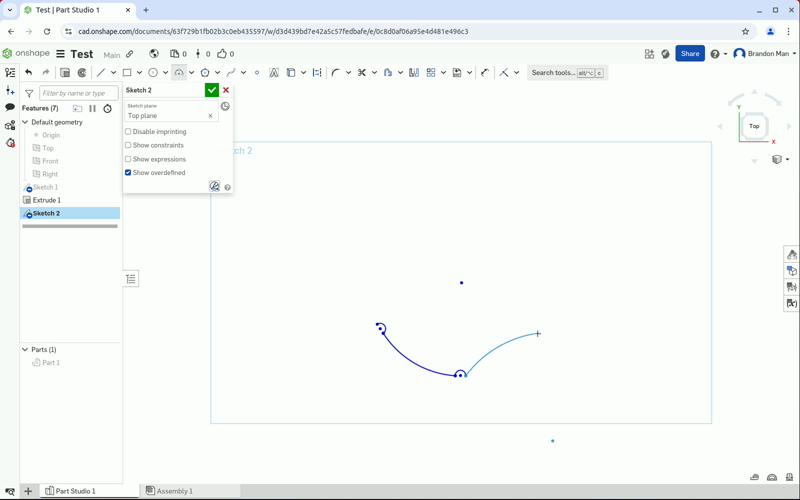
click(537, 333)
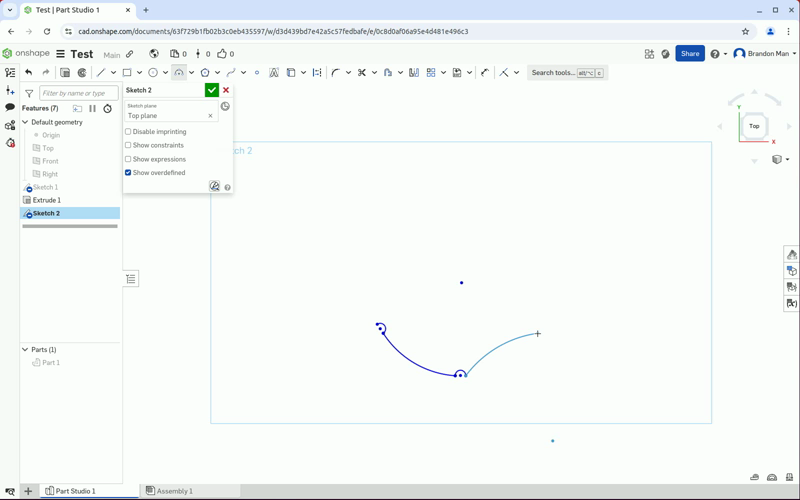
mouse_move(507, 362)
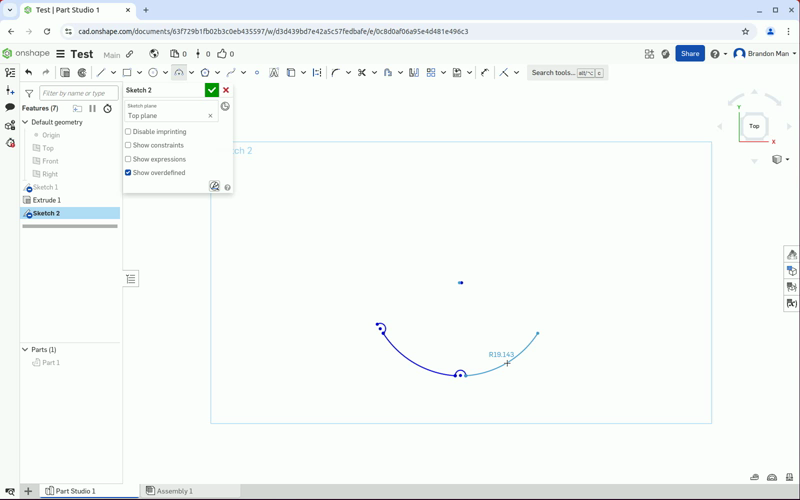
click(507, 362)
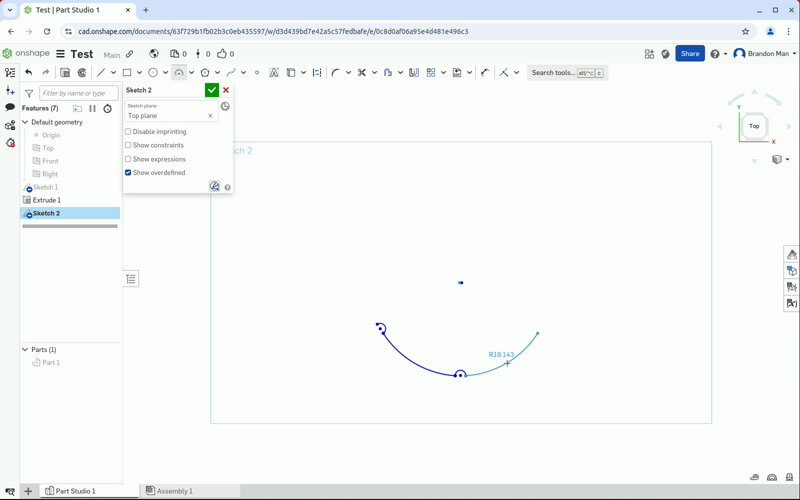
key_up(shift)
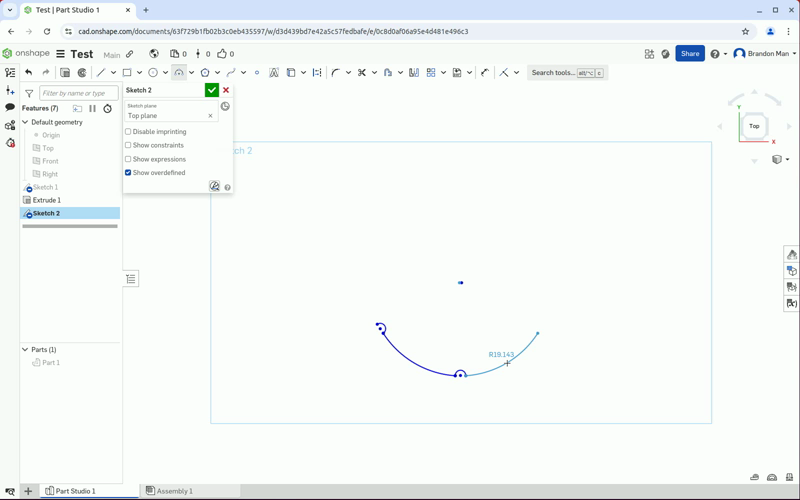
mouse_move(537, 333)
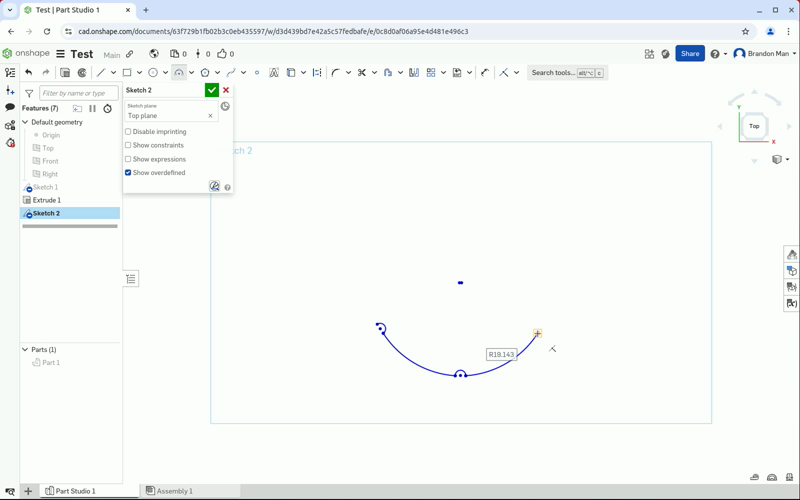
click(537, 333)
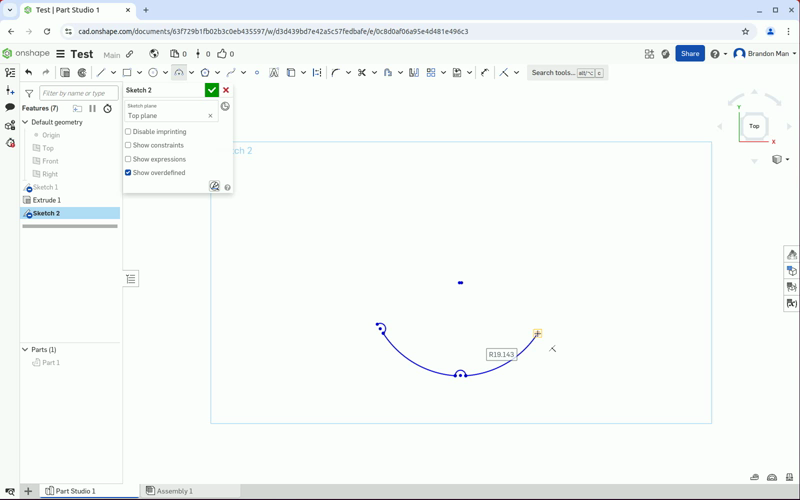
key_down(shift)
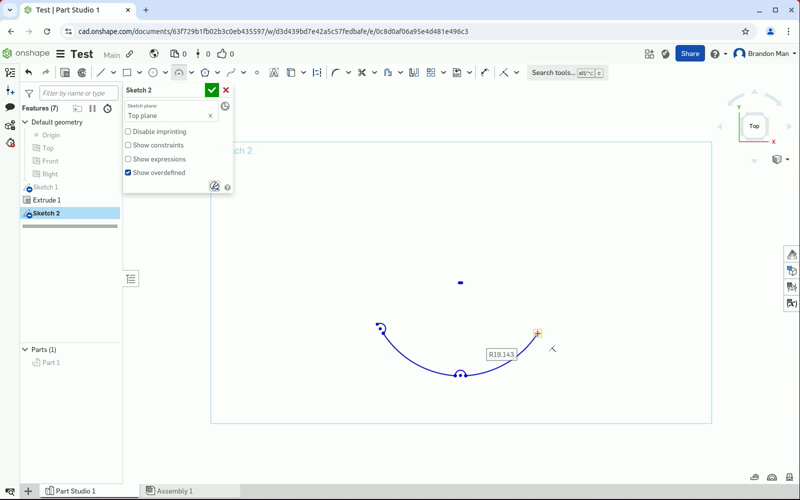
mouse_move(543, 324)
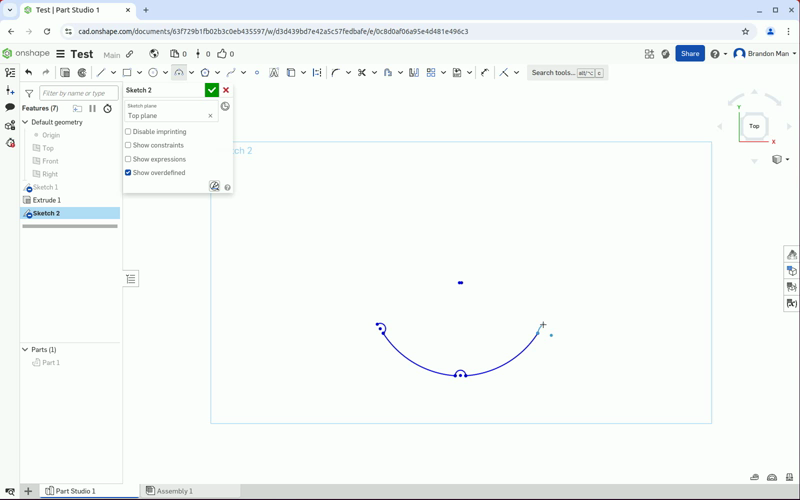
click(543, 324)
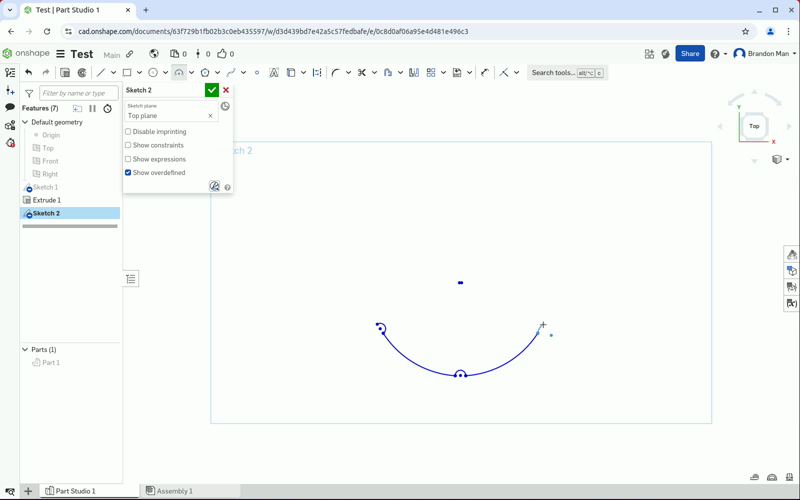
mouse_move(536, 325)
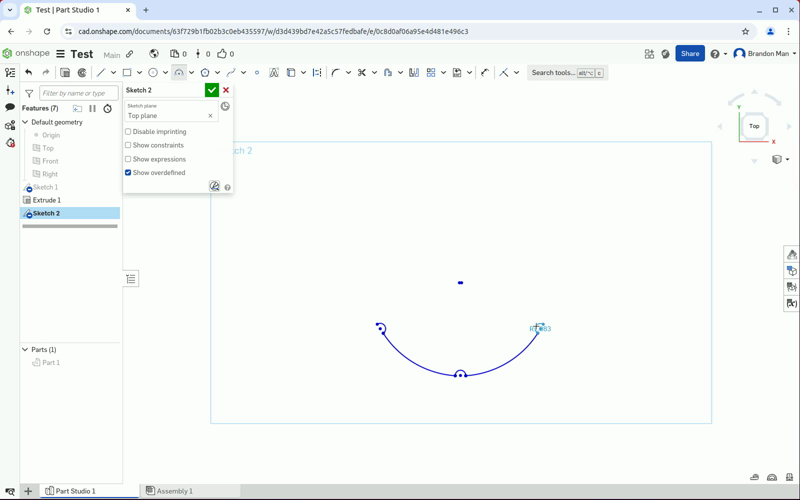
click(536, 325)
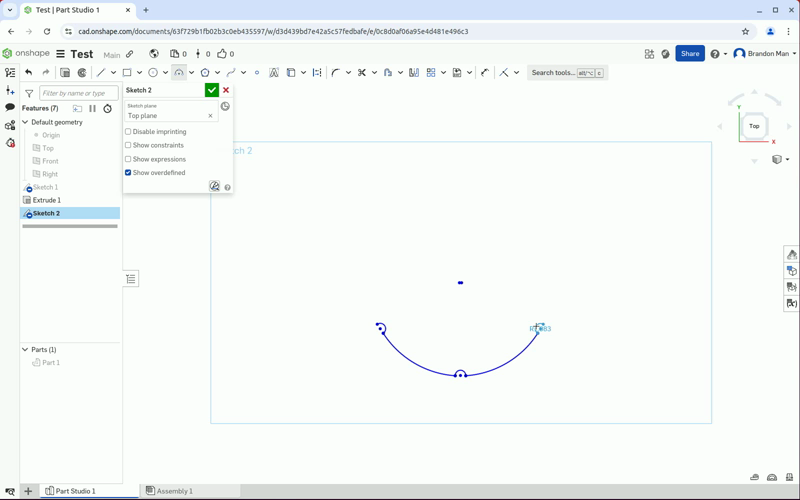
key_up(shift)
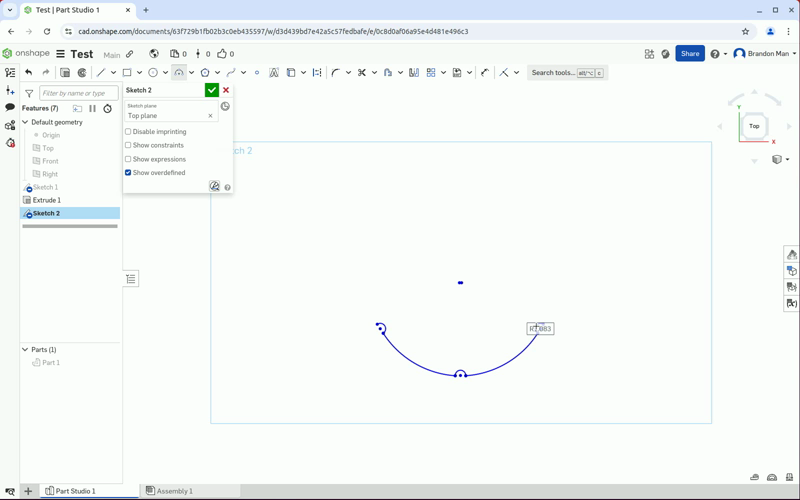
mouse_move(543, 324)
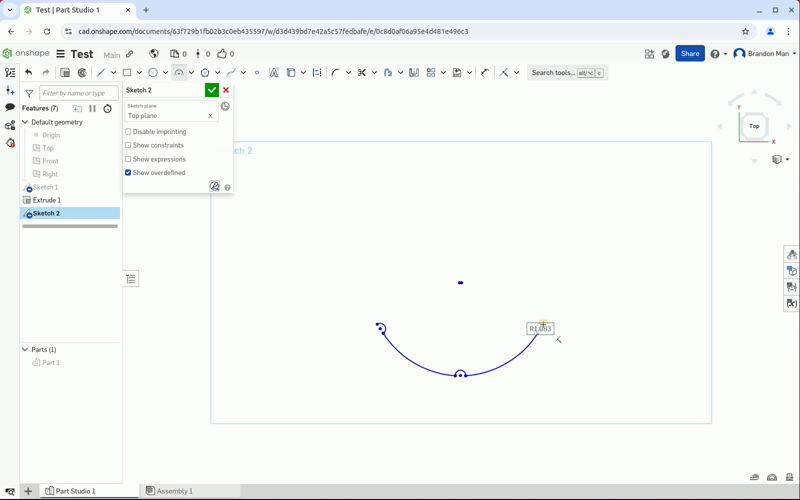
click(543, 324)
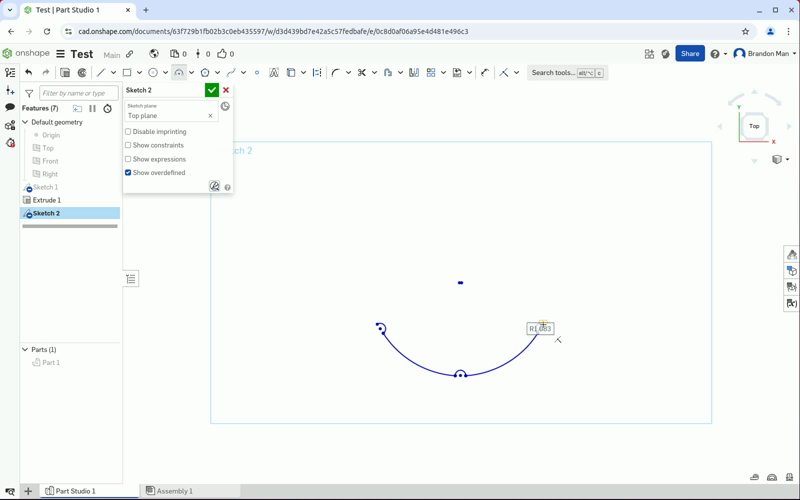
key_down(shift)
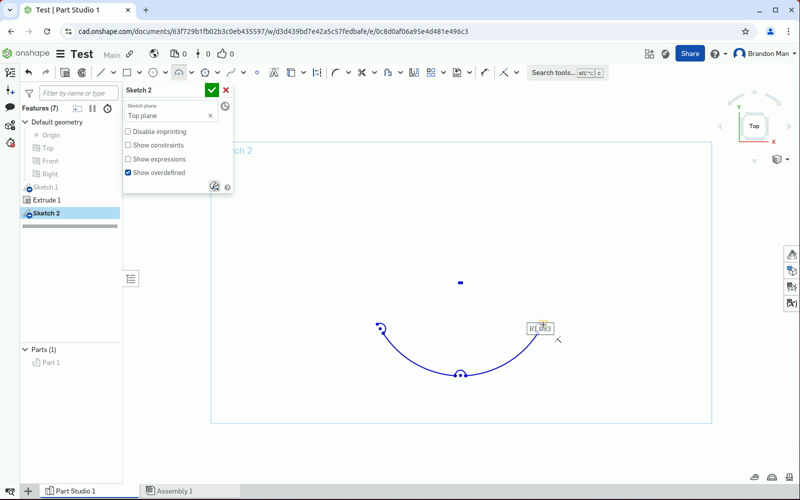
mouse_move(543, 240)
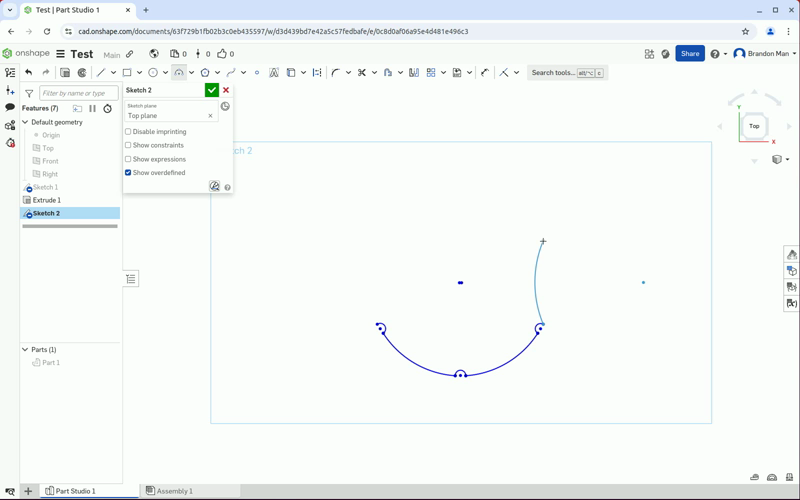
click(543, 240)
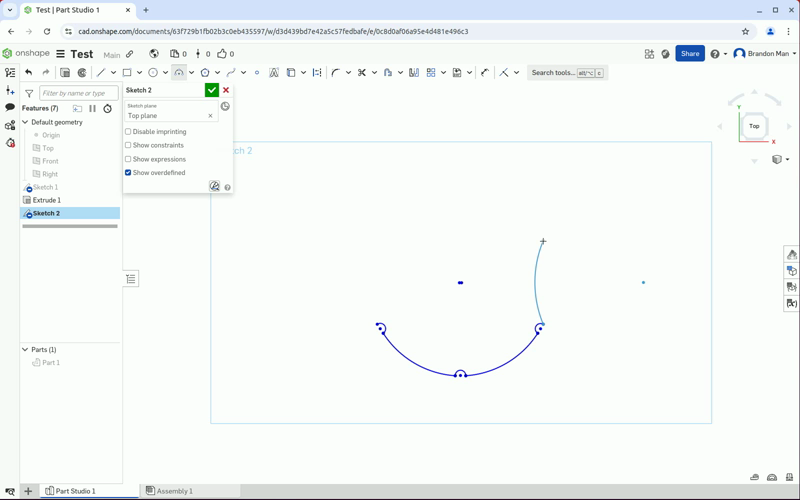
mouse_move(553, 282)
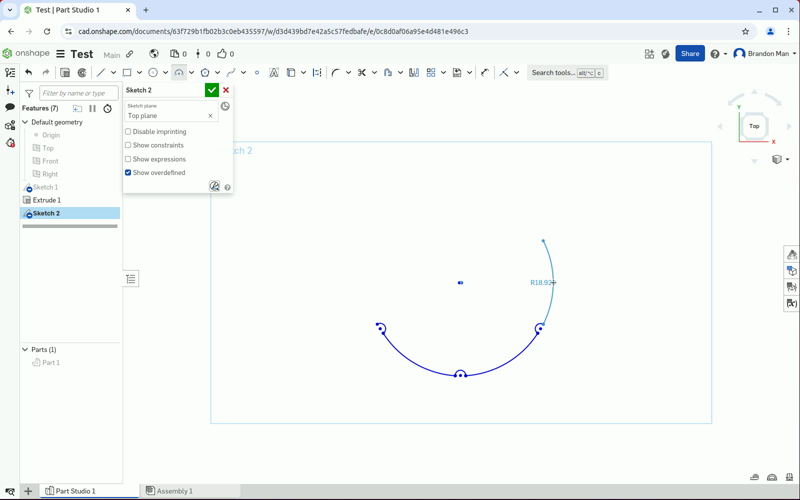
click(553, 282)
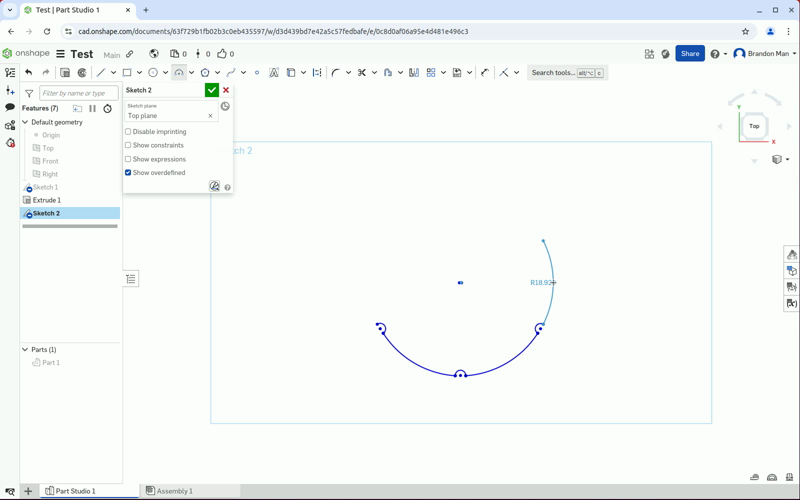
key_up(shift)
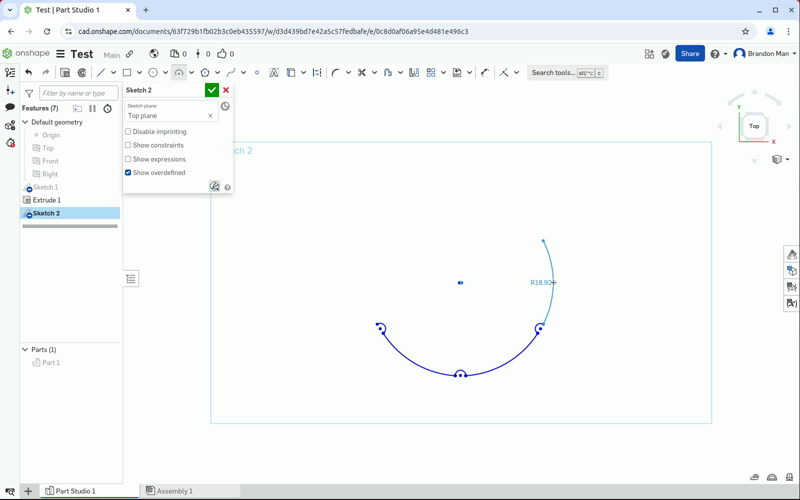
mouse_move(543, 240)
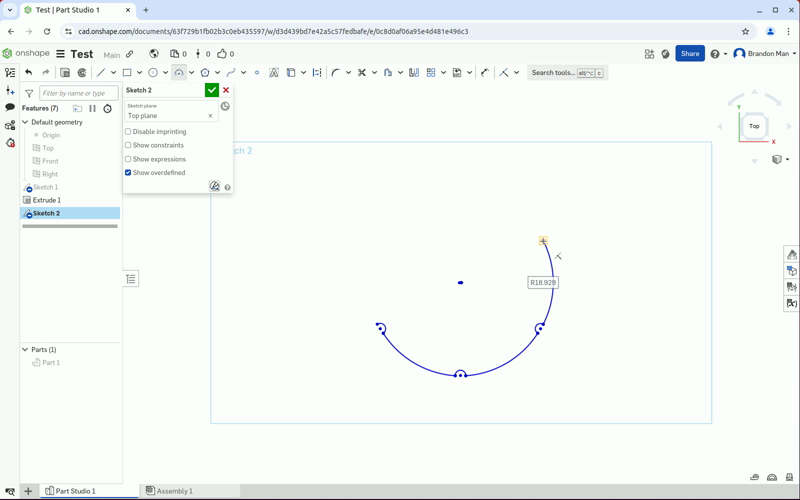
click(543, 240)
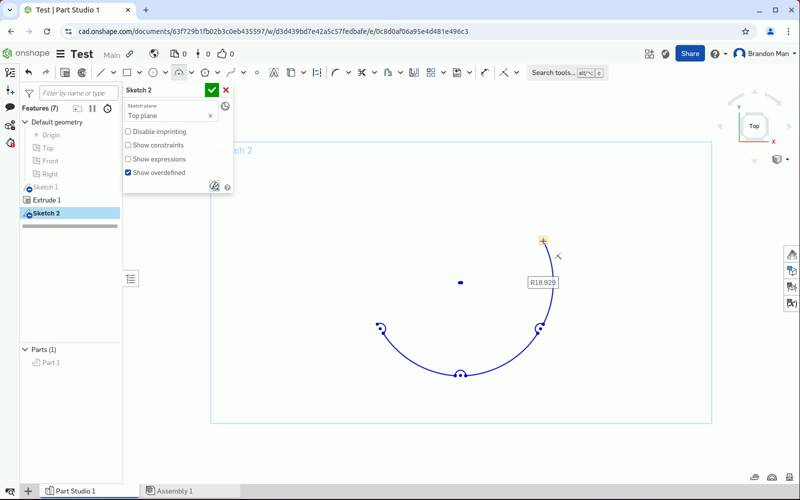
key_down(shift)
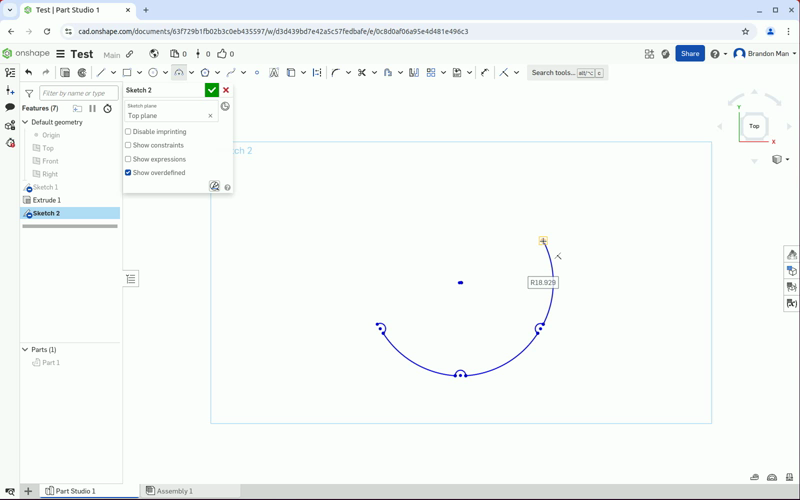
mouse_move(537, 231)
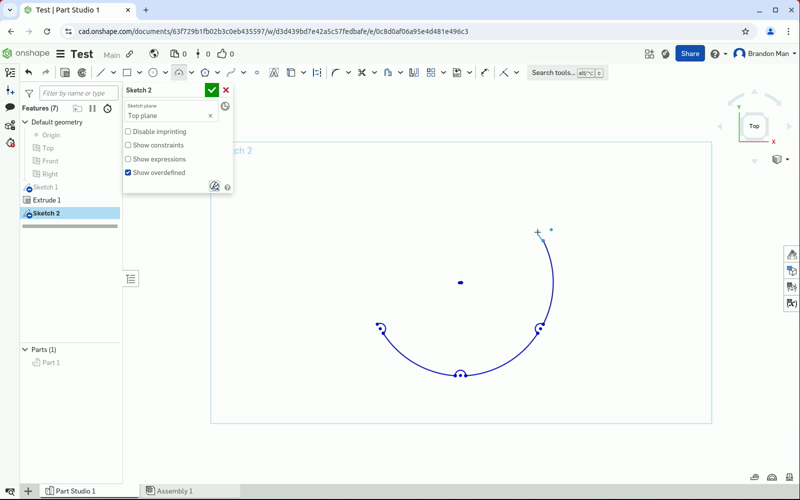
click(537, 231)
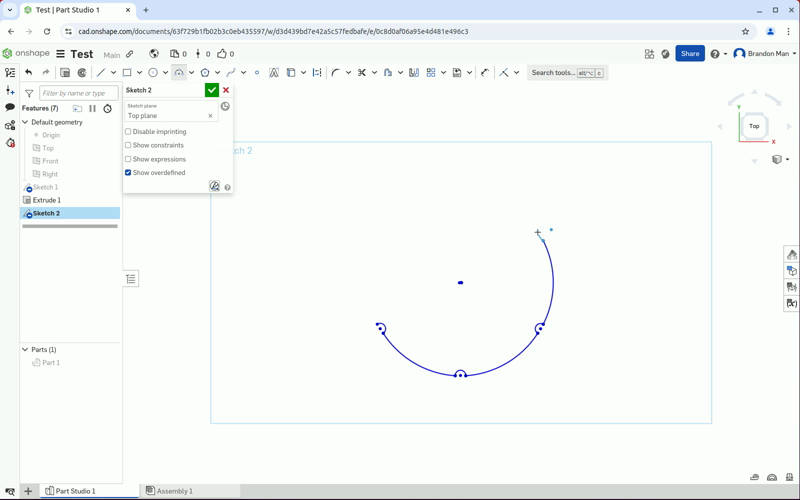
mouse_move(536, 239)
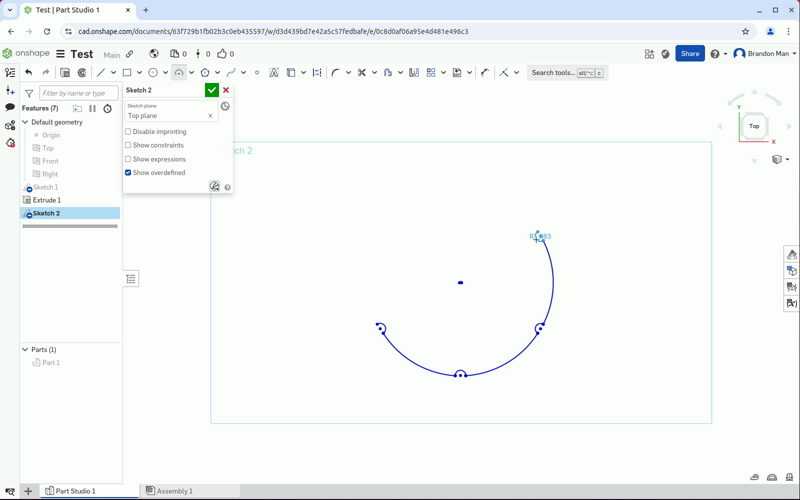
click(536, 239)
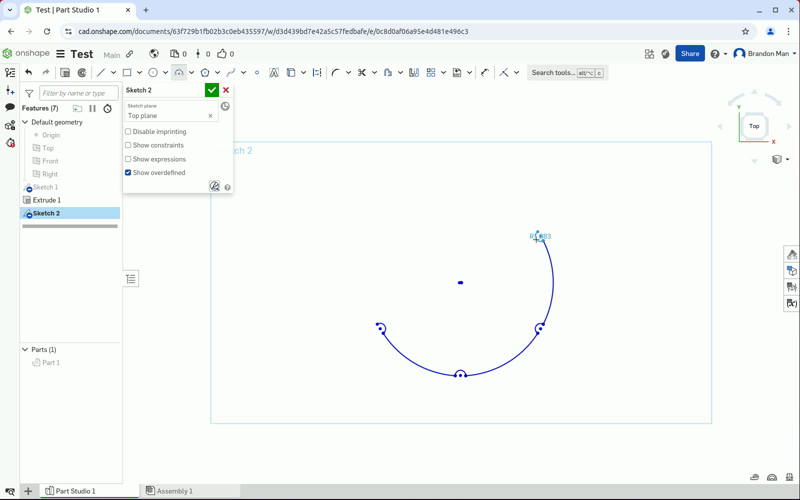
key_up(shift)
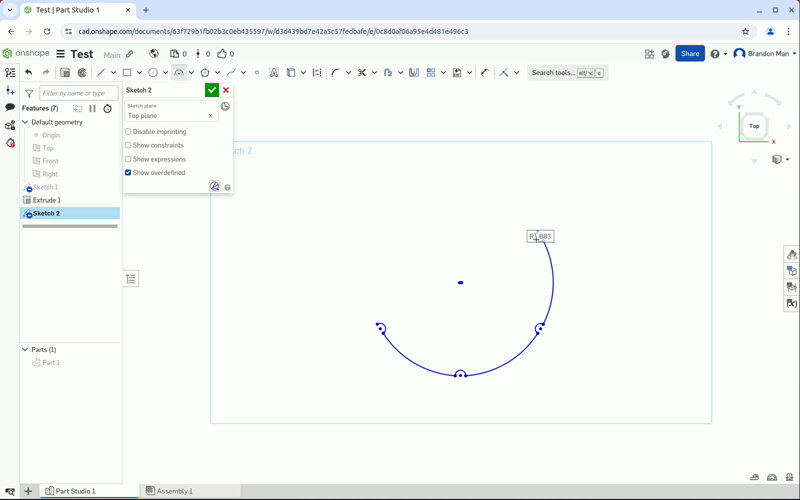
mouse_move(537, 231)
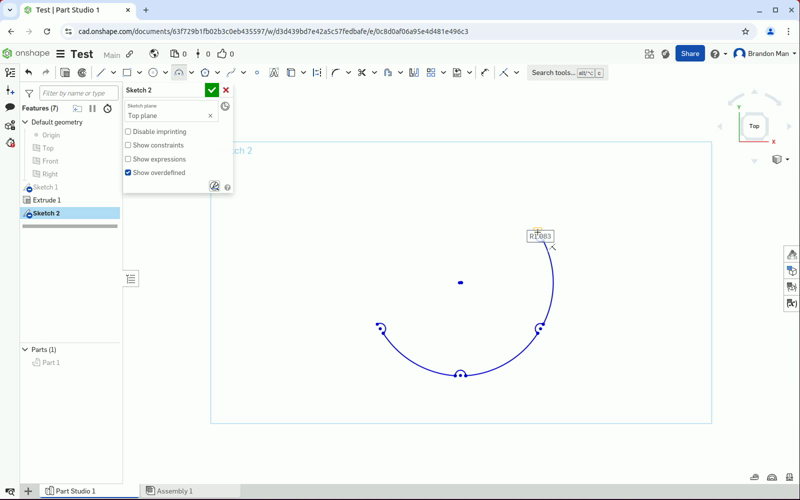
click(537, 231)
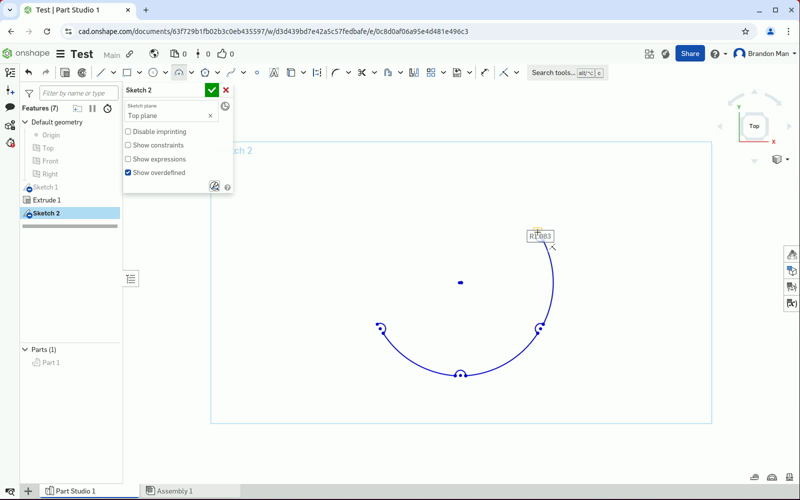
key_down(shift)
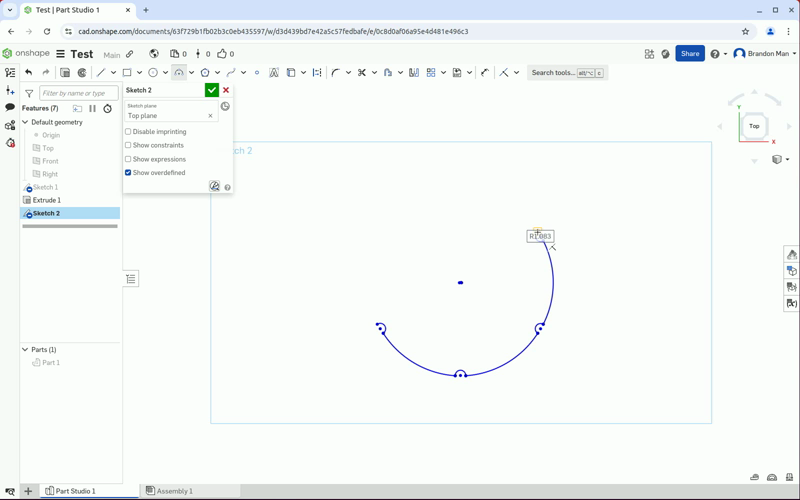
mouse_move(465, 191)
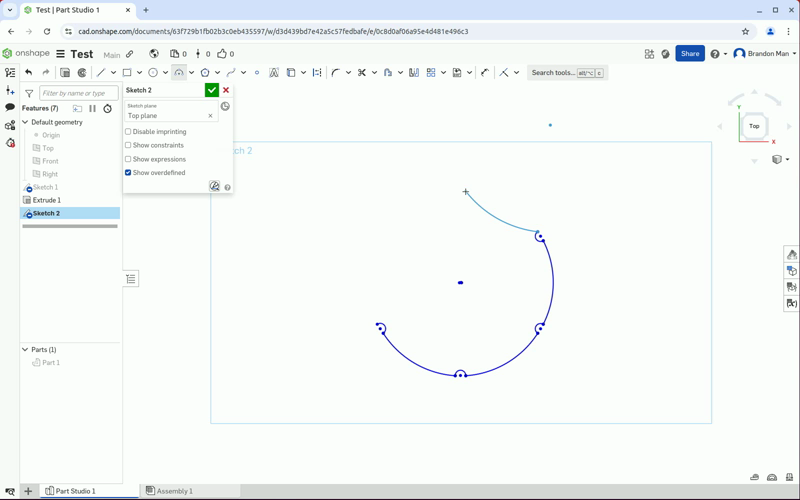
click(465, 191)
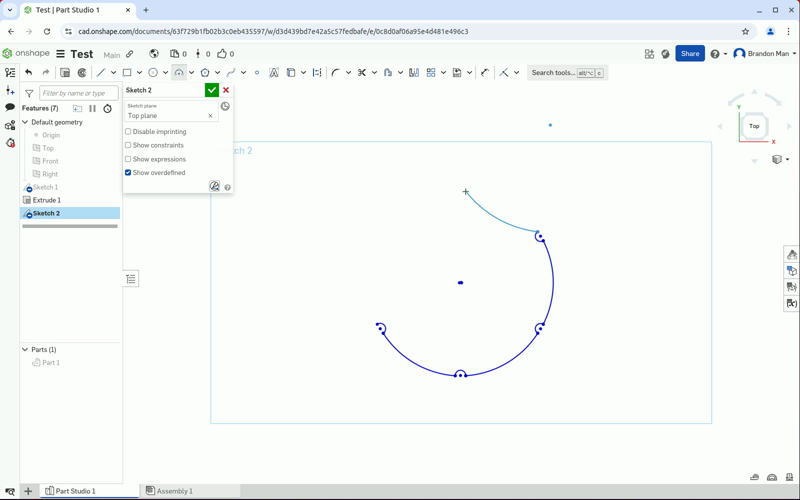
mouse_move(506, 202)
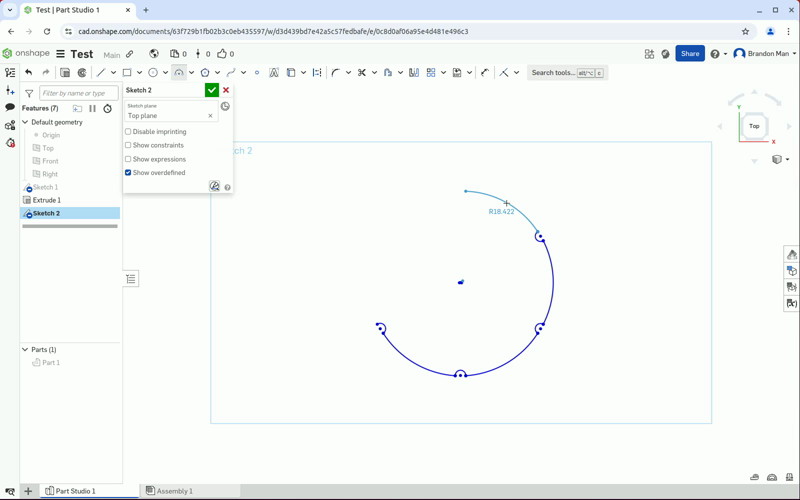
click(506, 202)
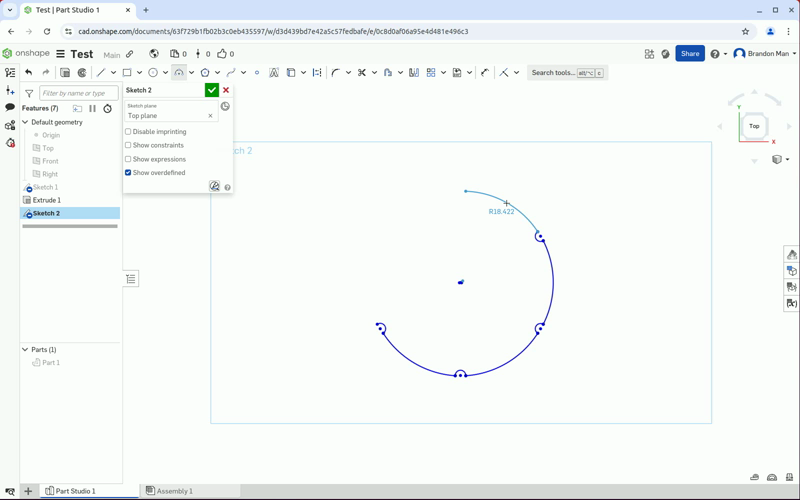
key_up(shift)
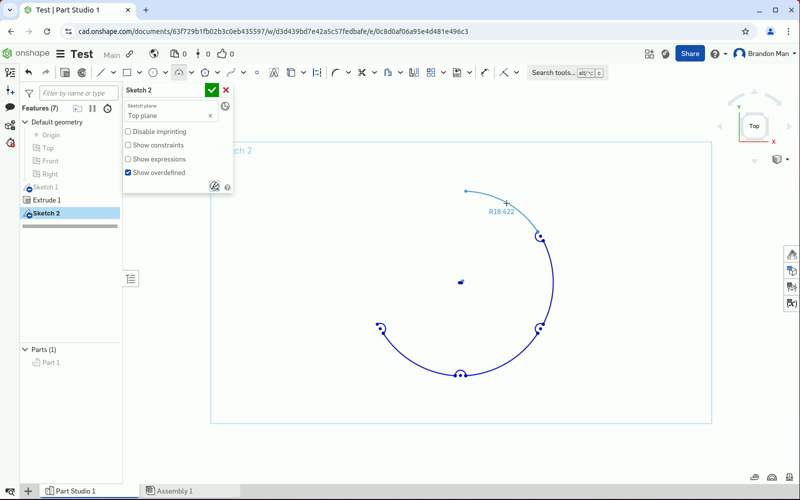
mouse_move(465, 191)
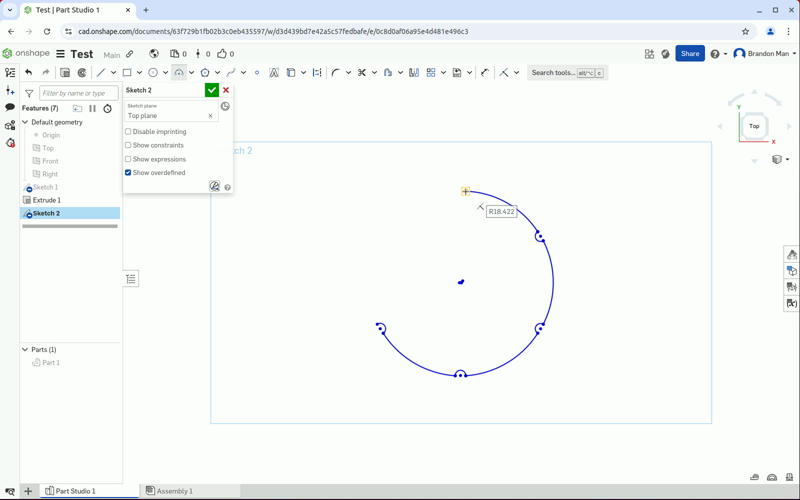
click(465, 191)
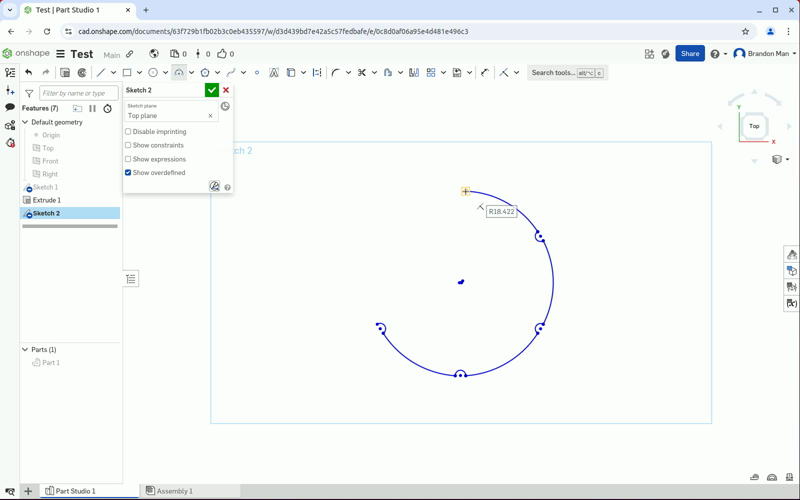
key_down(shift)
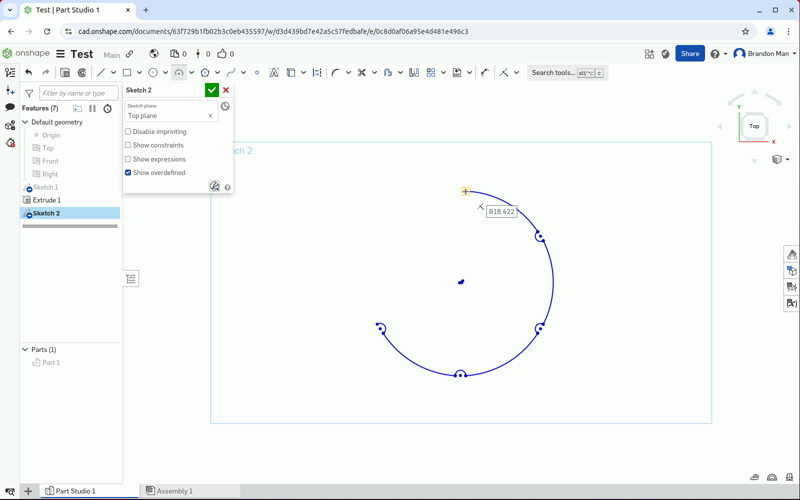
mouse_move(455, 191)
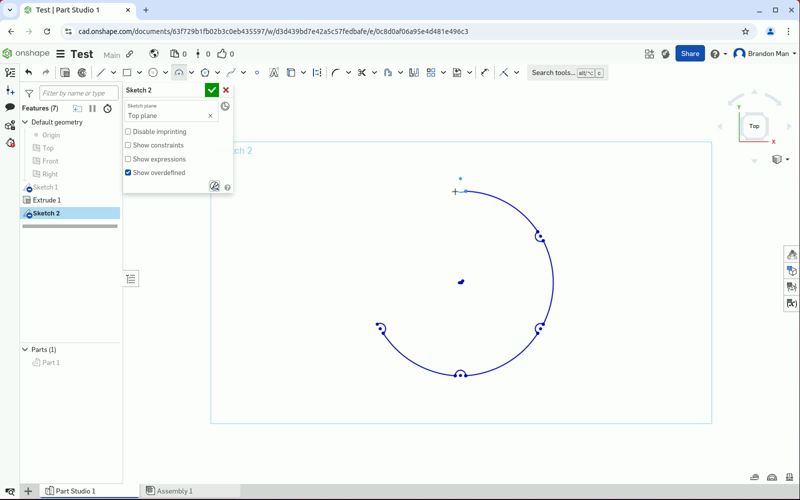
click(455, 191)
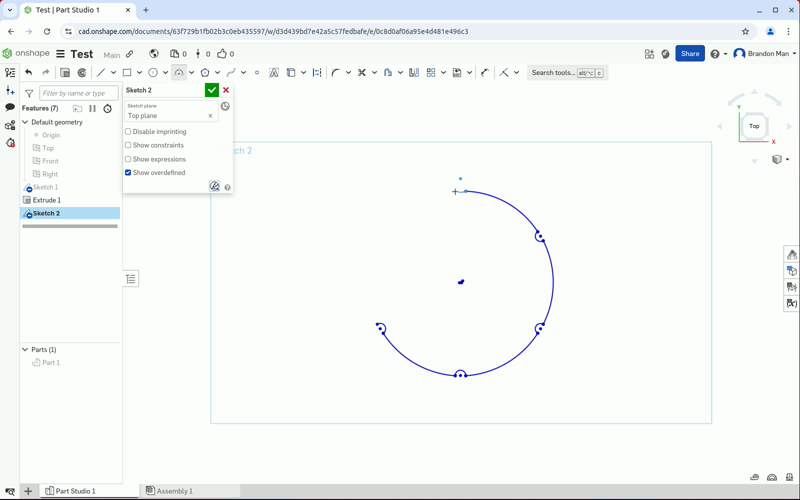
mouse_move(460, 196)
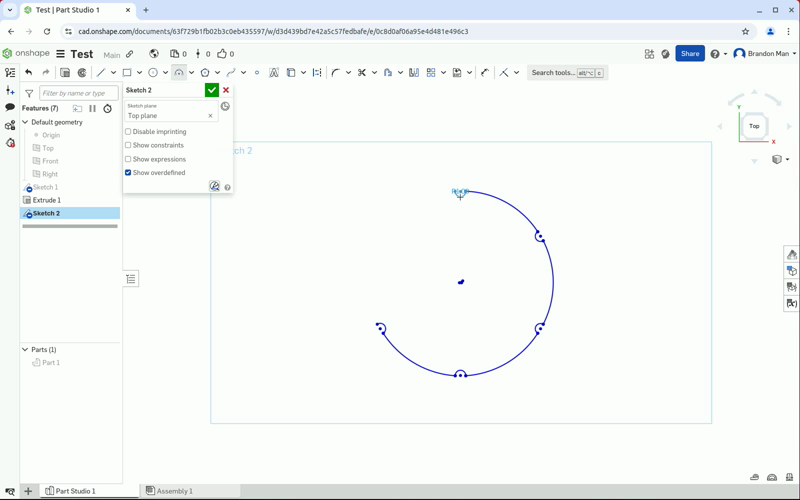
click(460, 196)
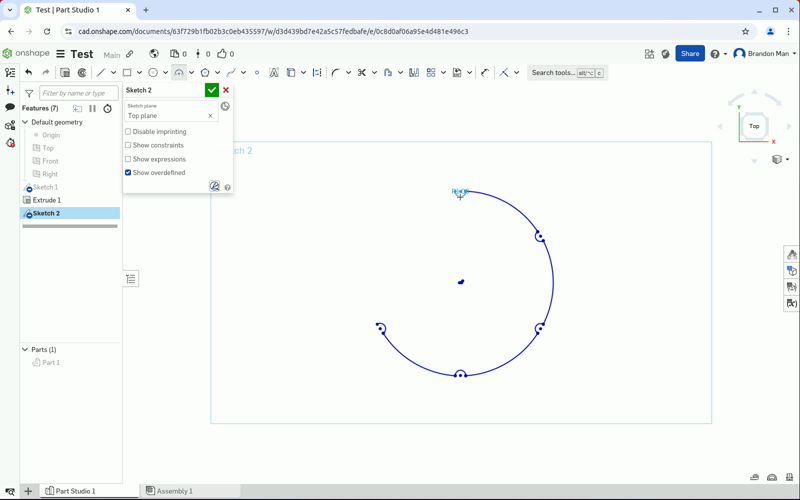
key_up(shift)
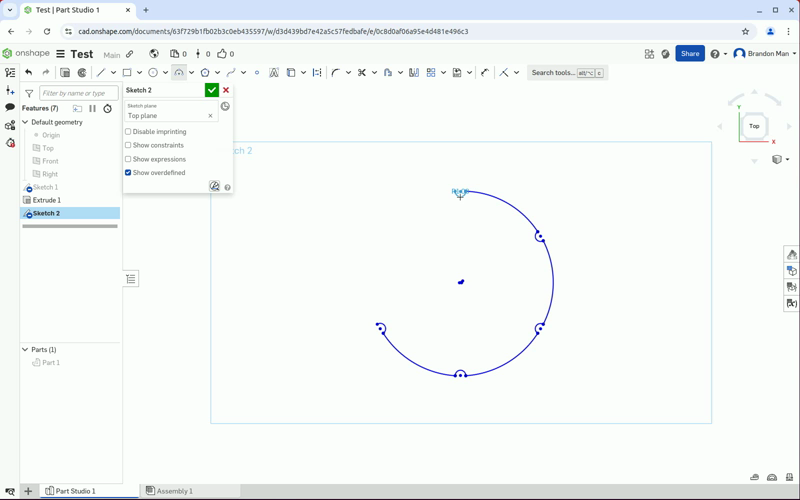
mouse_move(455, 191)
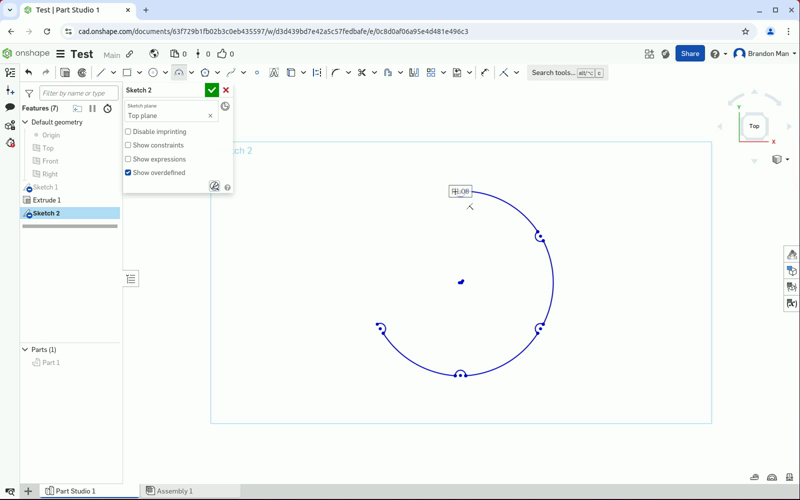
click(455, 191)
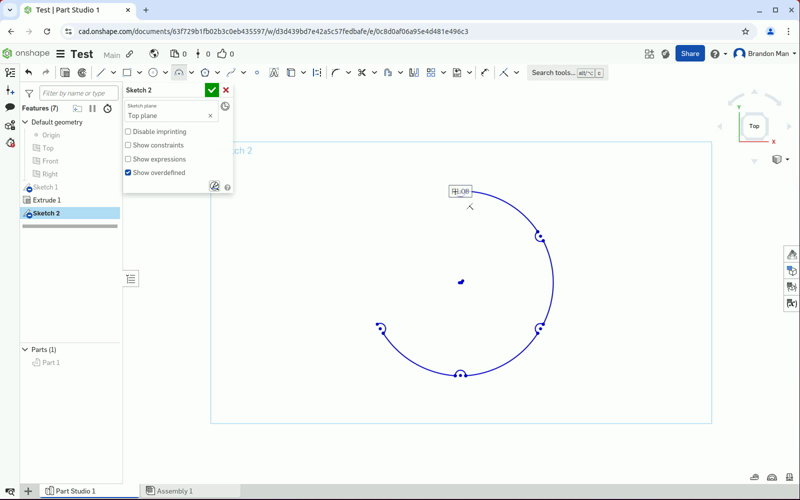
key_down(shift)
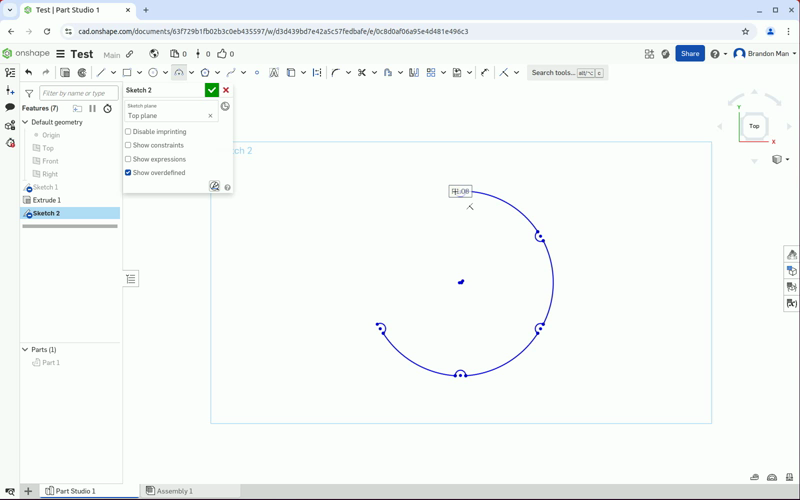
mouse_move(383, 231)
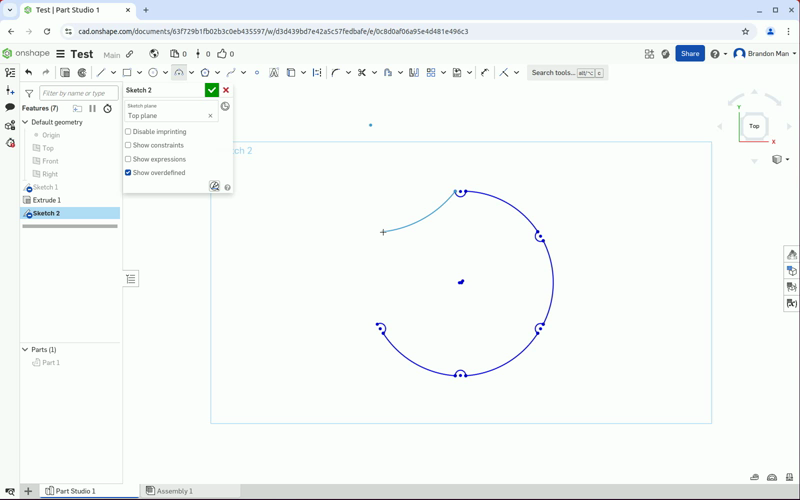
click(383, 231)
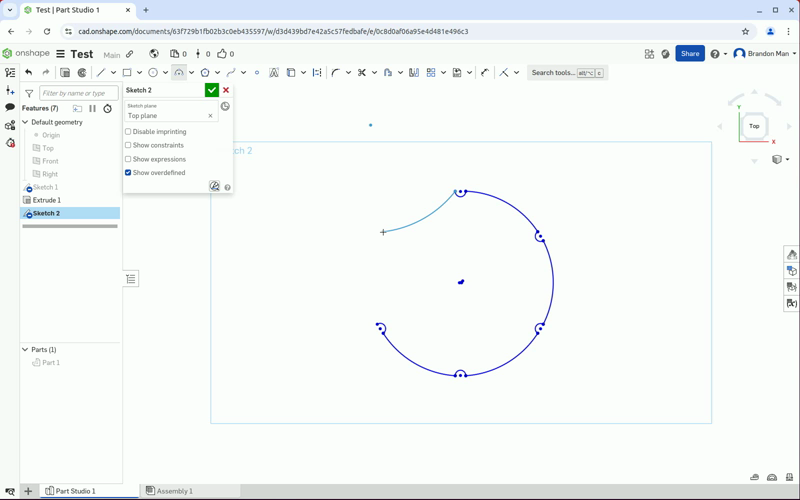
mouse_move(414, 202)
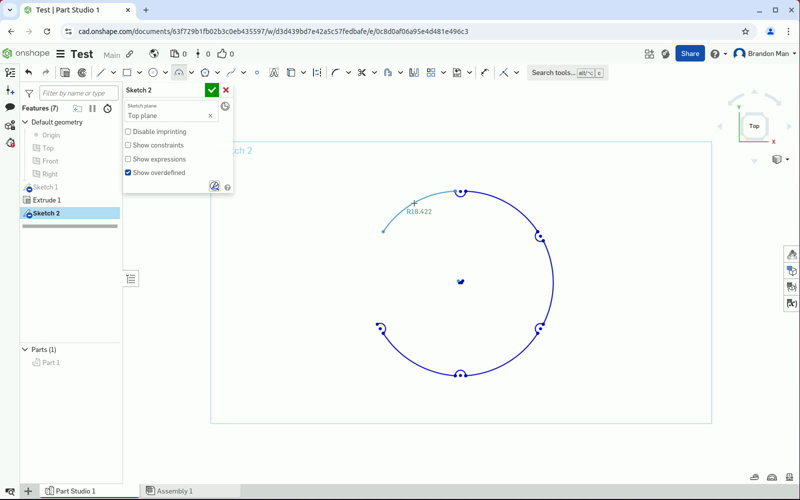
click(414, 202)
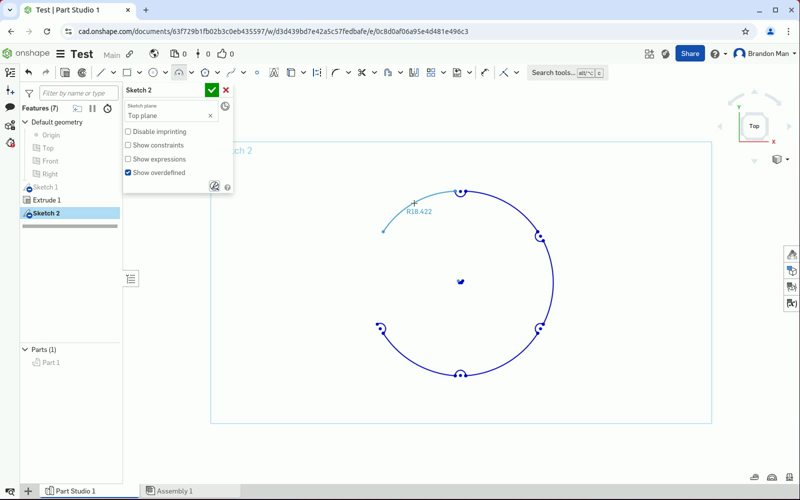
key_up(shift)
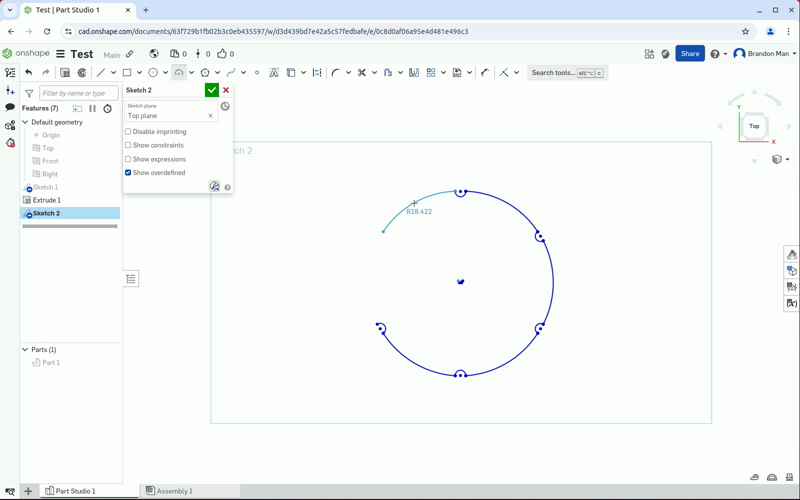
mouse_move(383, 231)
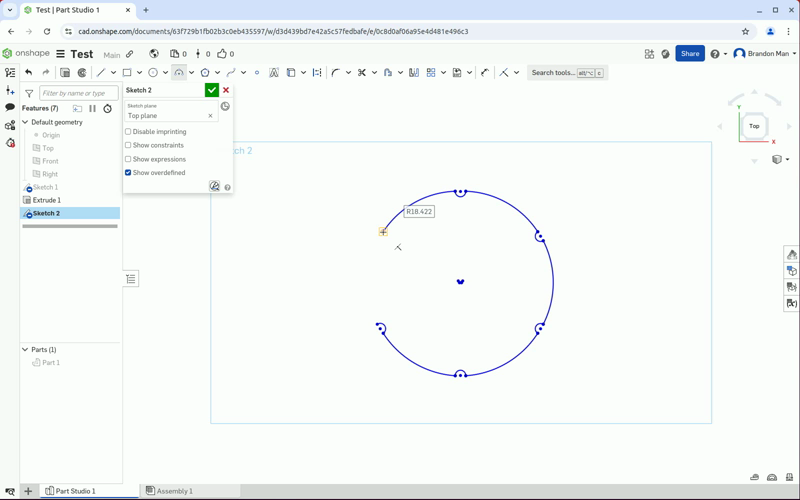
click(383, 231)
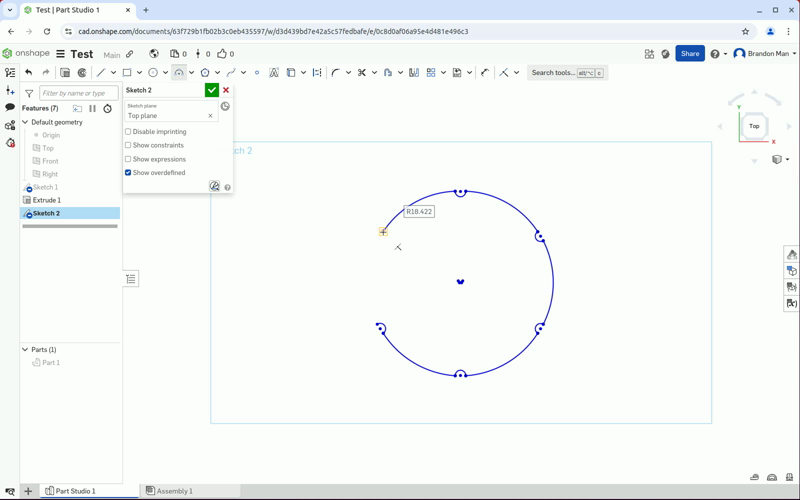
key_down(shift)
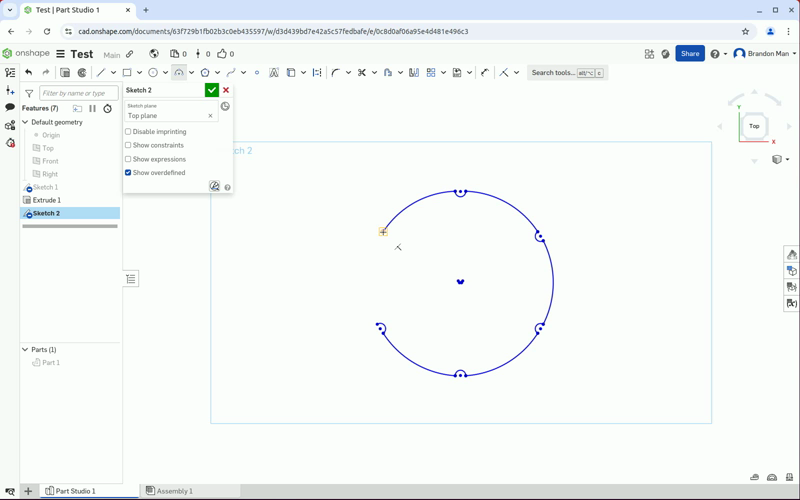
mouse_move(377, 240)
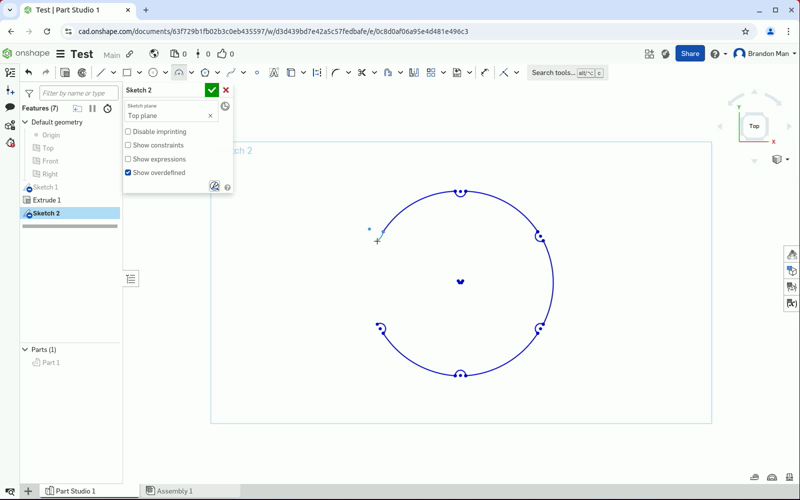
click(377, 240)
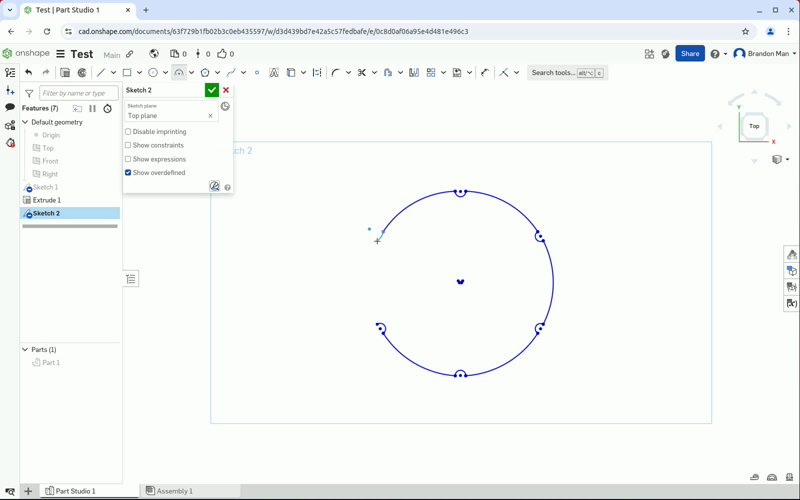
mouse_move(384, 239)
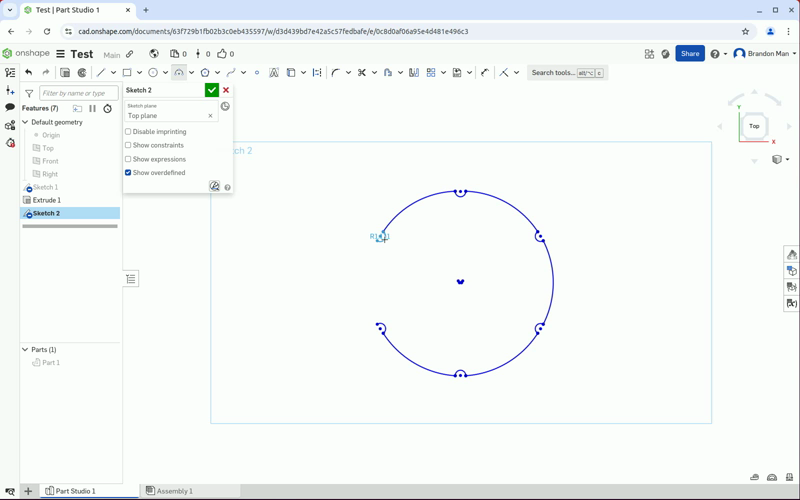
click(384, 239)
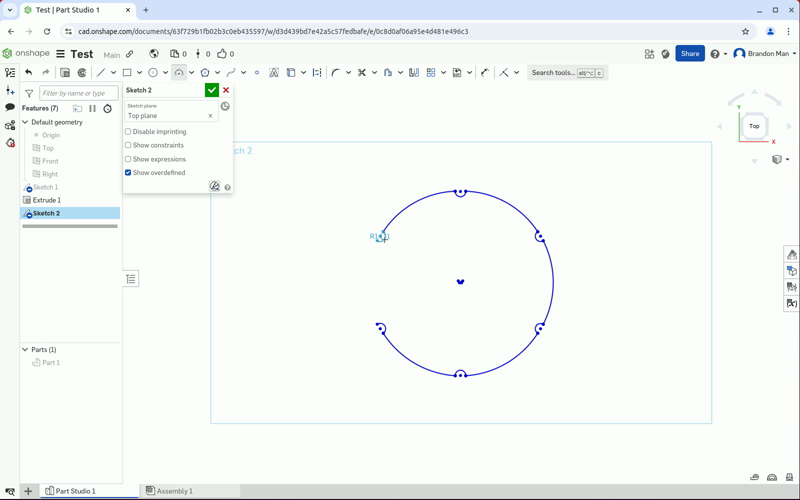
key_up(shift)
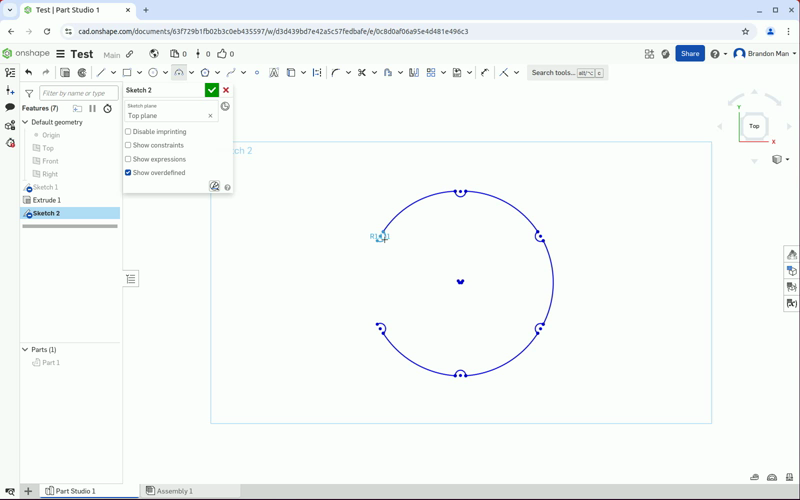
mouse_move(377, 240)
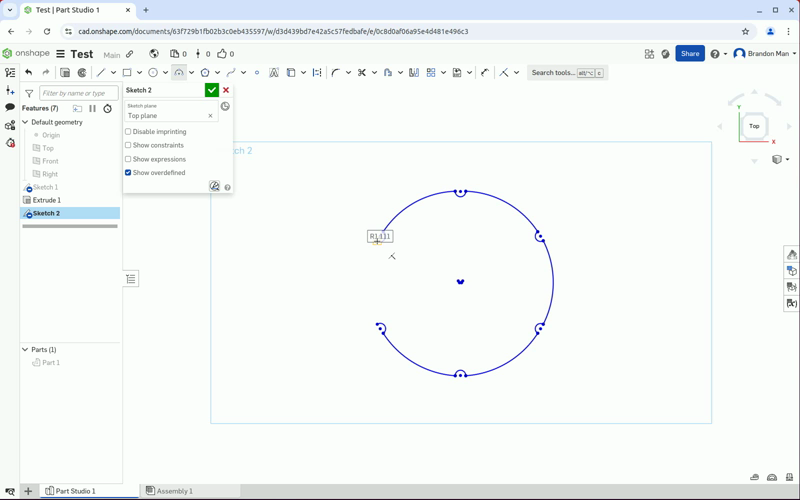
click(377, 240)
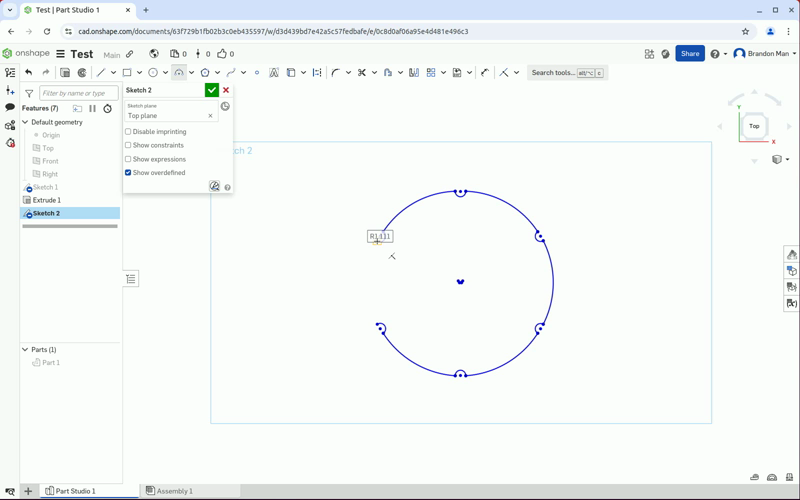
mouse_move(377, 324)
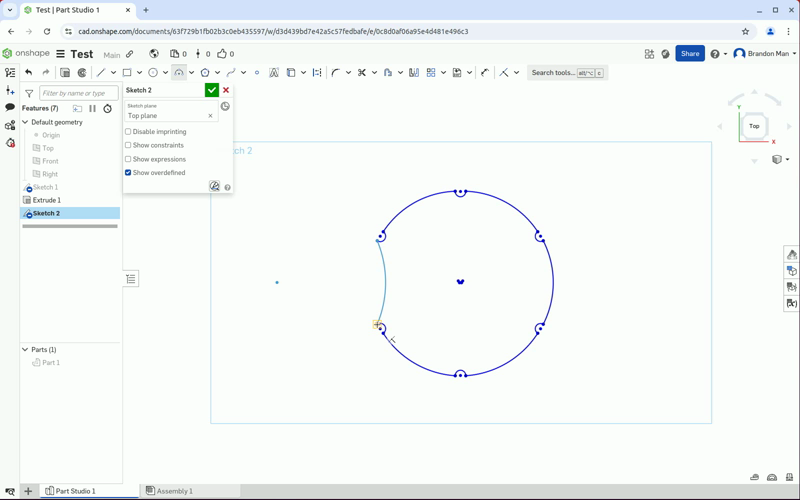
click(377, 324)
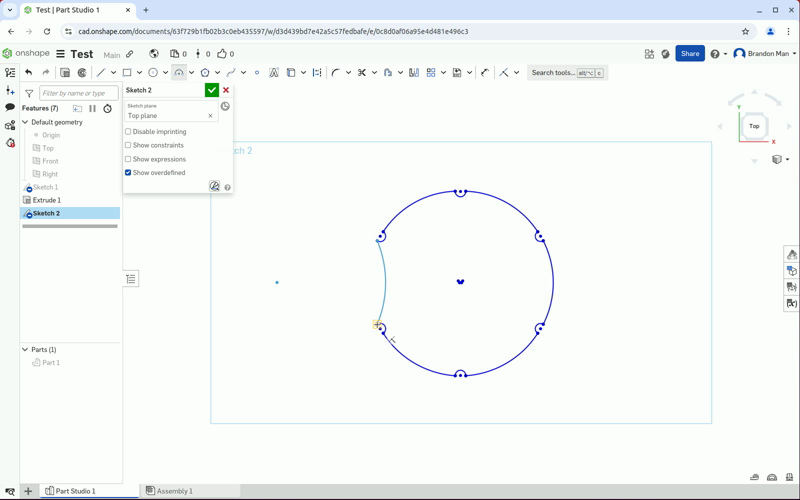
key_down(shift)
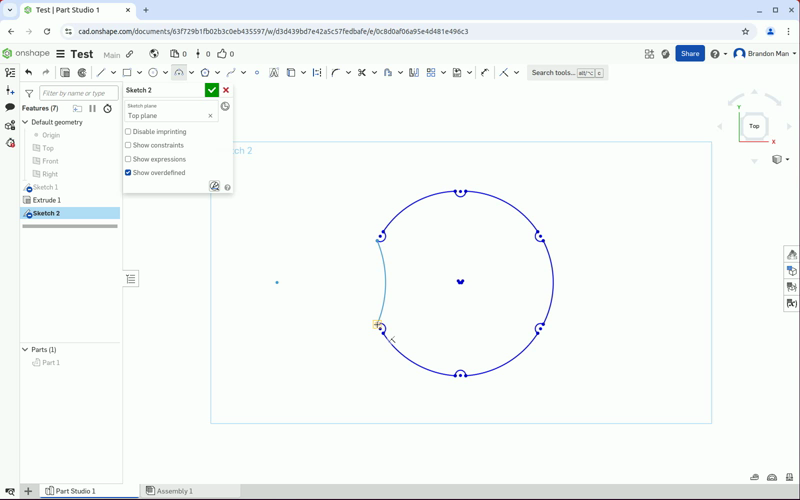
mouse_move(367, 282)
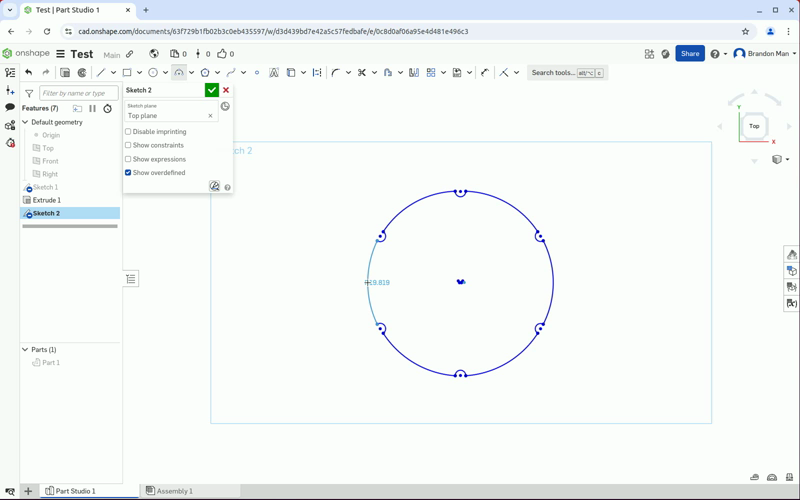
click(367, 282)
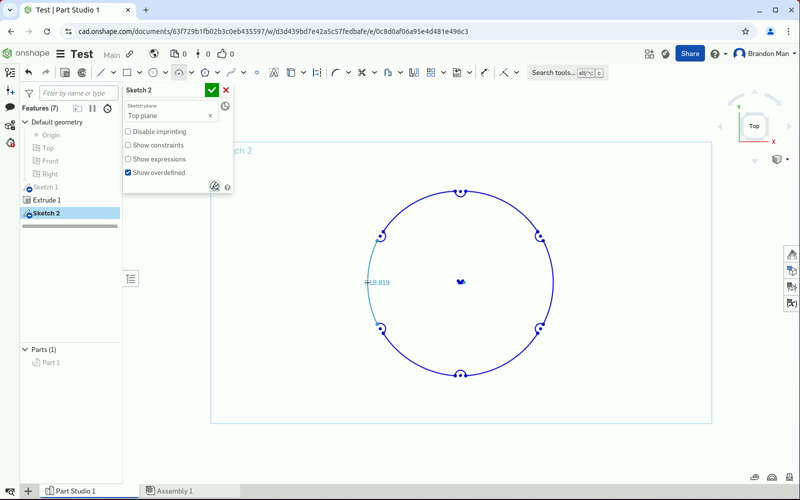
key_up(shift)
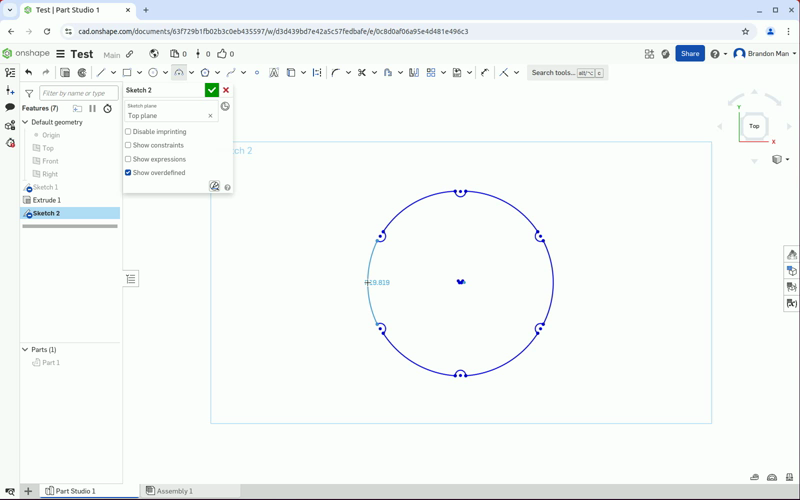
key(esc)
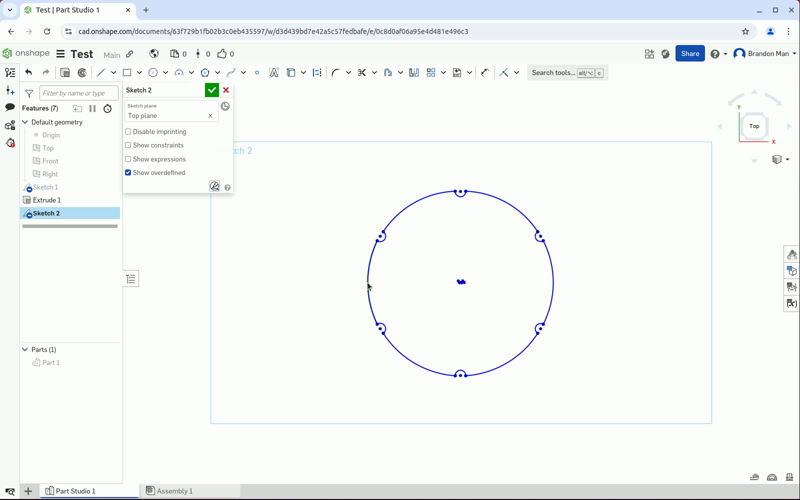
key(c)
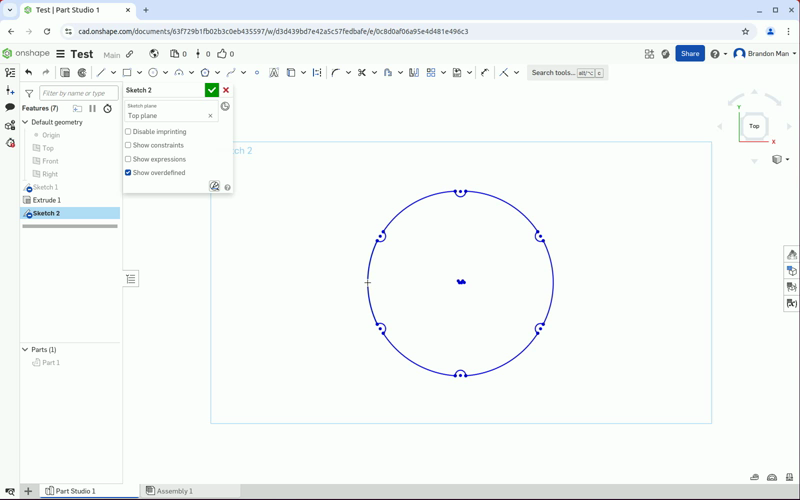
key_down(shift)
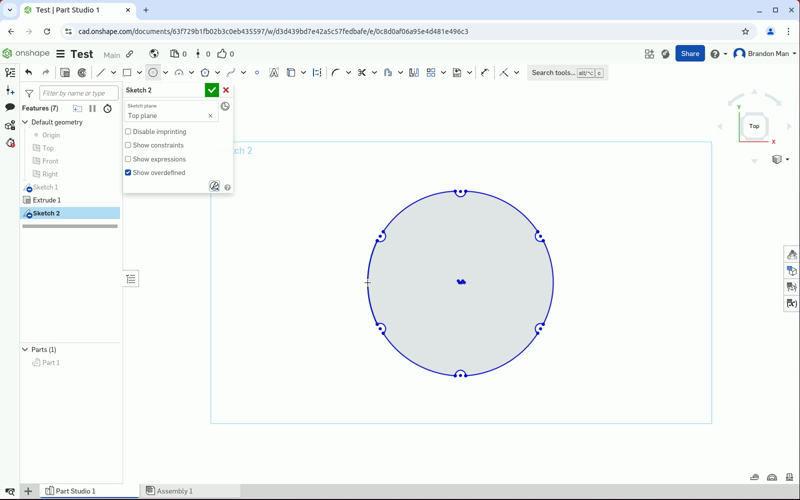
mouse_move(460, 283)
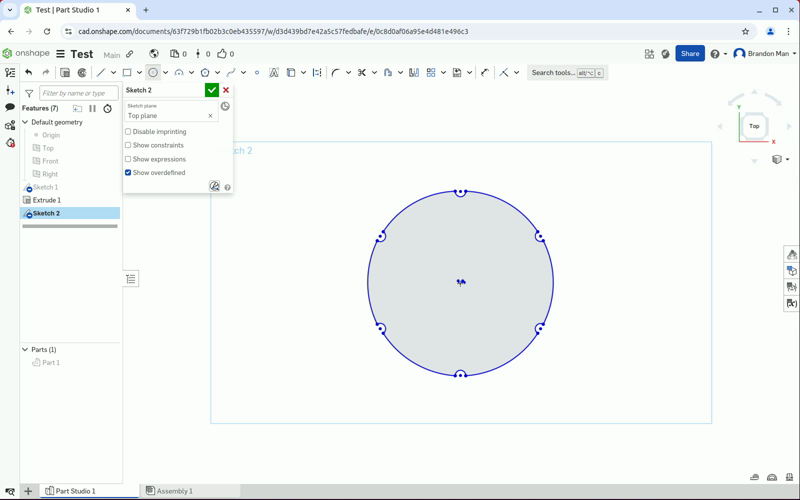
scroll(6)
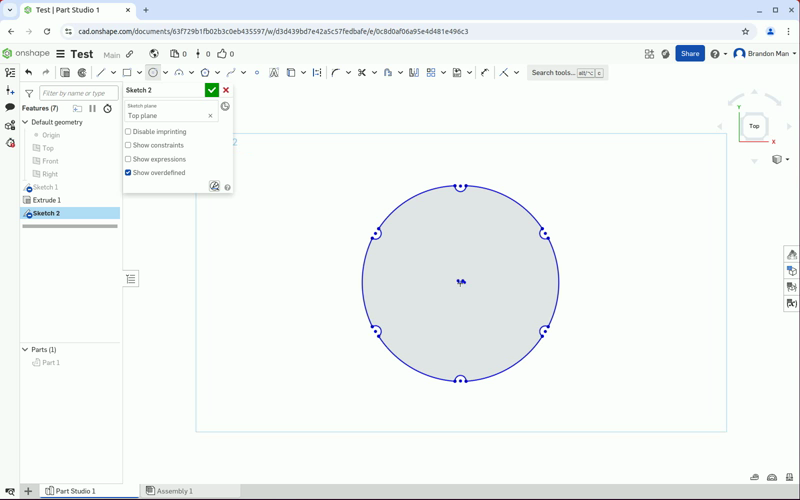
scroll(6)
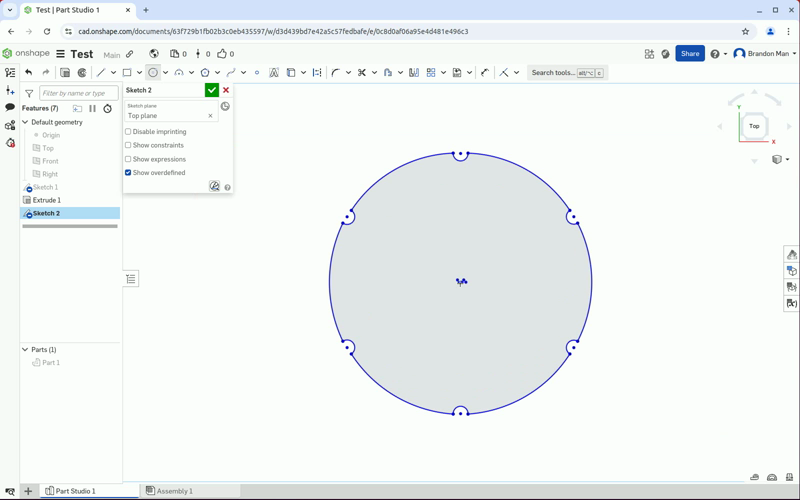
scroll(6)
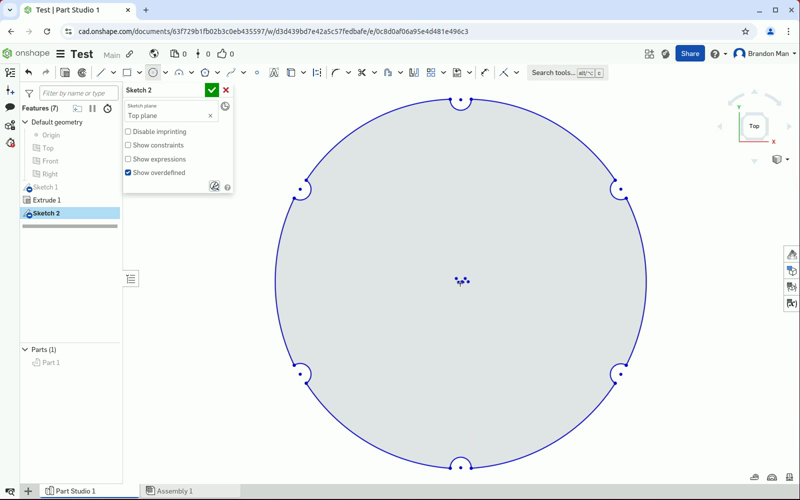
scroll(6)
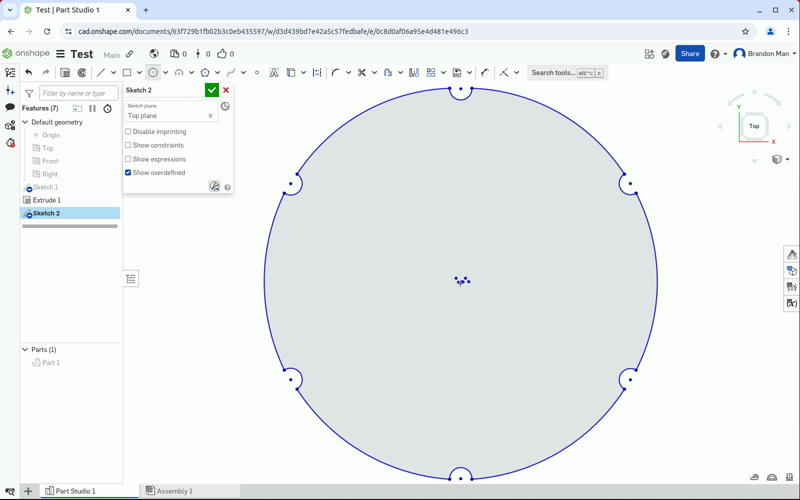
scroll(6)
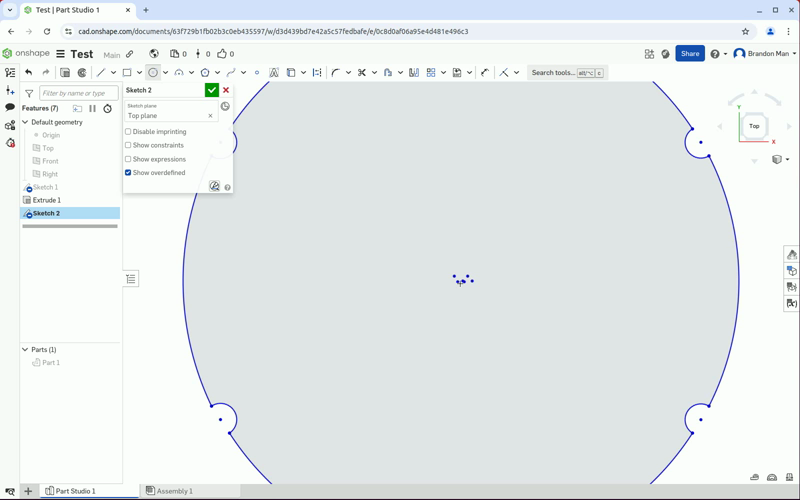
scroll(6)
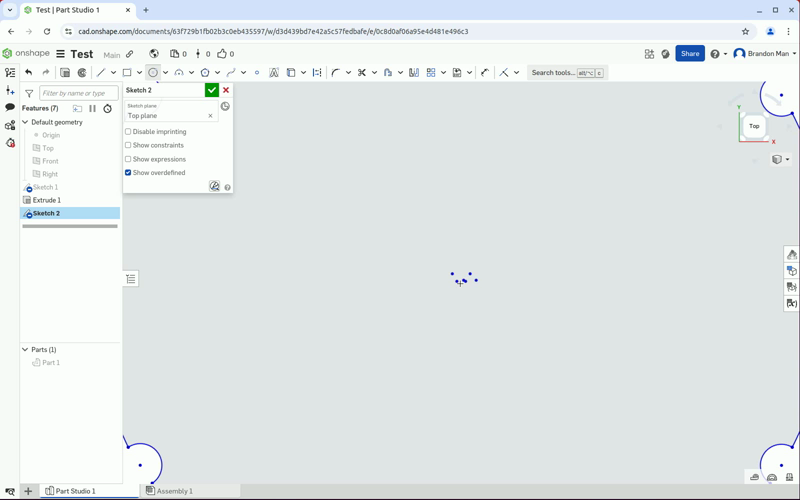
scroll(6)
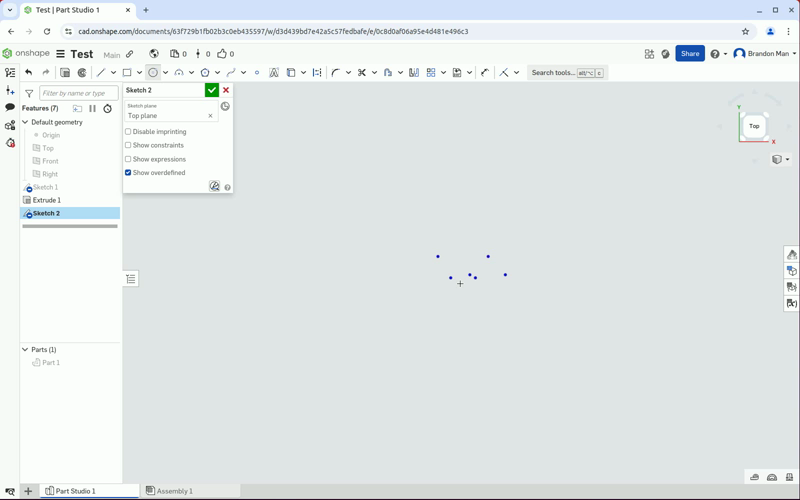
click(460, 283)
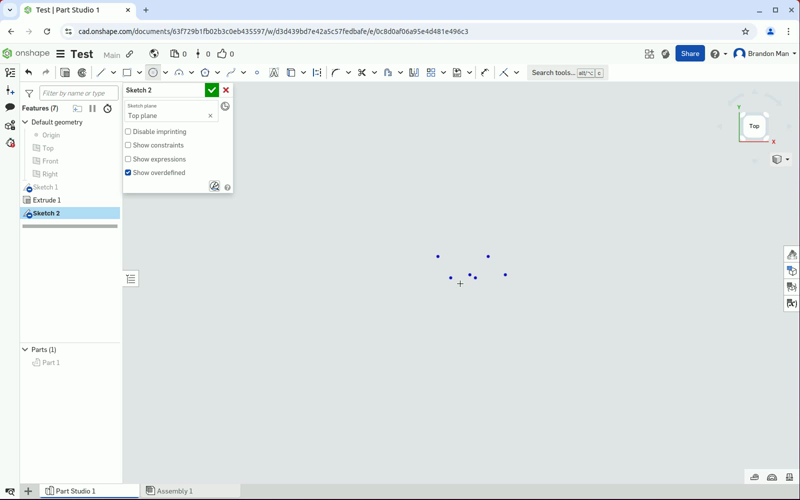
scroll(-6)
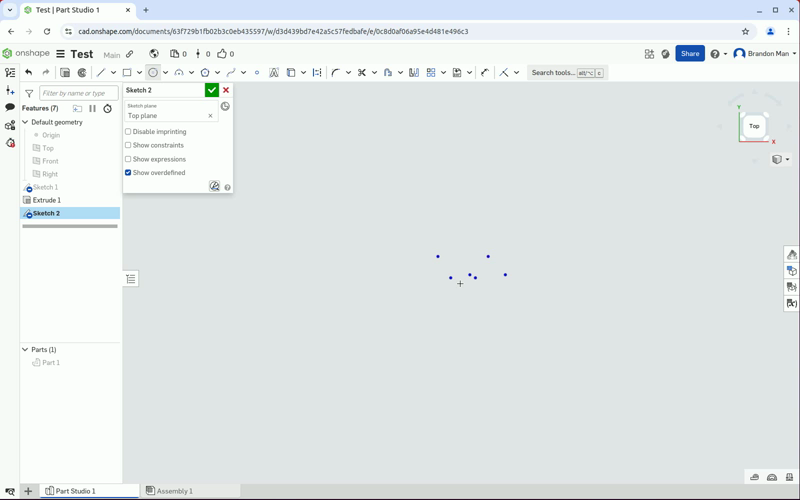
scroll(-6)
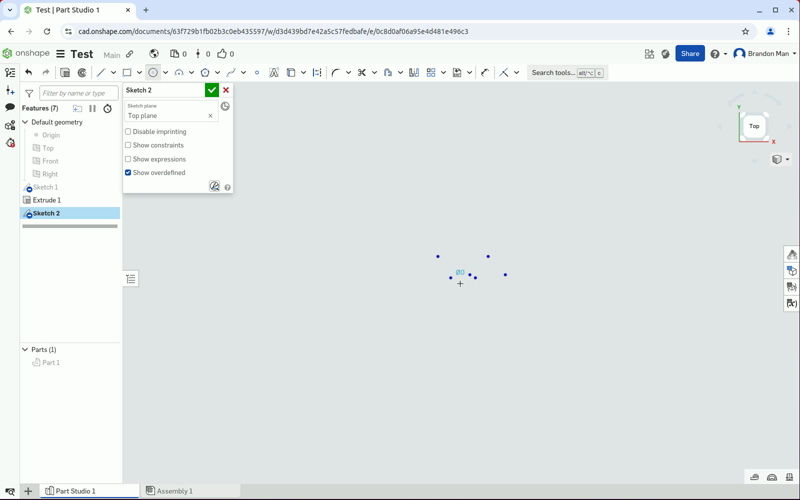
scroll(-6)
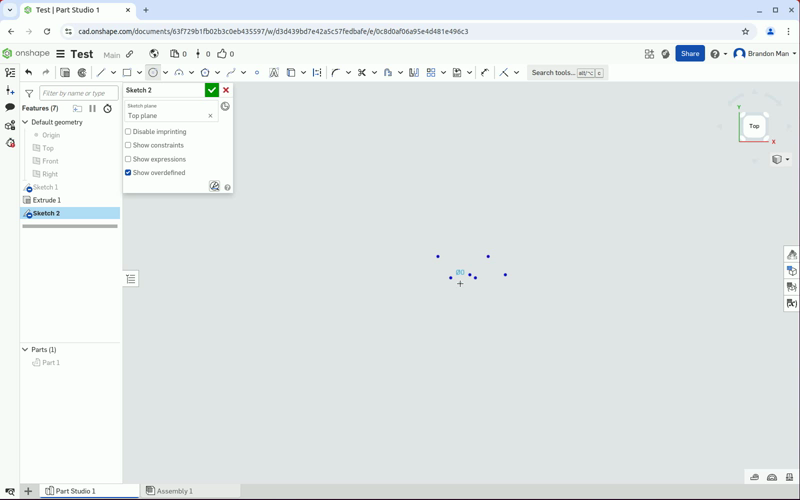
scroll(-6)
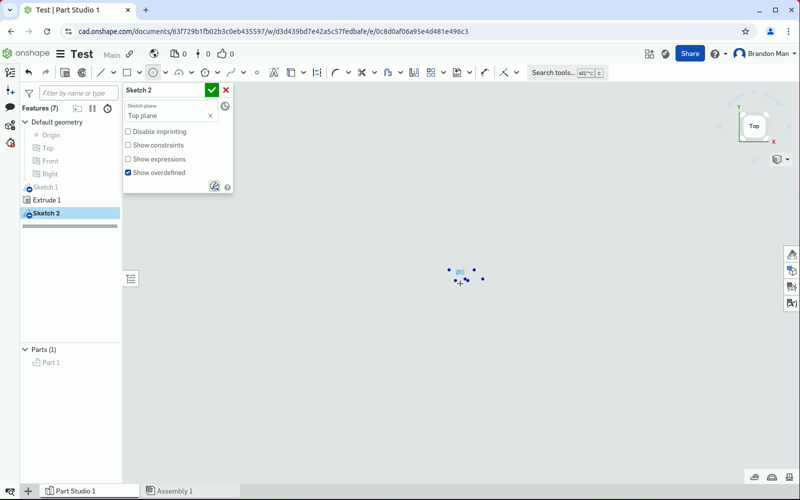
scroll(-6)
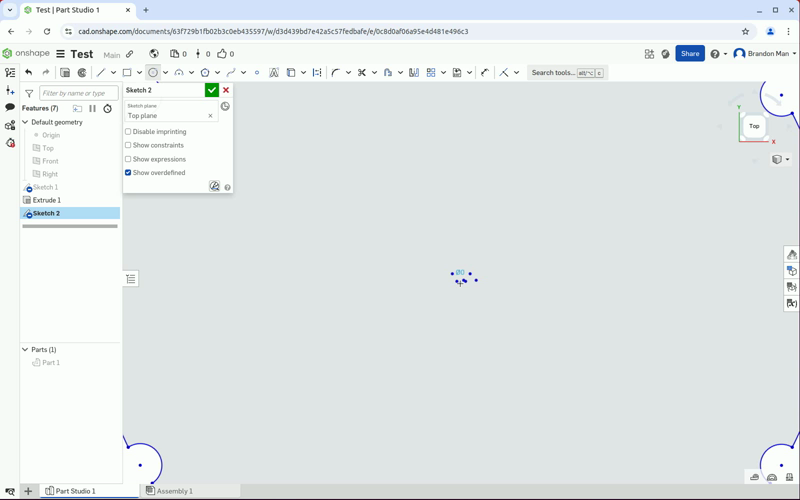
scroll(-6)
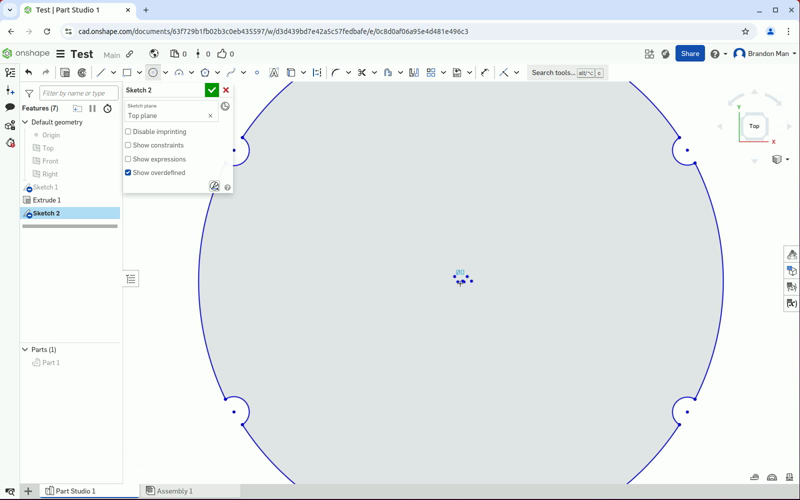
scroll(-6)
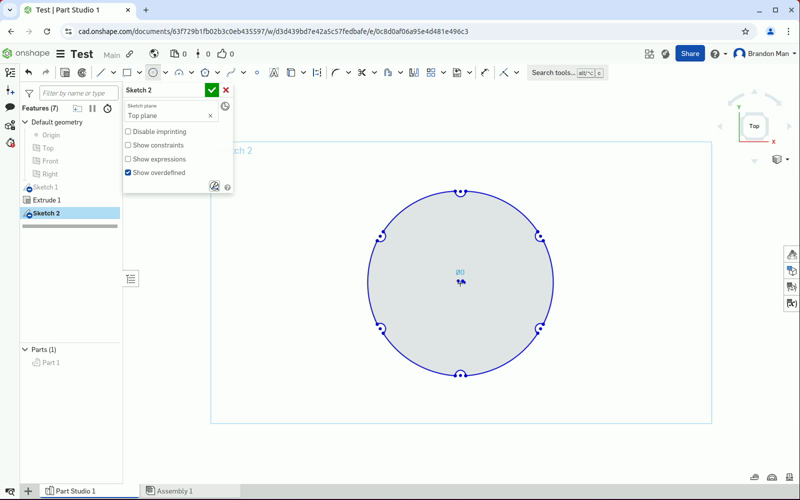
key_up(shift)
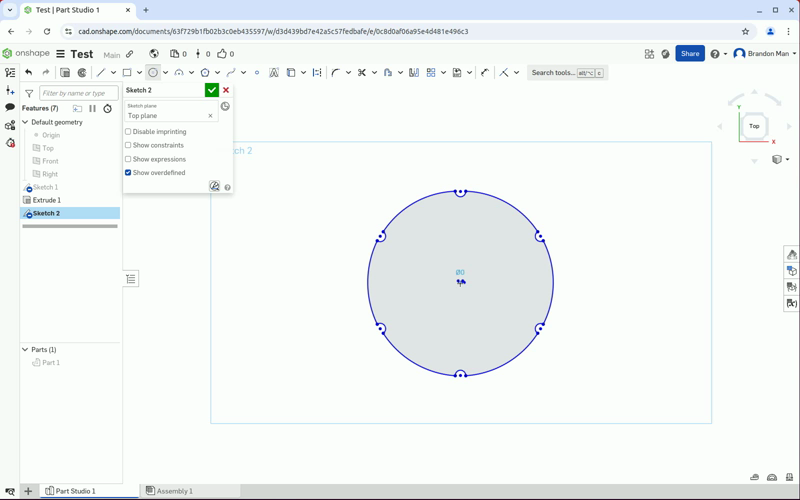
mouse_move(545, 283)
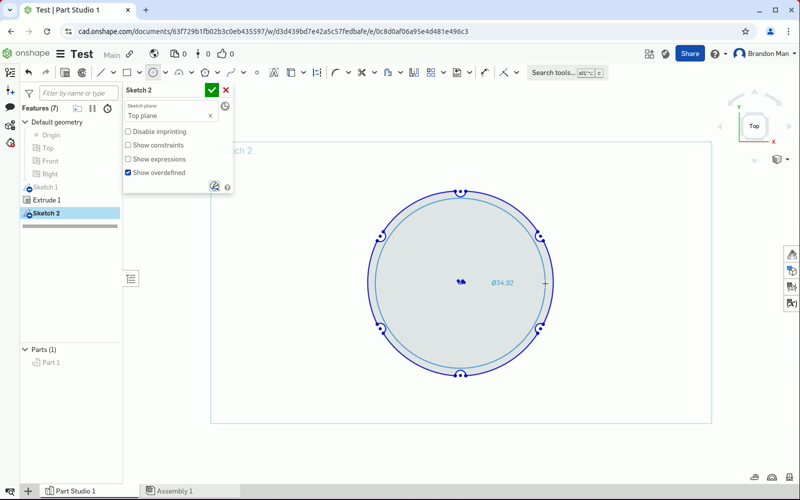
click(545, 283)
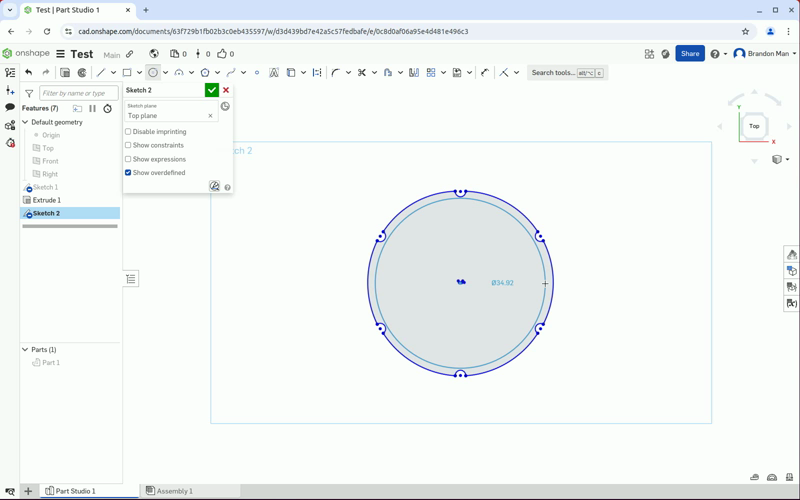
key(esc)
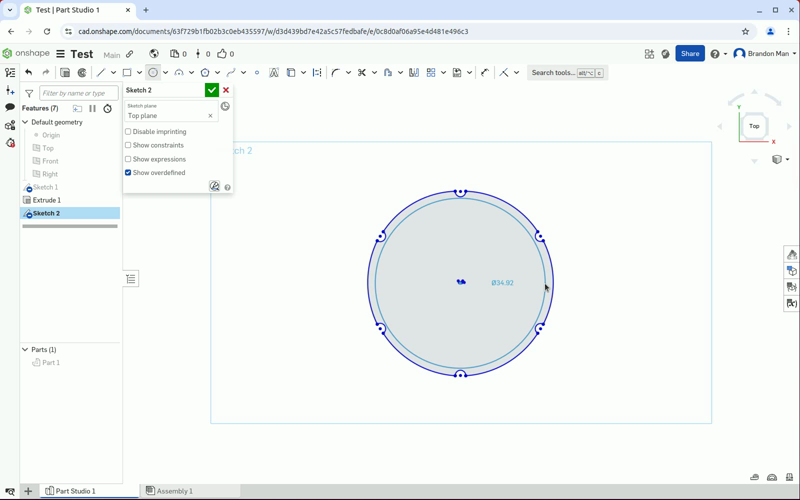
mouse_move(439, 196)
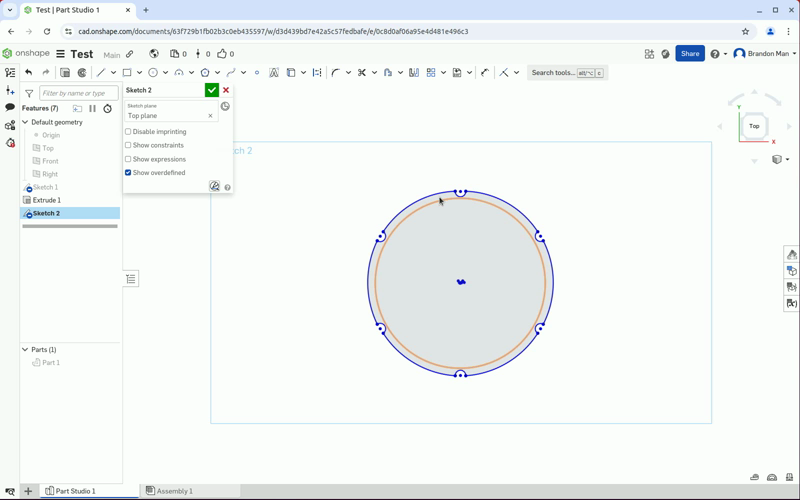
click(439, 196)
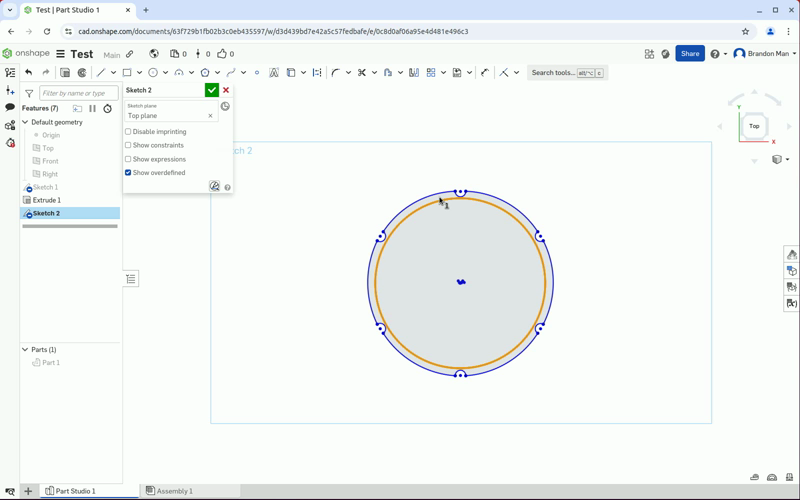
mouse_move(73, 352)
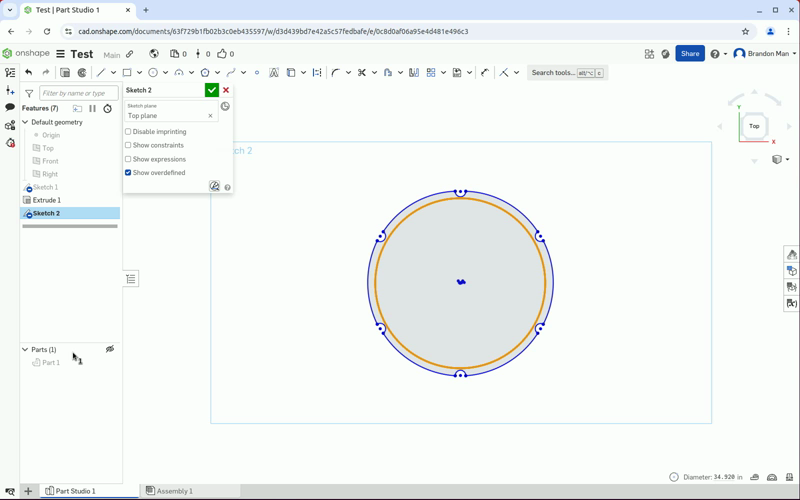
key(shift+y)
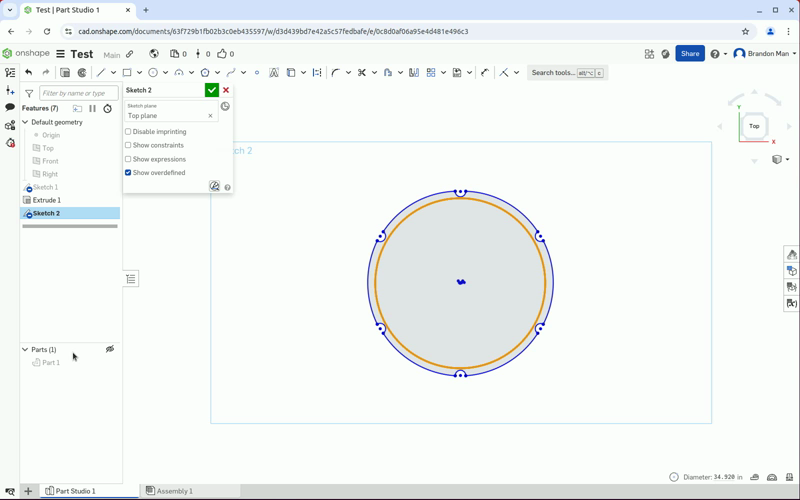
key(shift+e)
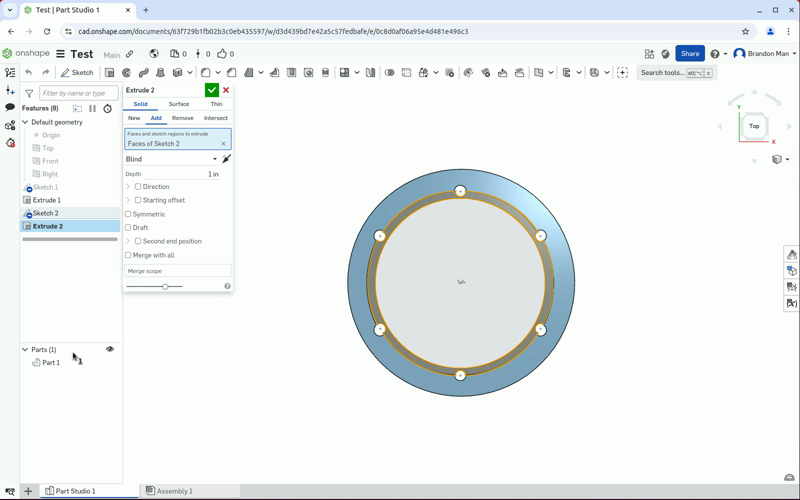
mouse_move(143, 106)
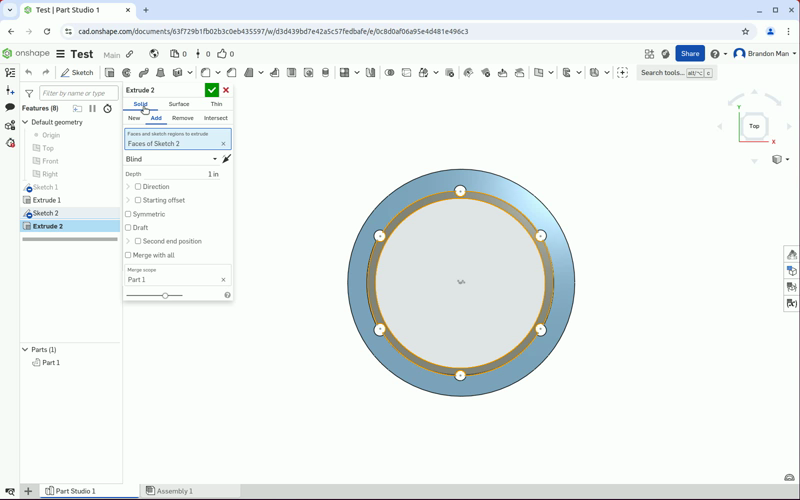
click(143, 106)
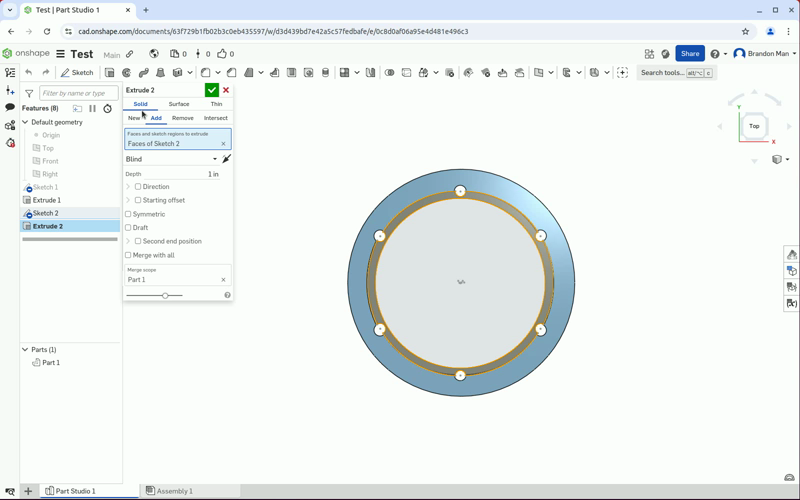
mouse_move(137, 120)
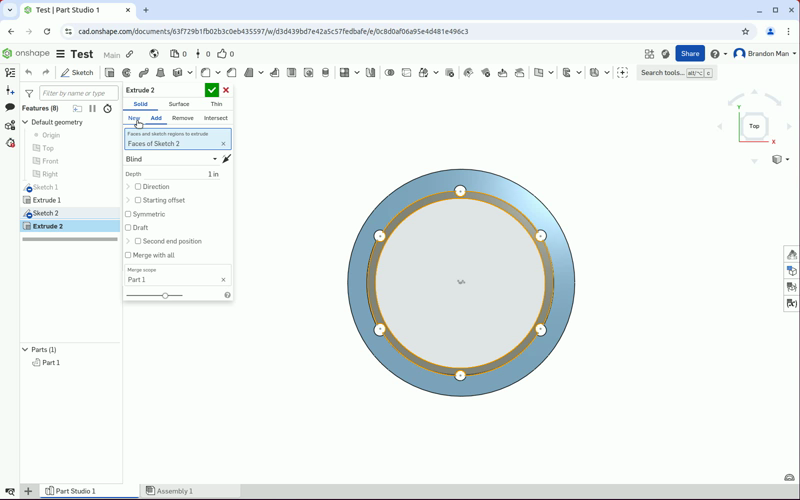
click(137, 120)
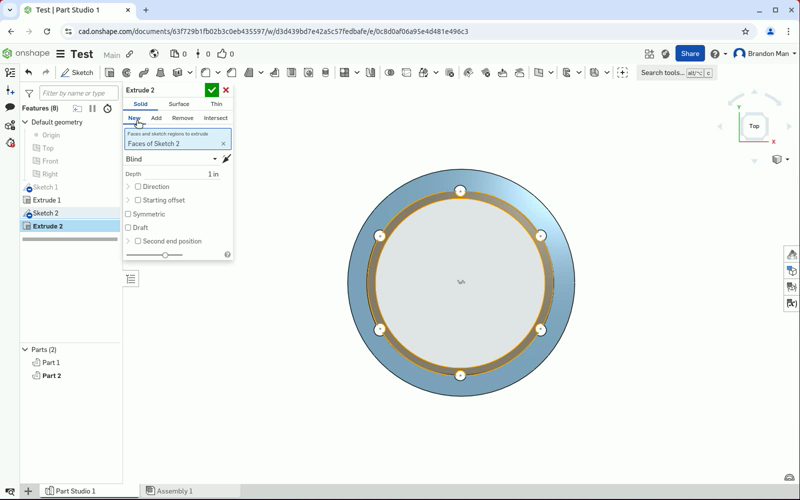
key(tab, 4)
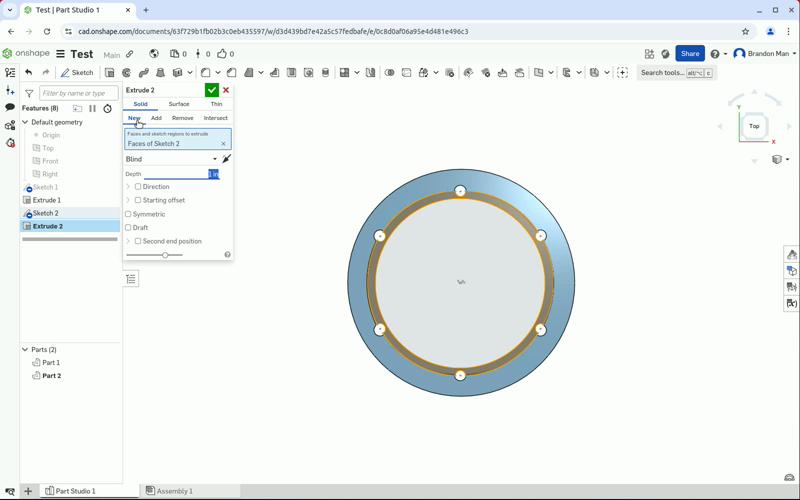
text(5.777)
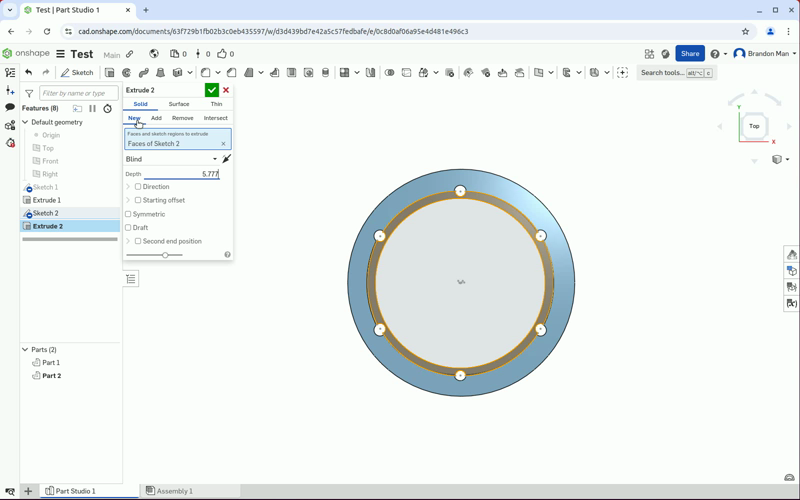
key(enter)
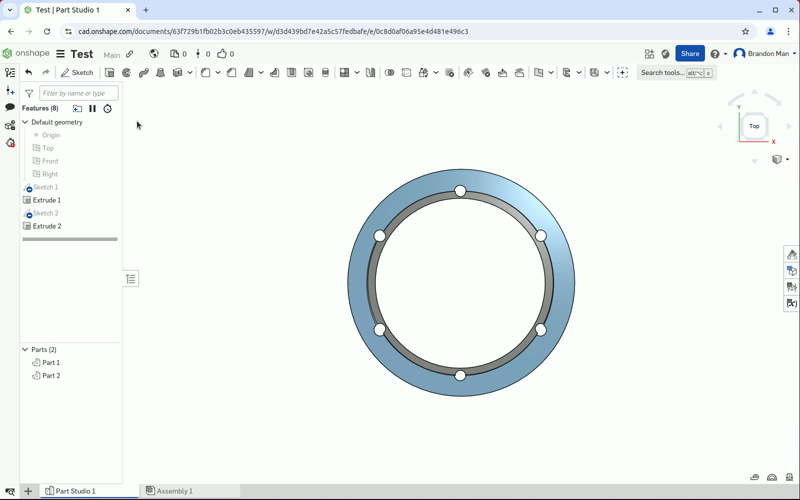
key(shift+h)
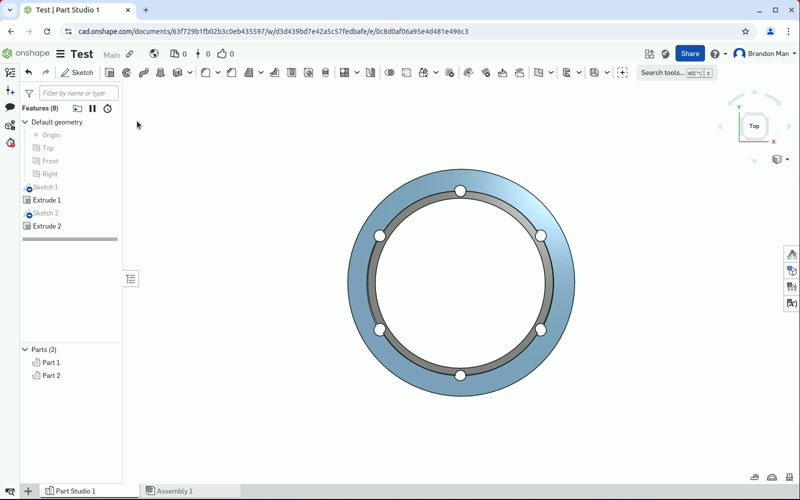
key(shift+h)
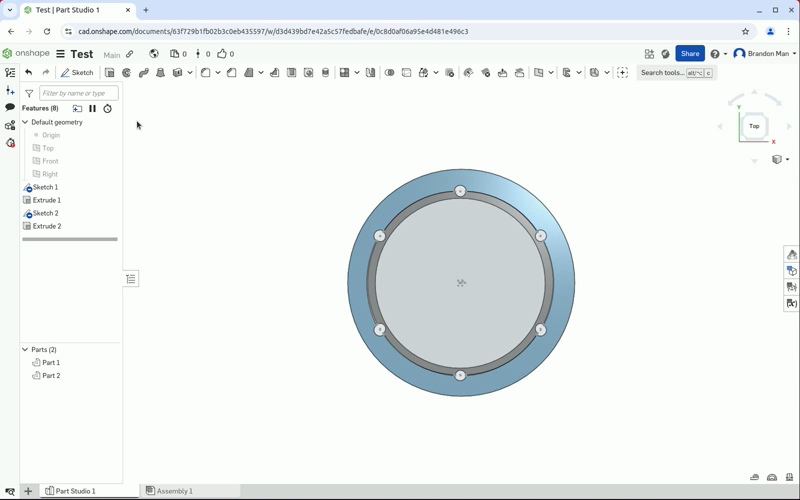
key(shift+7)
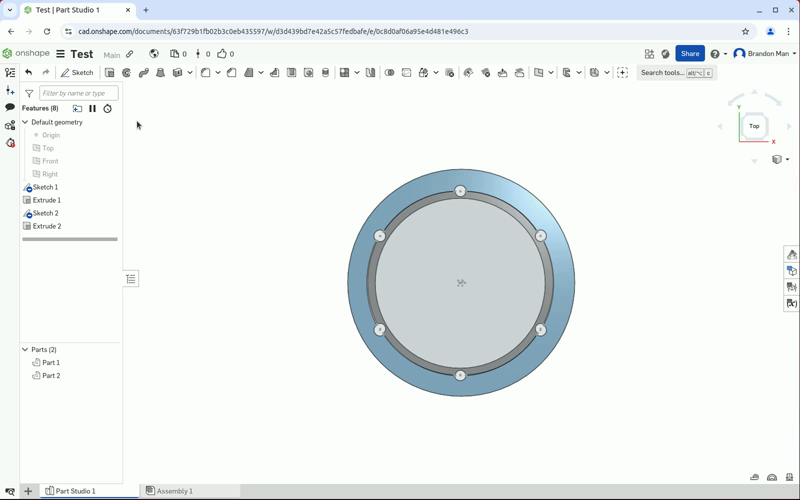
key(up, 3)
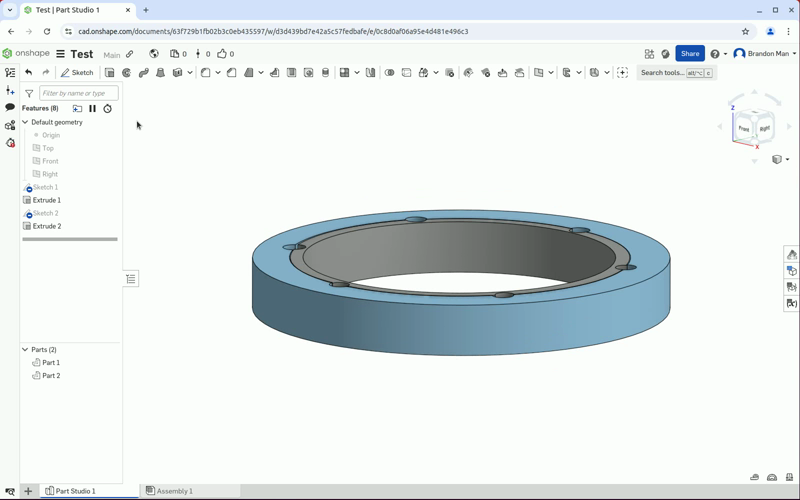
key(left, 3)
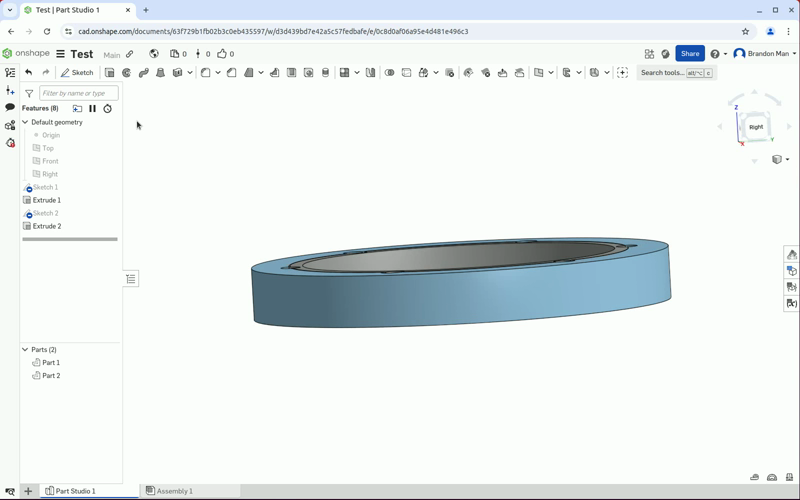
key(right, 3)
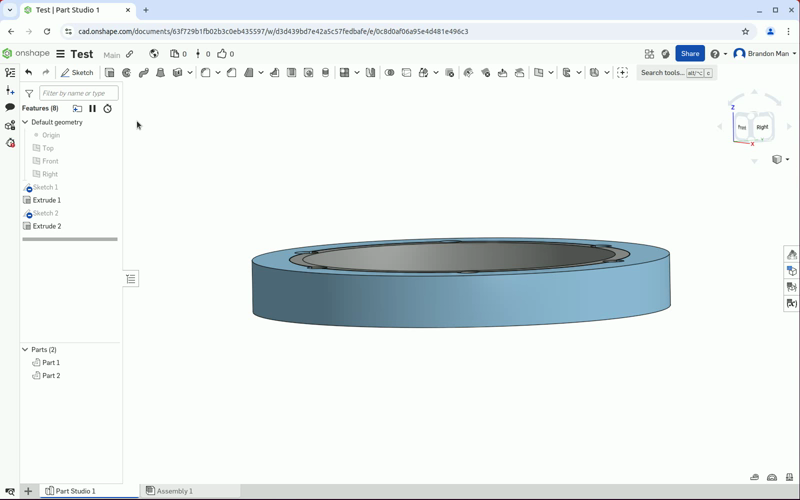
key(down, 3)
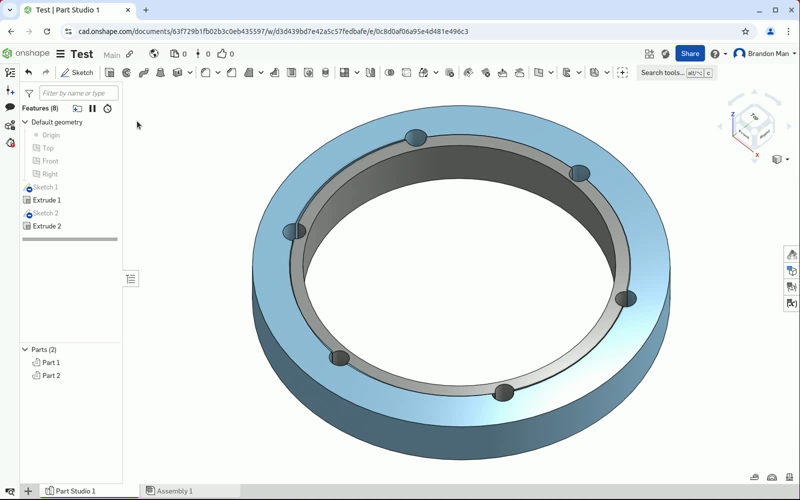
mouse_move(73, 189)
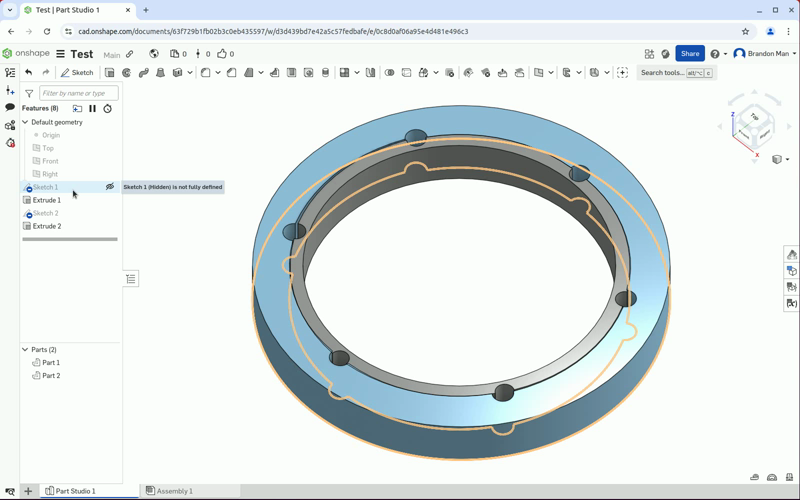
click(73, 189)